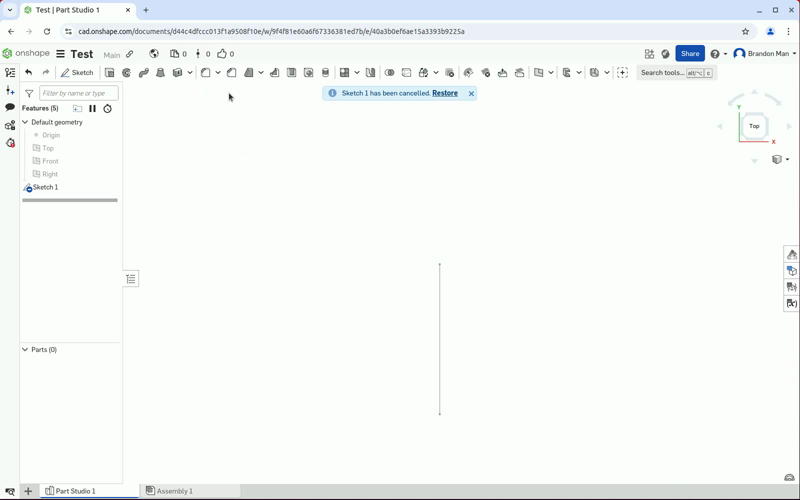
key(shift+h)
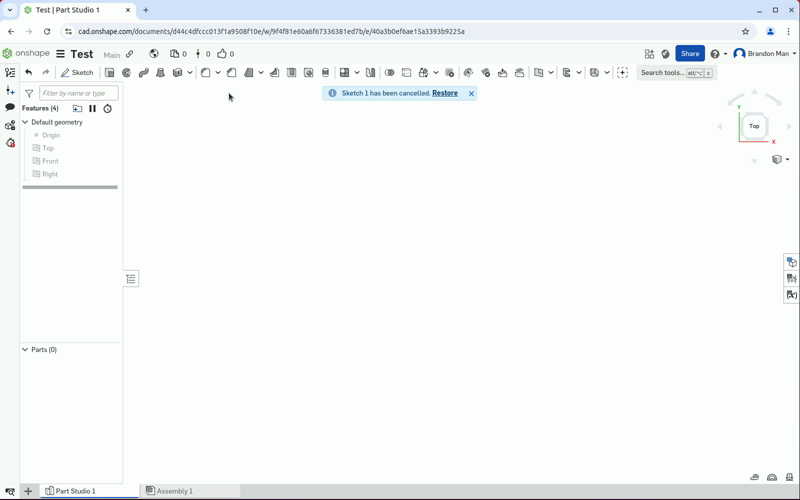
mouse_move(73, 352)
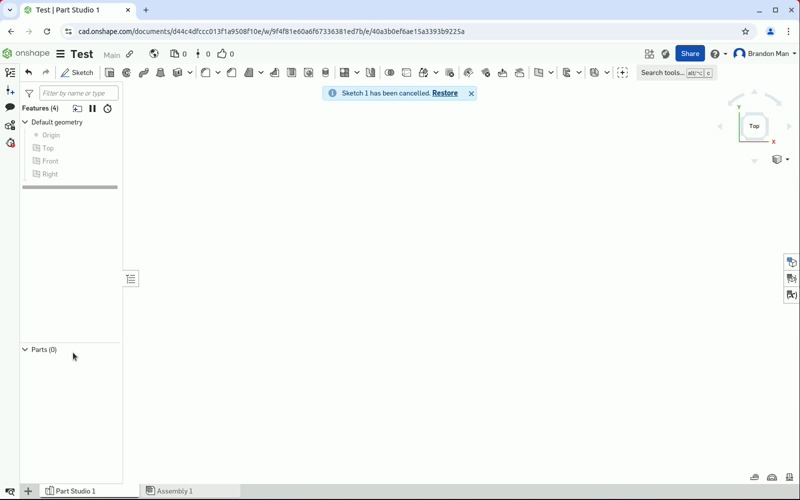
key(y)
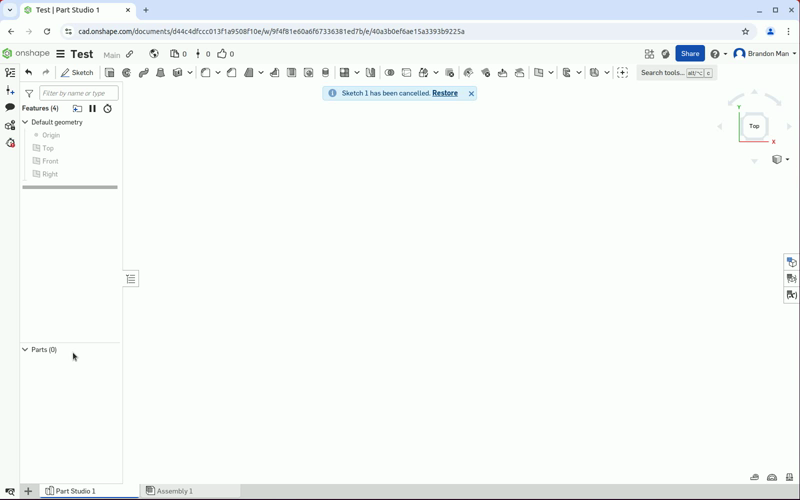
key(shift+p)
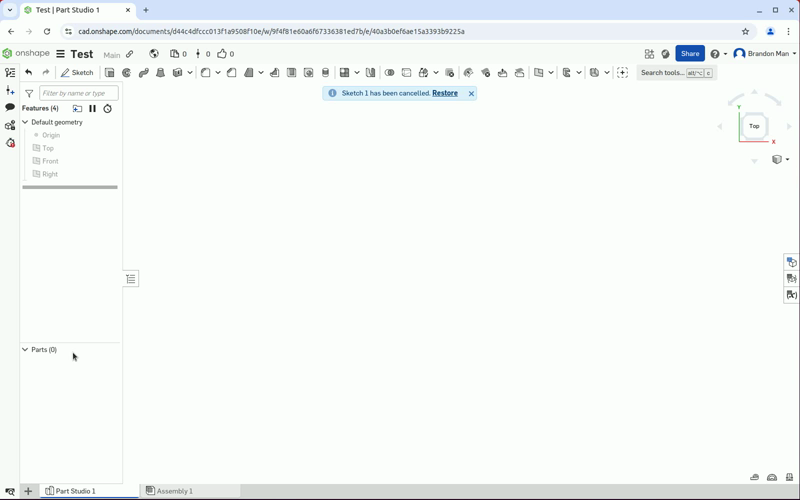
key(space)
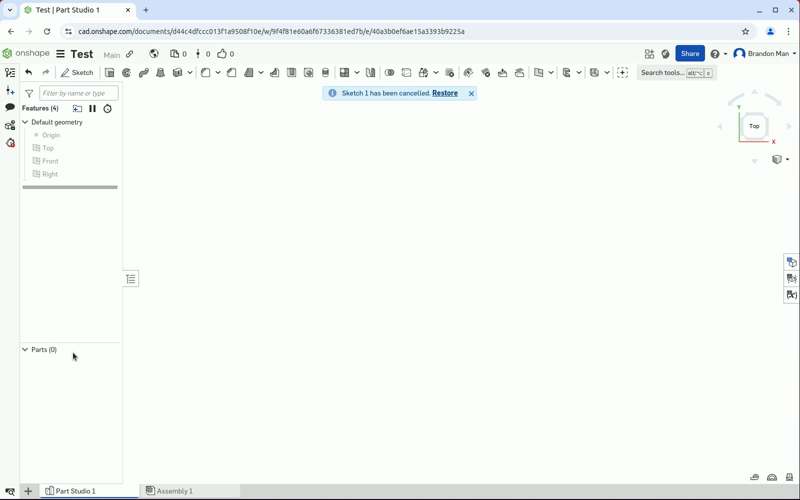
key_down(shift)
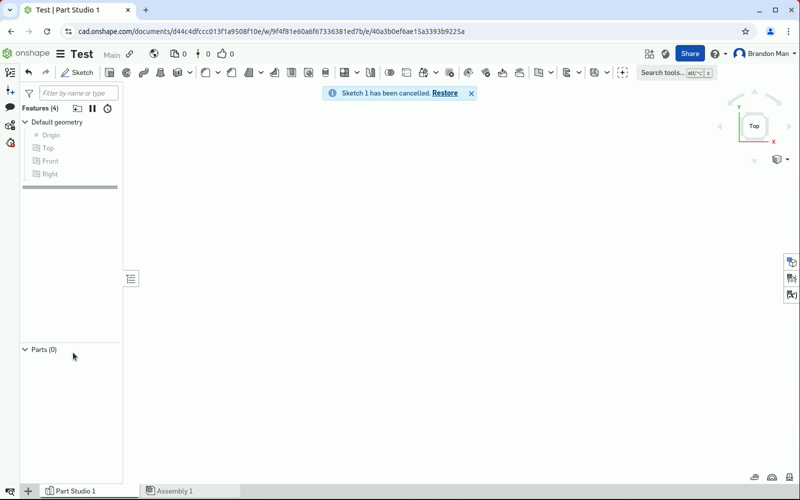
key(up)
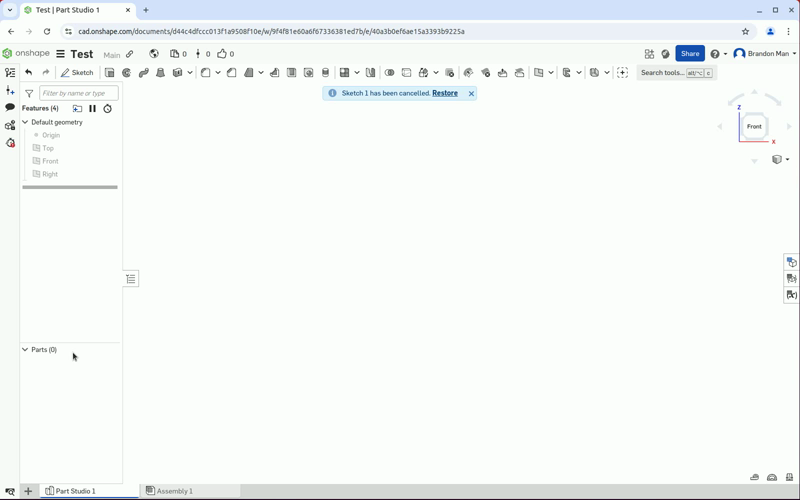
key_up(shift)
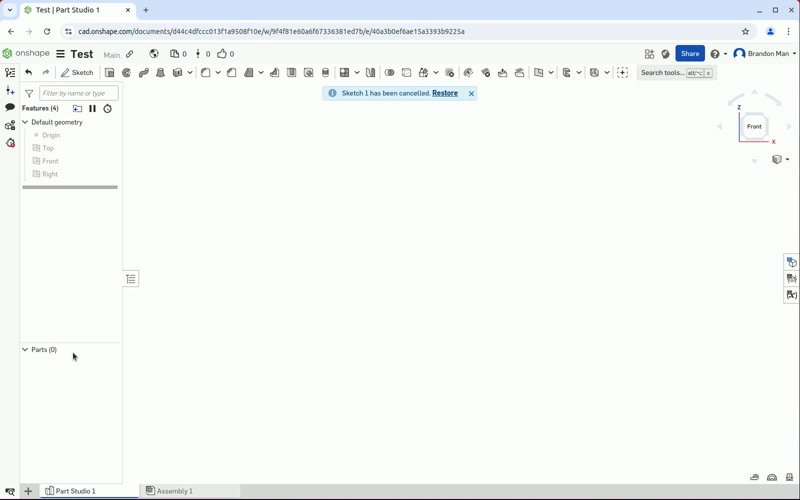
mouse_move(73, 352)
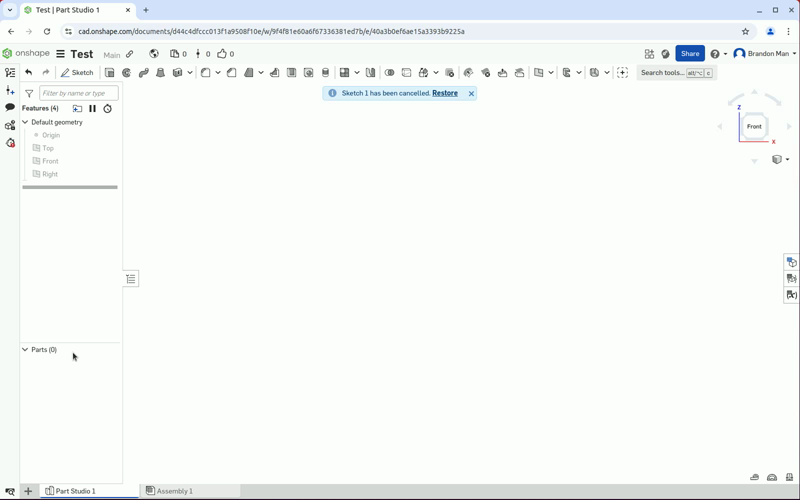
key(shift+y)
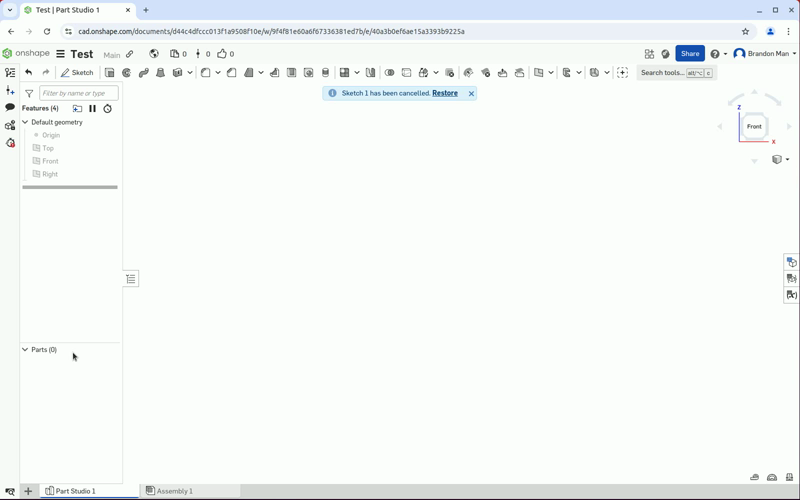
key(shift+s)
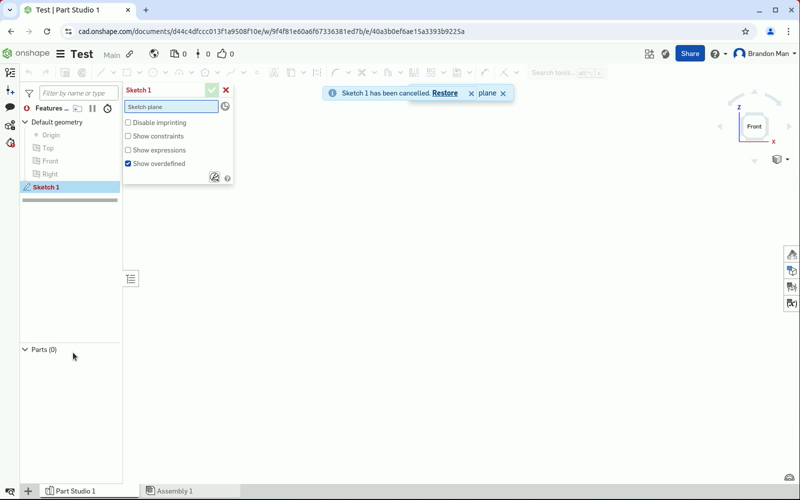
mouse_move(73, 163)
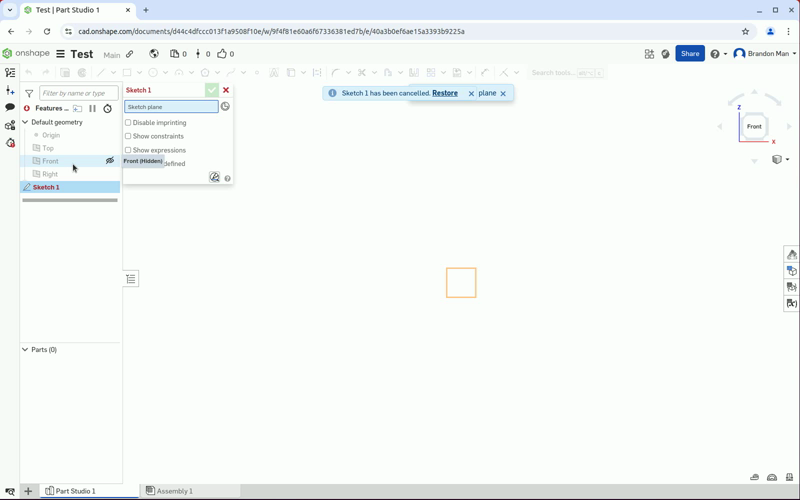
click(73, 163)
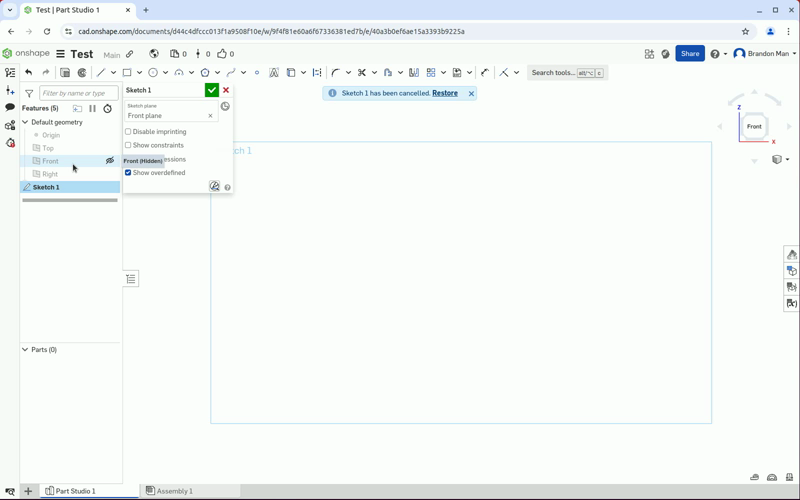
mouse_move(73, 352)
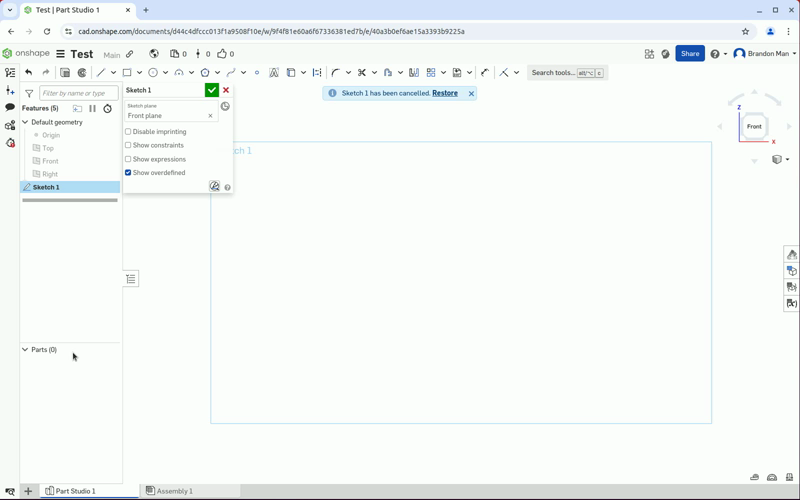
key(y)
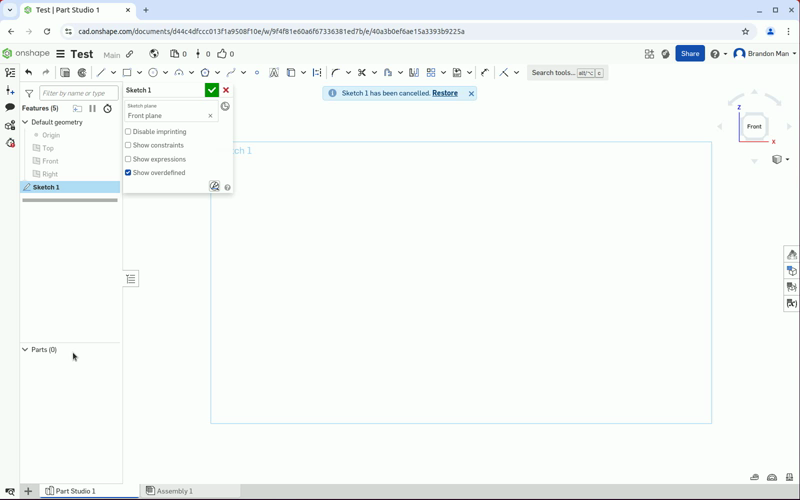
key(l)
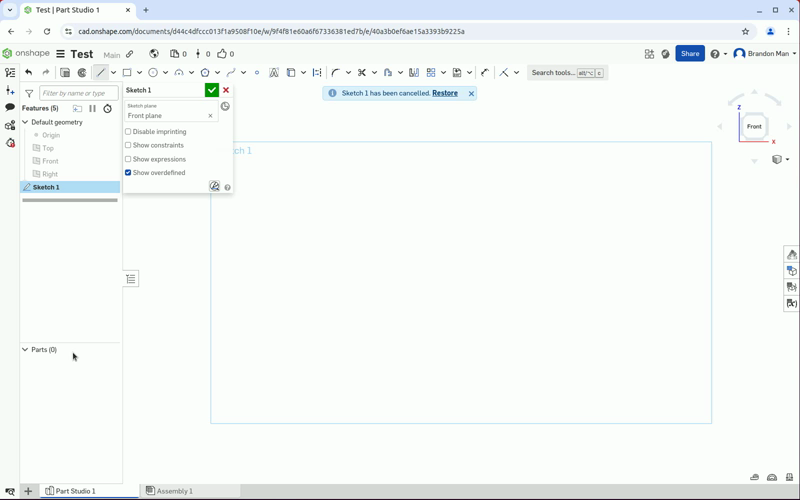
key_down(shift)
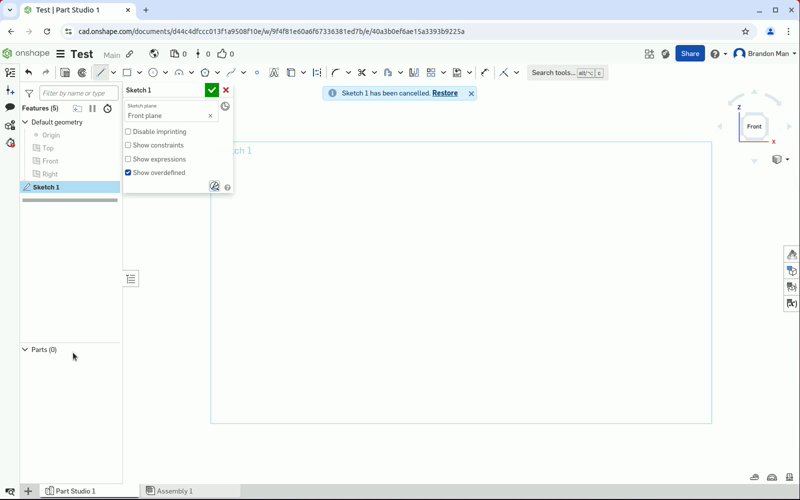
mouse_move(446, 286)
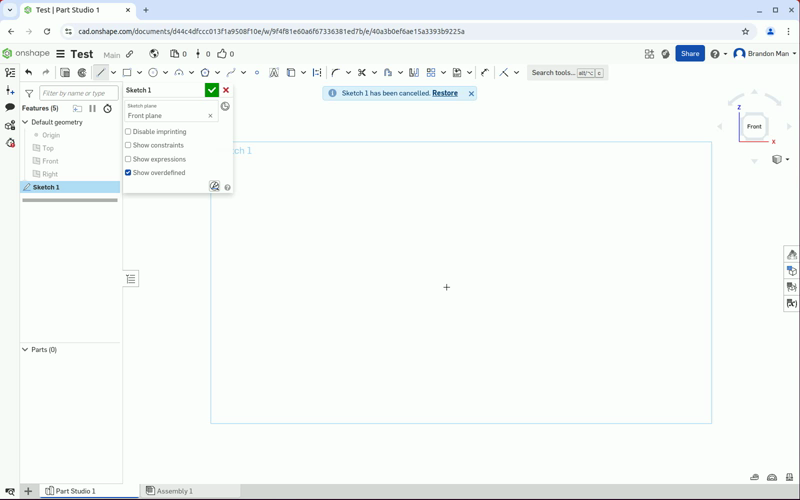
click(446, 286)
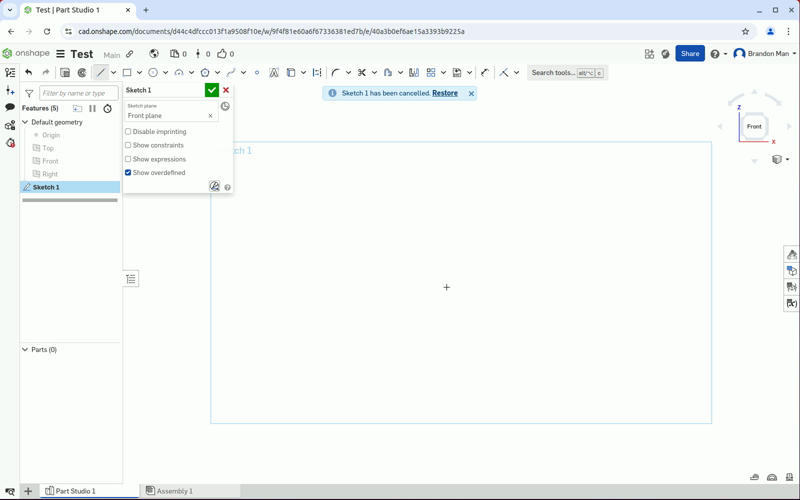
key_up(shift)
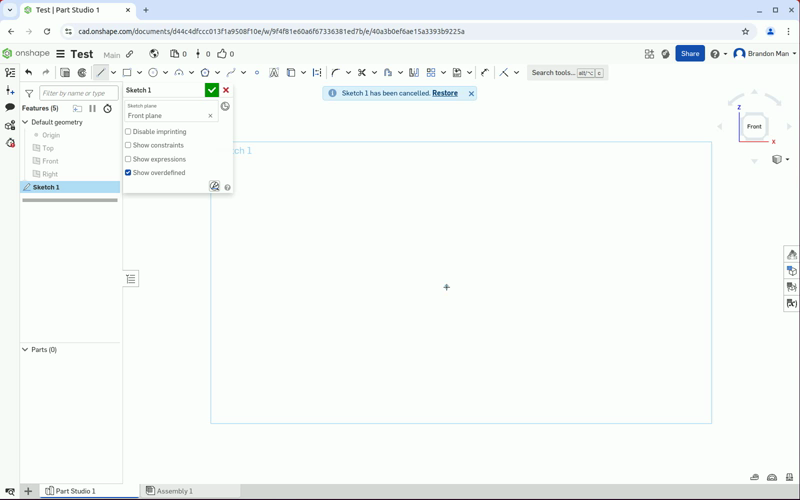
key_down(shift)
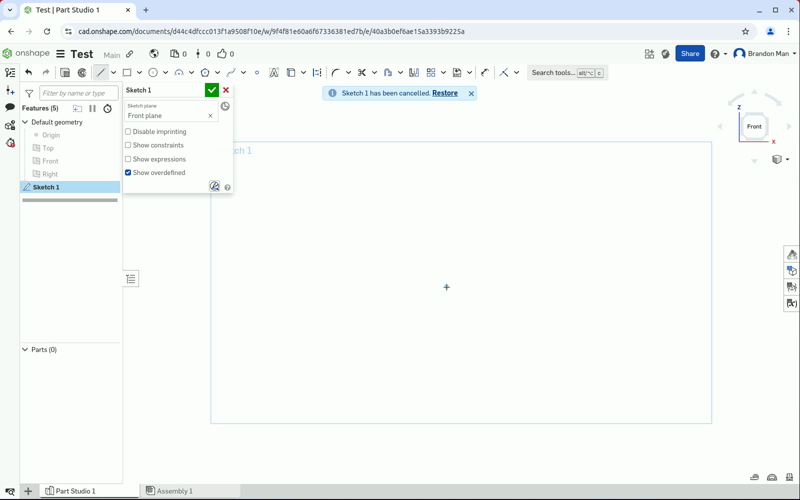
mouse_move(476, 286)
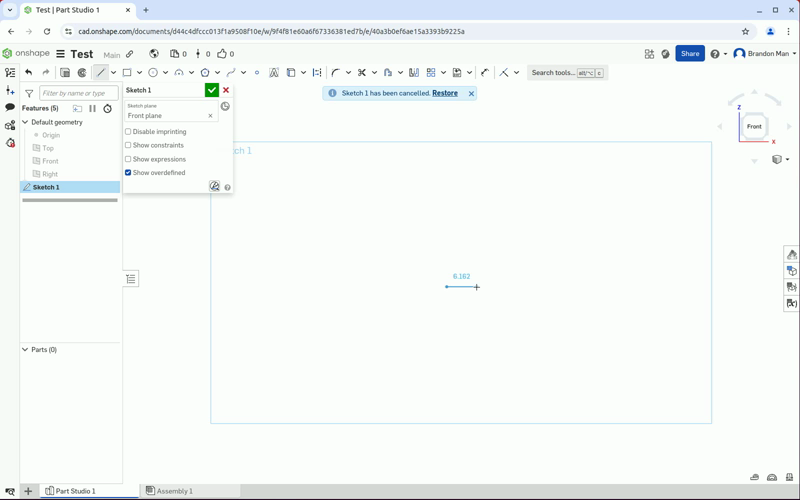
mouse_move(477, 286)
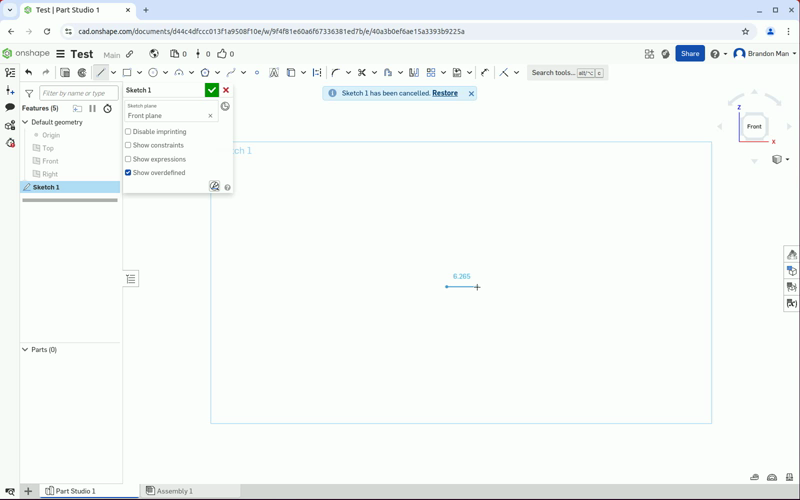
click(477, 286)
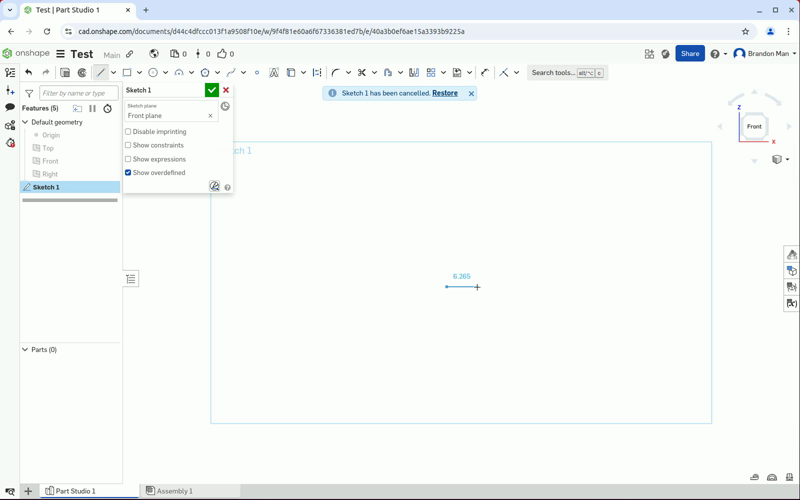
key_up(shift)
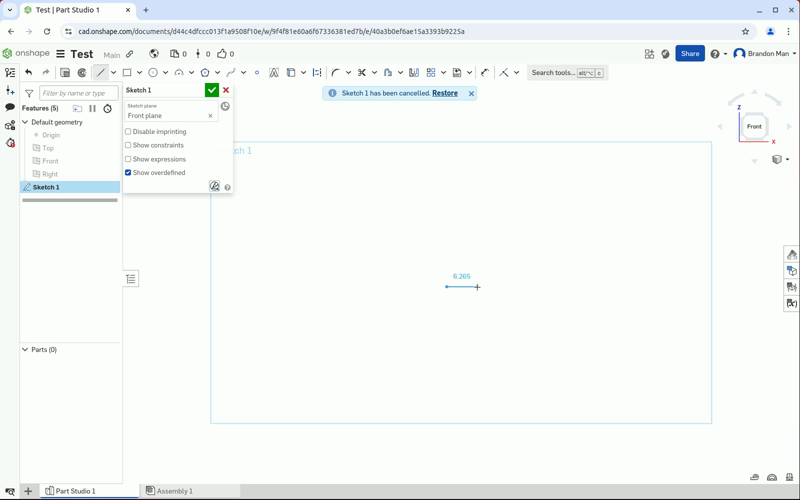
key_down(shift)
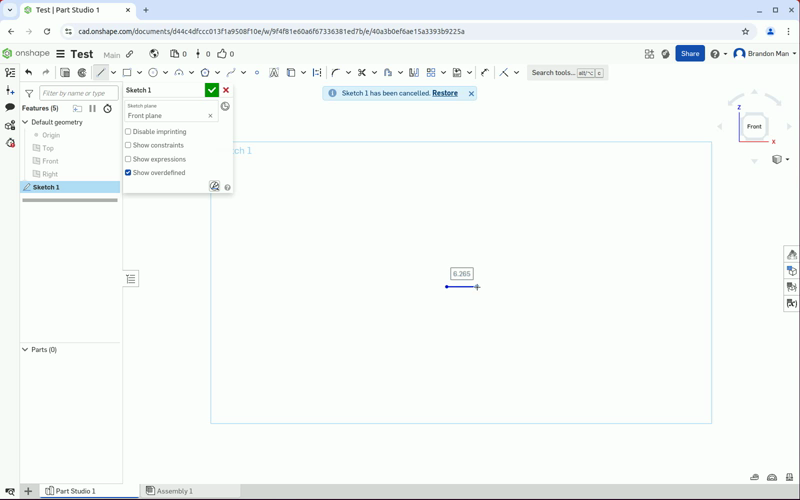
mouse_move(507, 286)
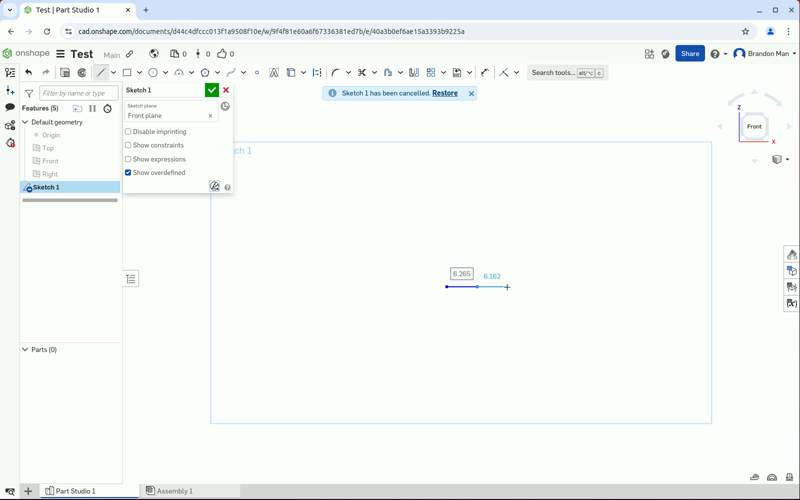
mouse_move(477, 279)
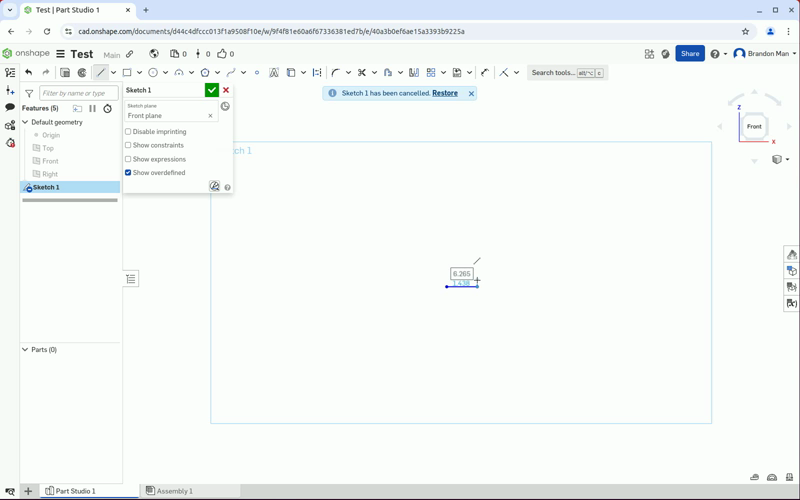
scroll(6)
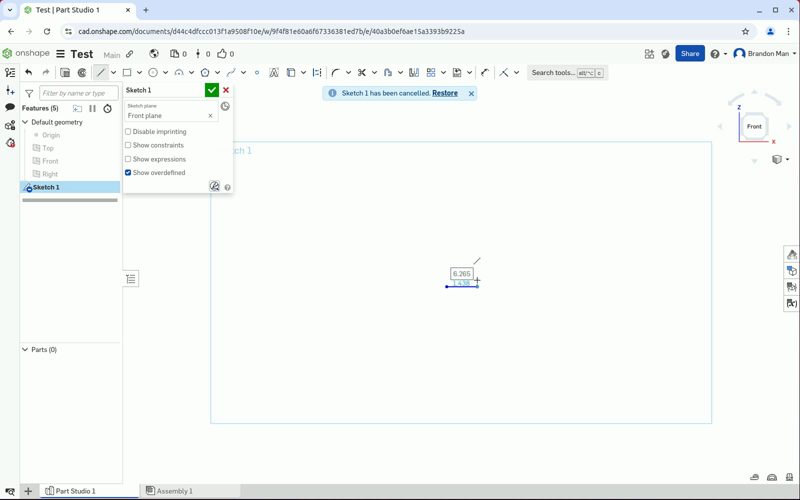
scroll(6)
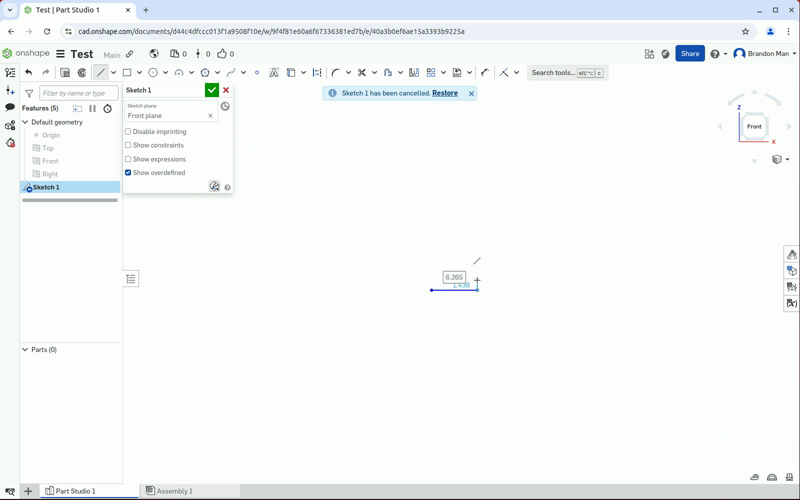
scroll(6)
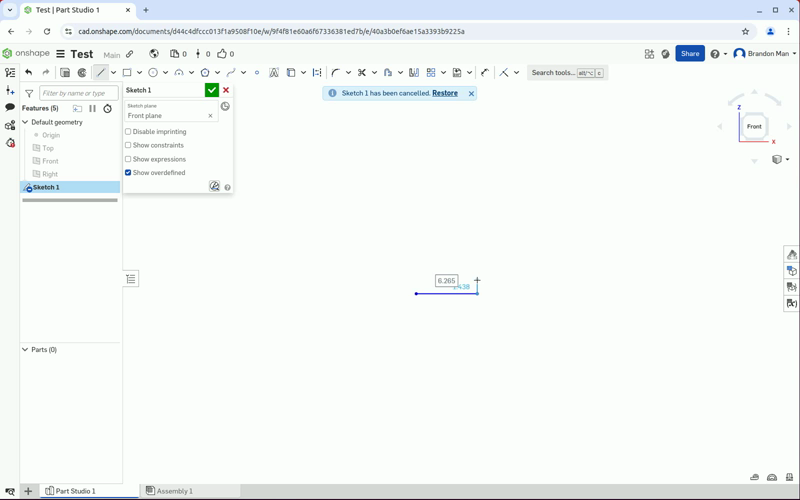
scroll(6)
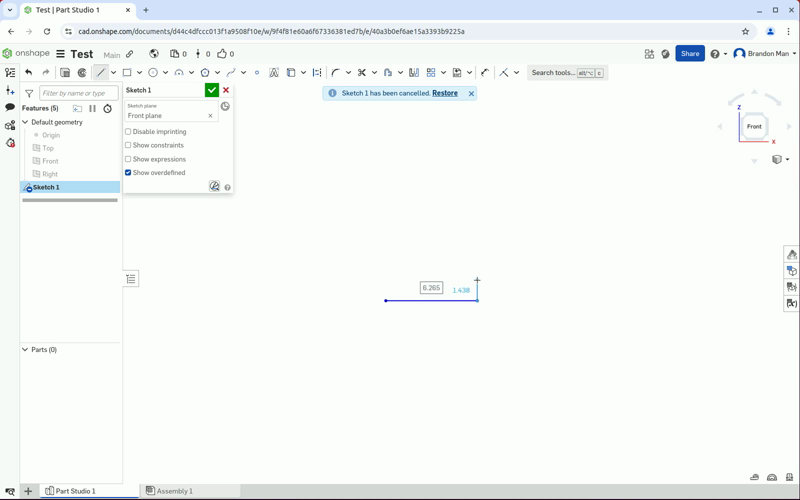
scroll(6)
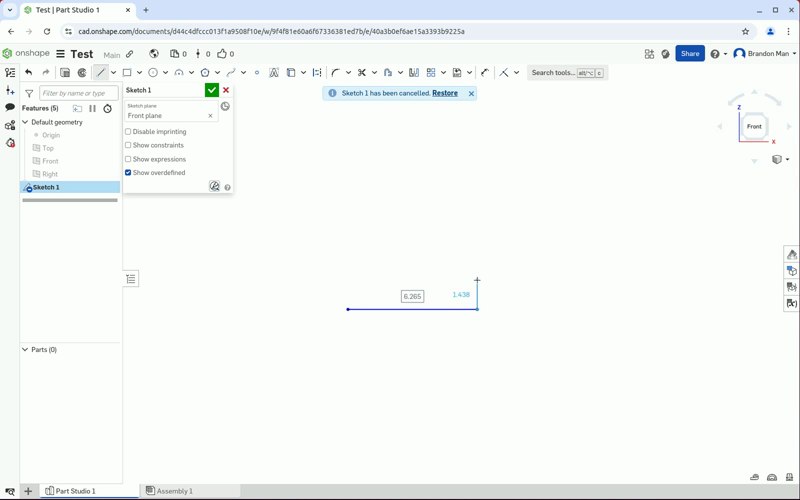
scroll(6)
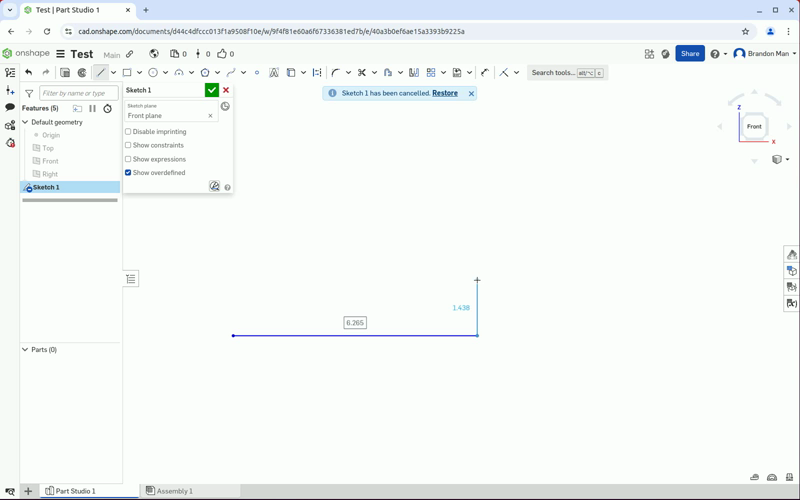
scroll(6)
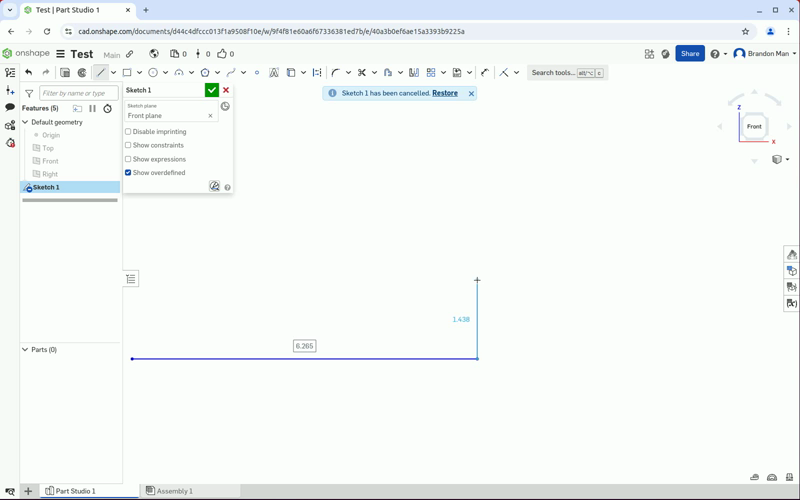
click(477, 279)
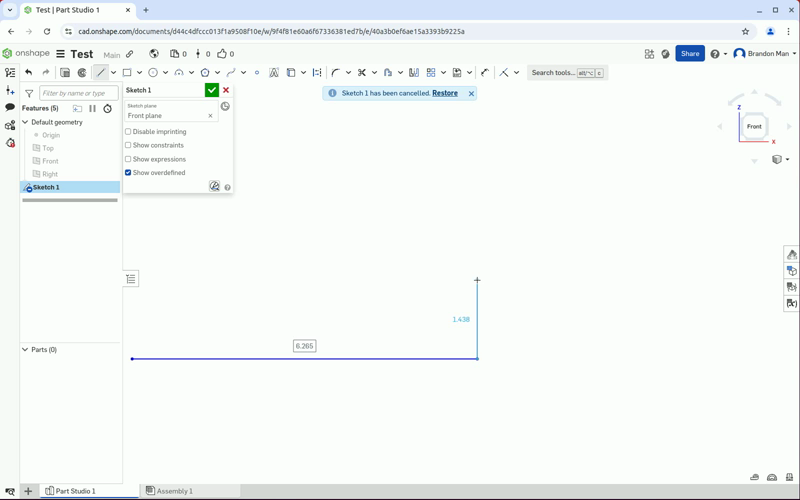
scroll(-6)
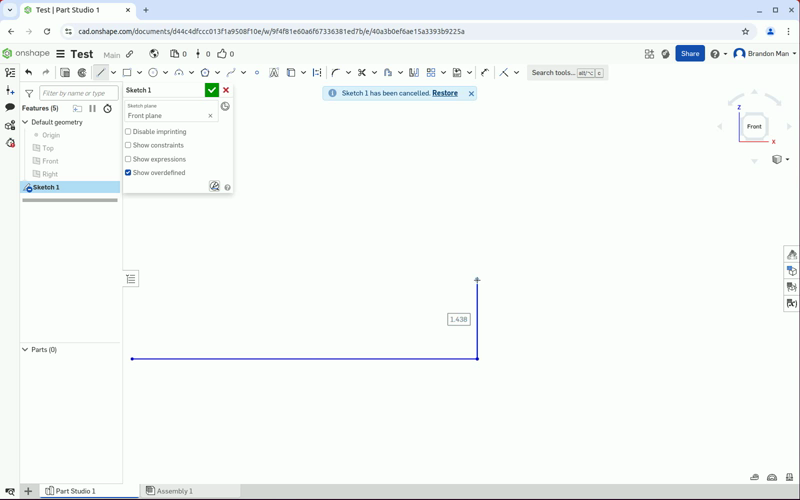
scroll(-6)
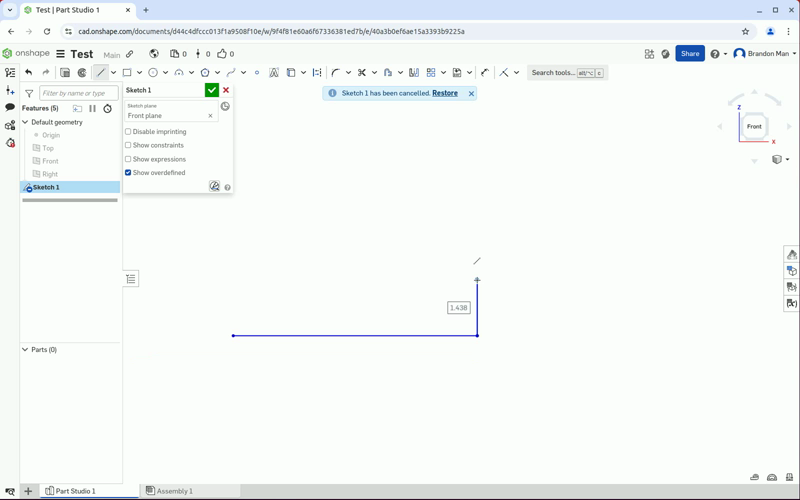
scroll(-6)
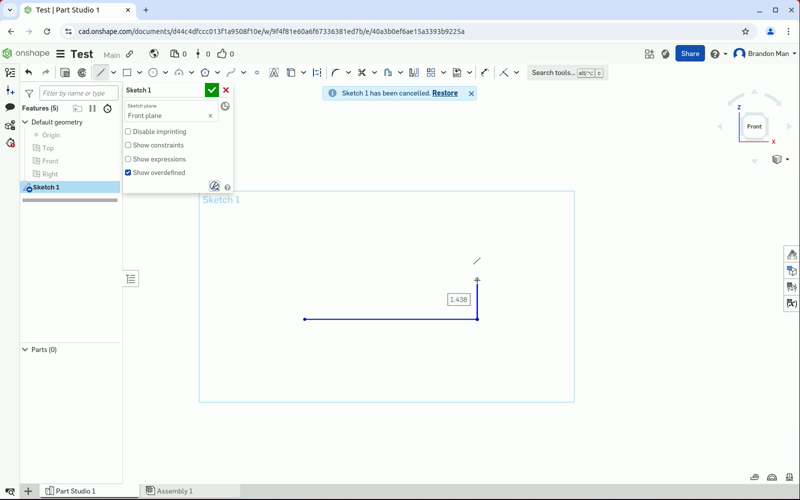
scroll(-6)
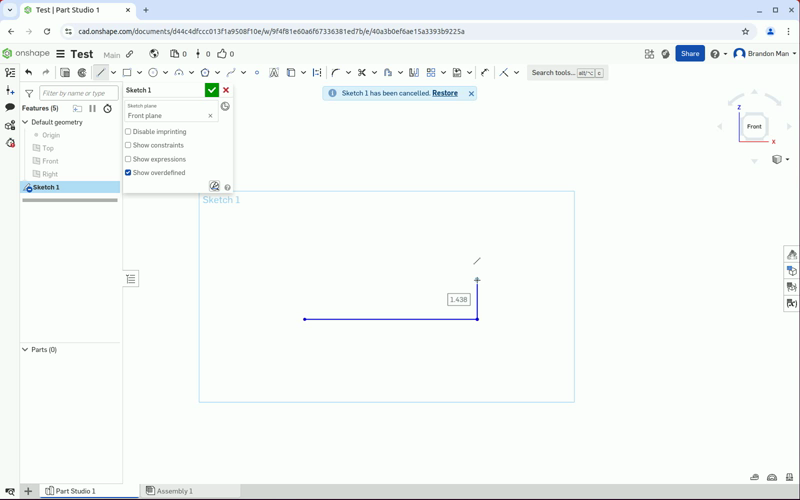
scroll(-6)
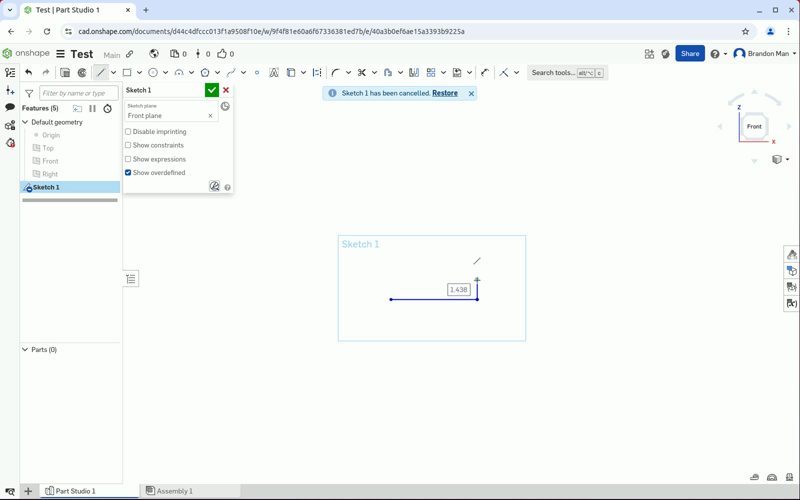
scroll(-6)
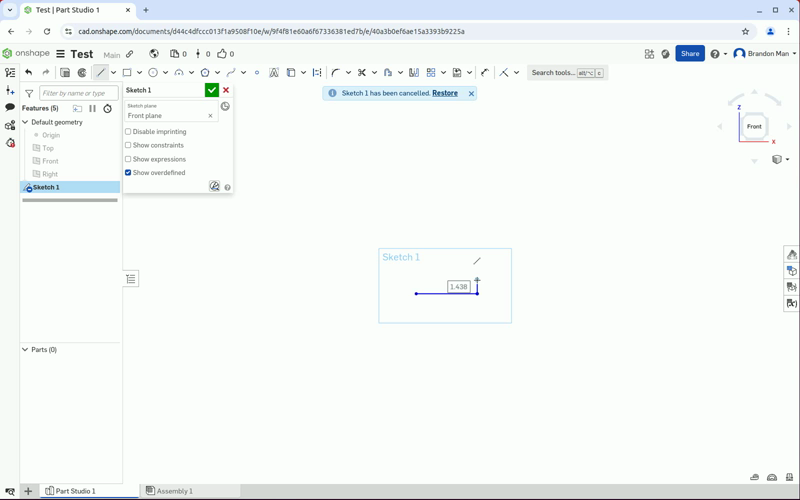
scroll(-6)
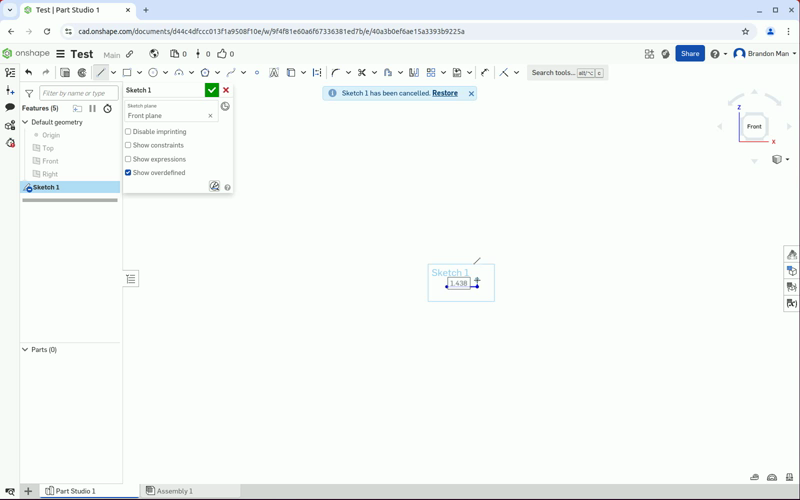
key_up(shift)
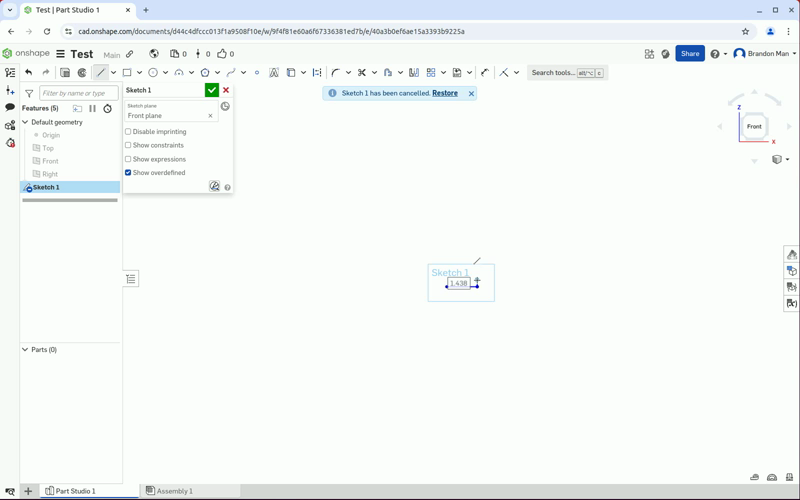
key_down(shift)
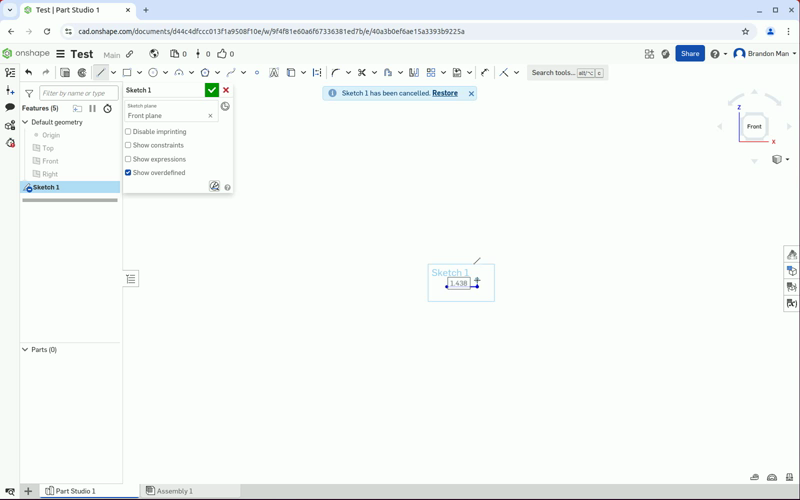
mouse_move(507, 279)
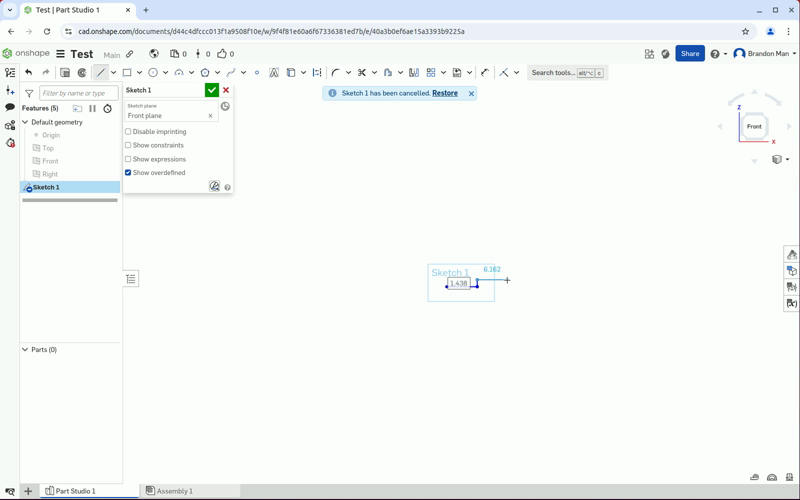
mouse_move(446, 279)
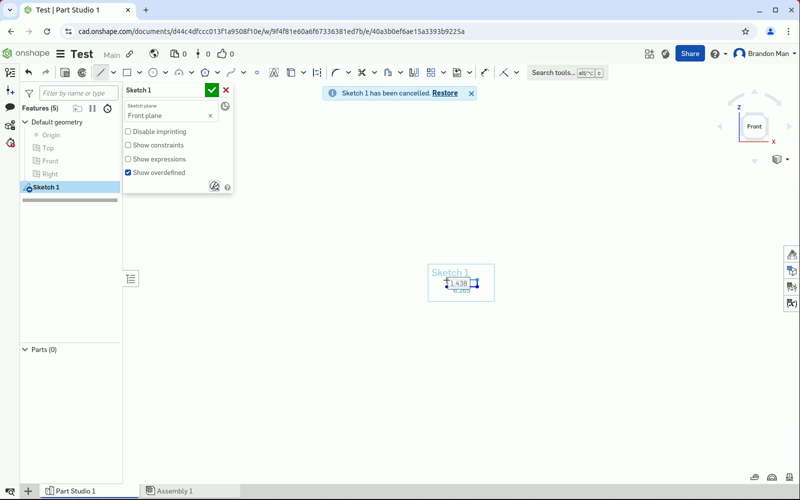
click(446, 279)
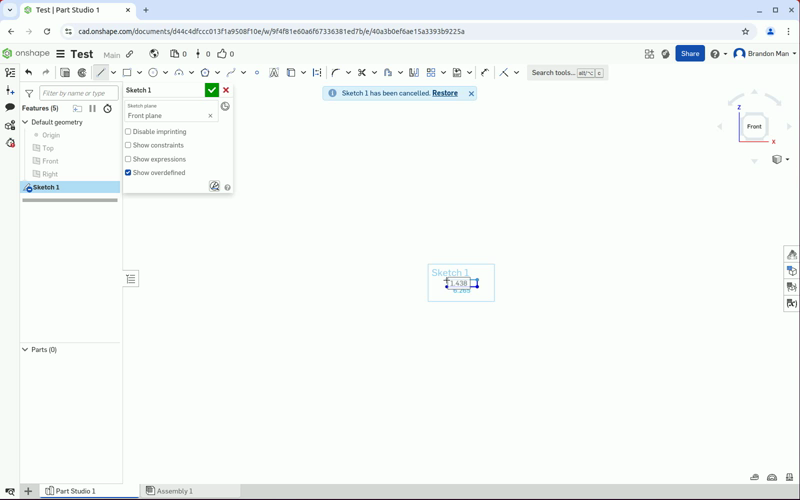
key_up(shift)
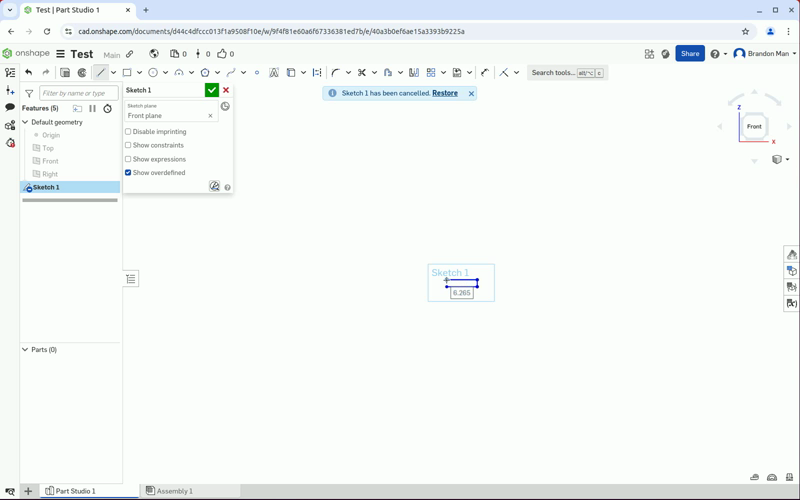
mouse_move(476, 279)
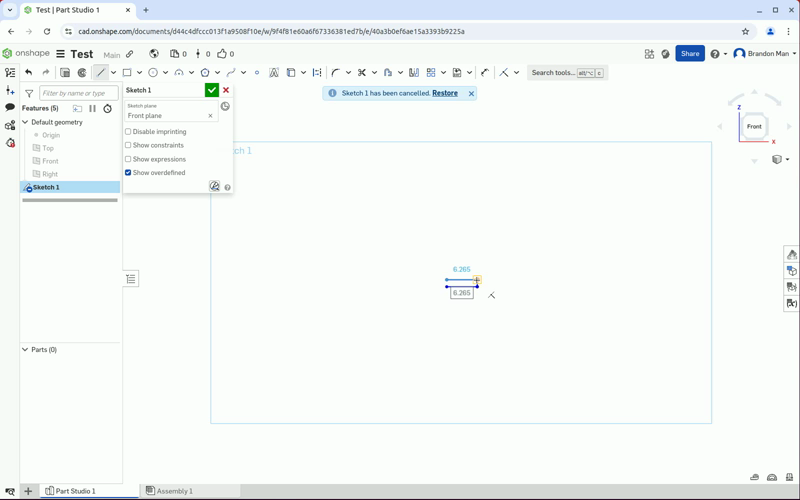
key_down(shift)
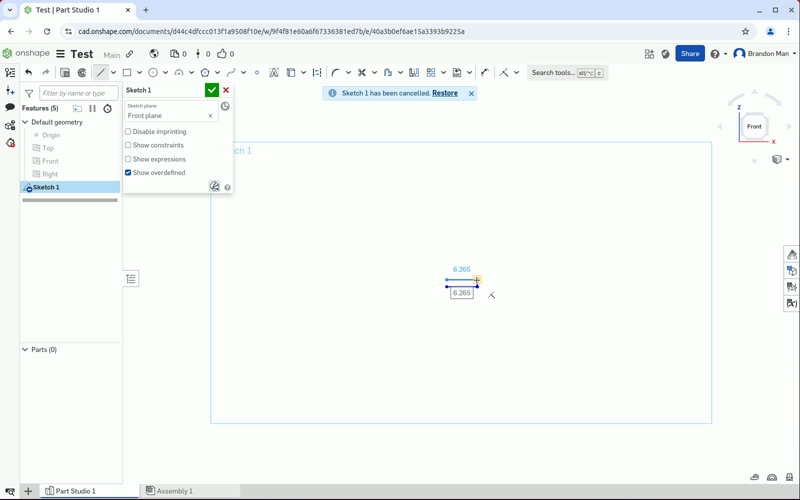
mouse_move(446, 286)
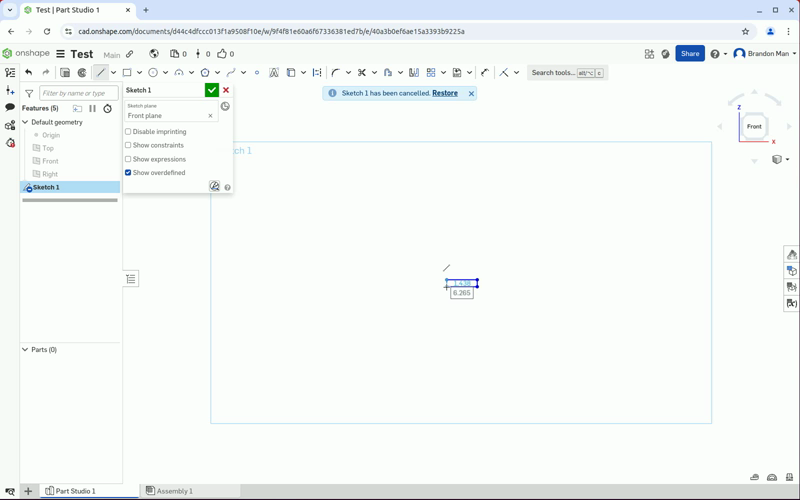
scroll(6)
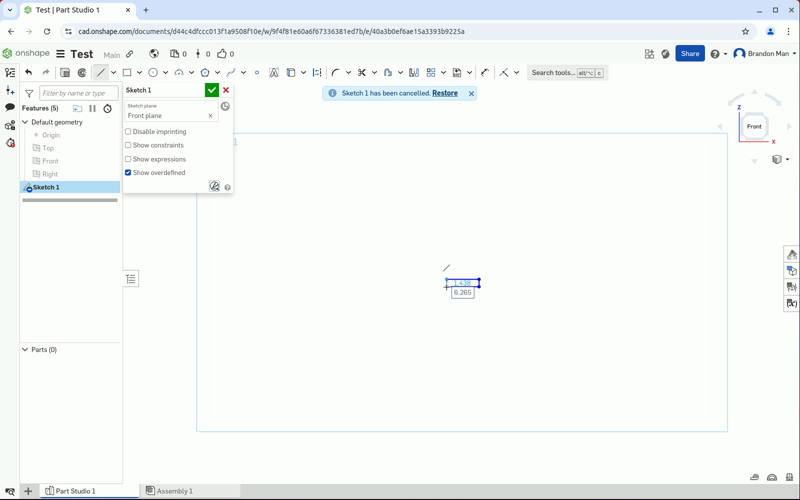
scroll(6)
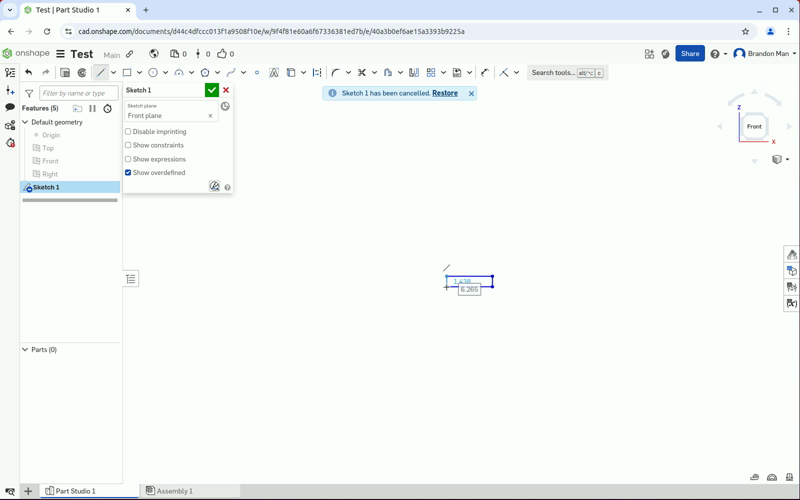
scroll(6)
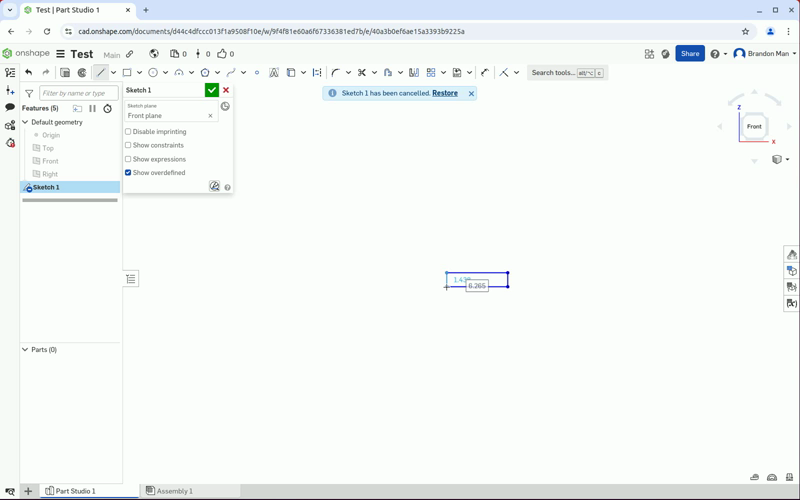
scroll(6)
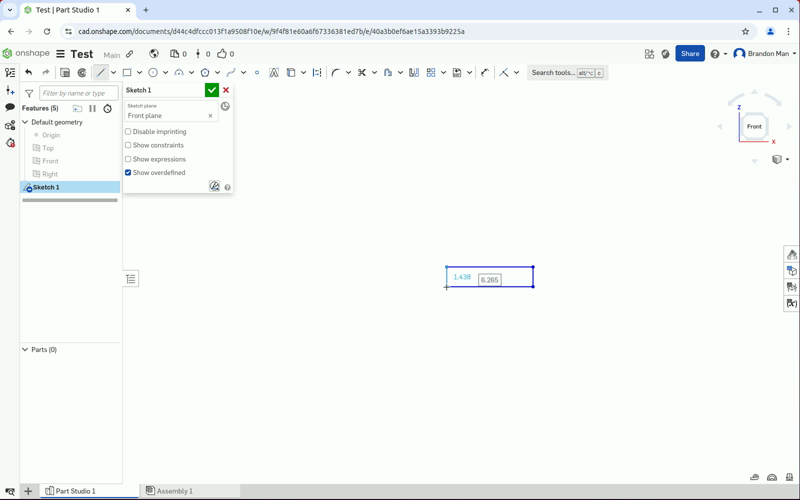
scroll(6)
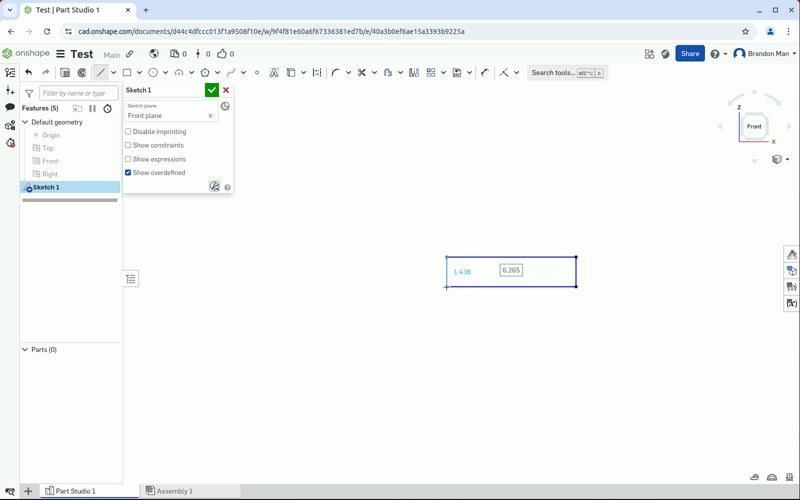
scroll(6)
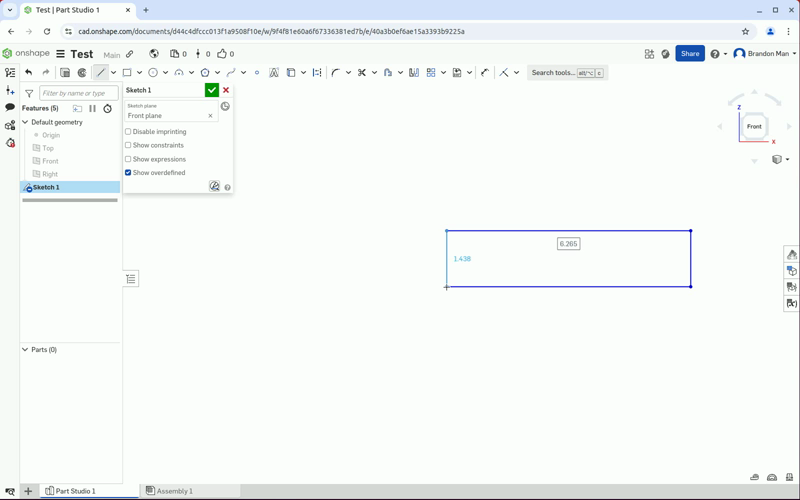
scroll(6)
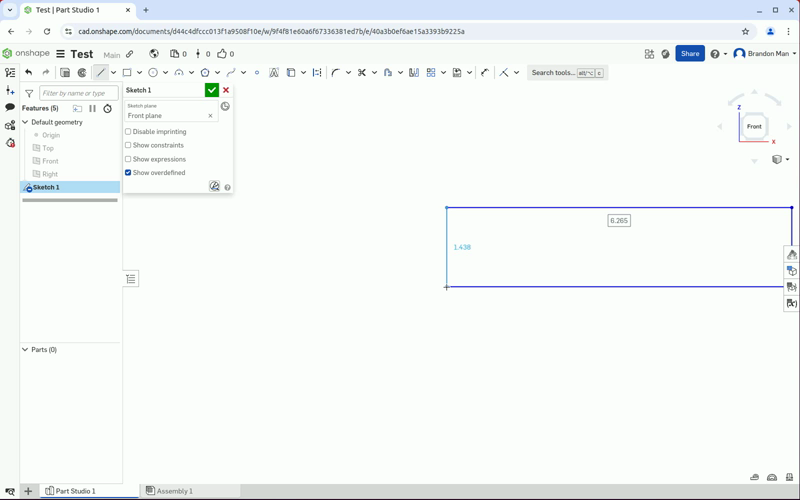
key_up(shift)
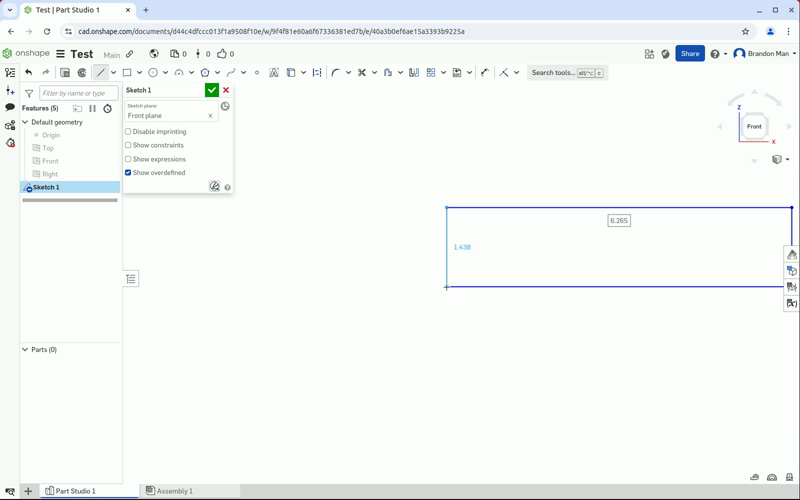
click(446, 286)
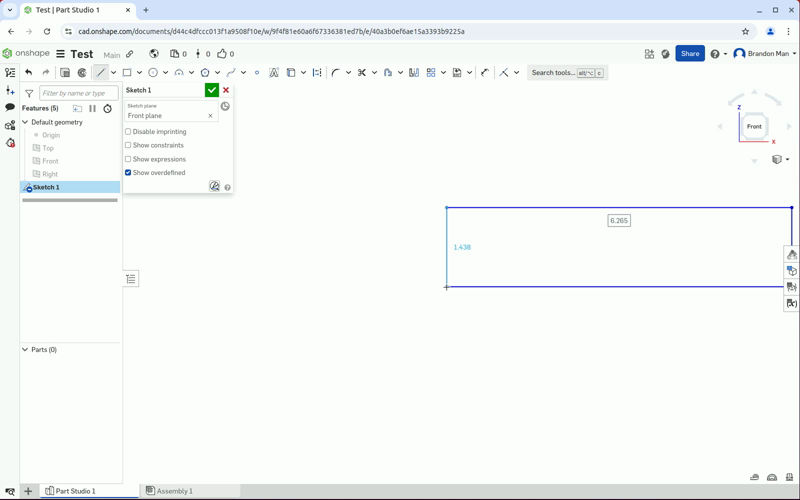
scroll(-6)
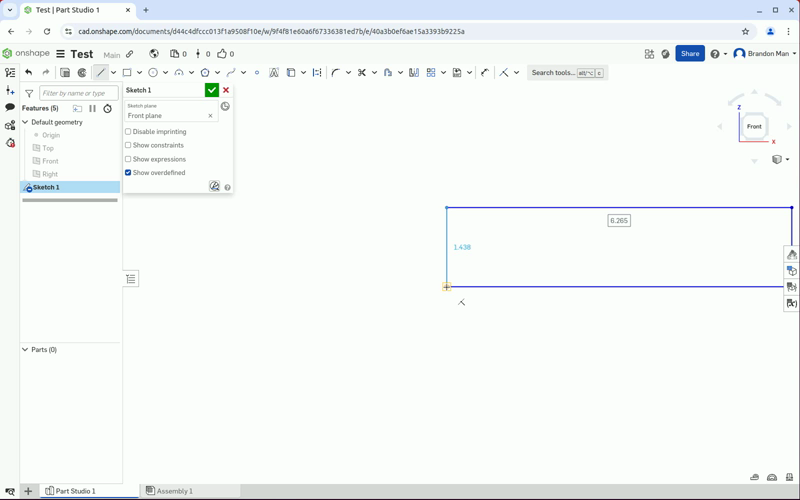
scroll(-6)
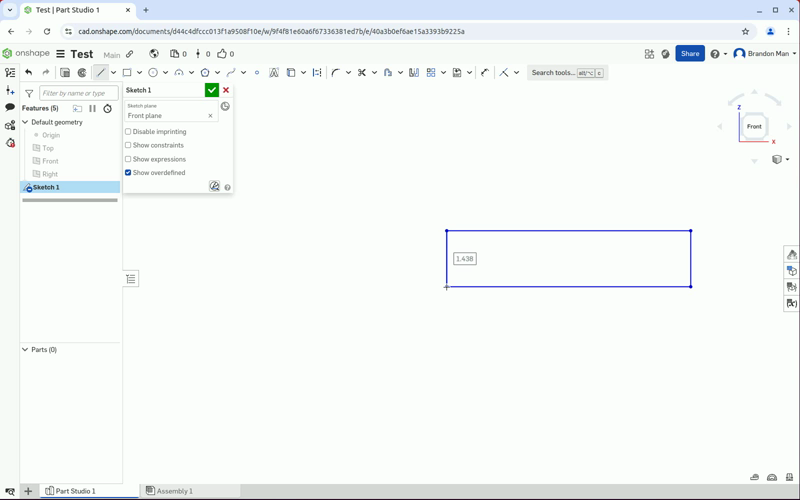
scroll(-6)
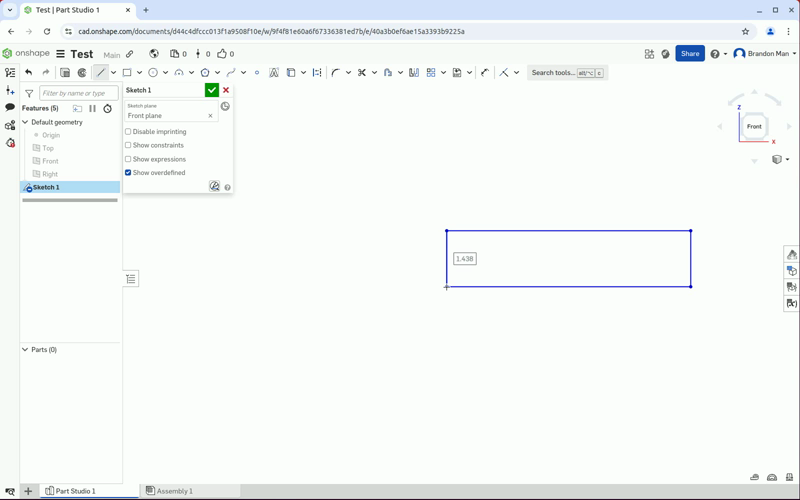
scroll(-6)
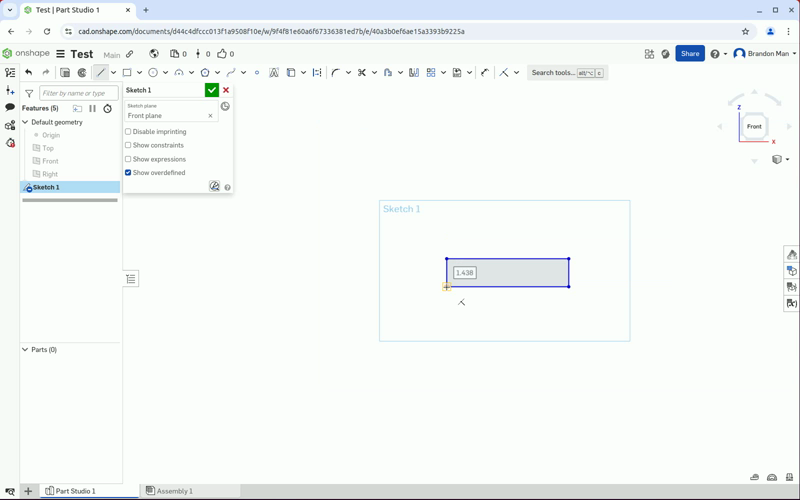
scroll(-6)
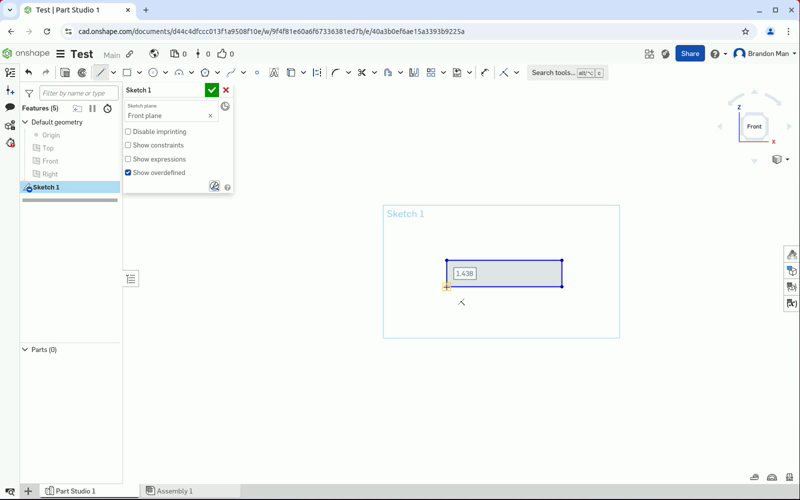
scroll(-6)
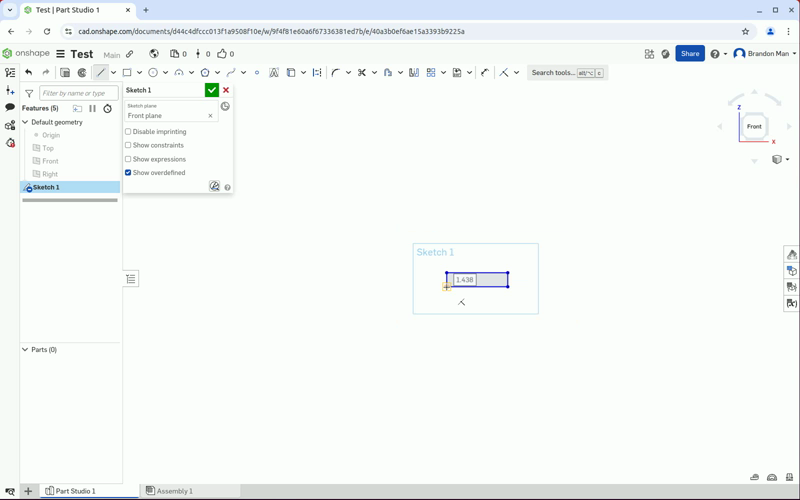
scroll(-6)
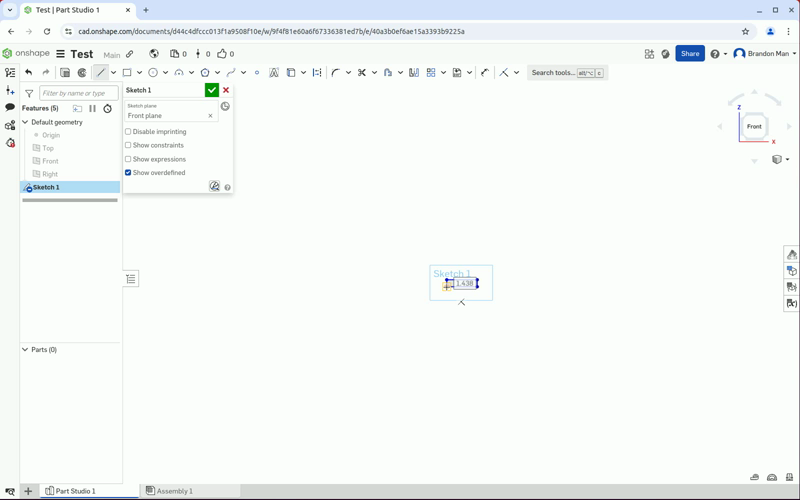
key(esc)
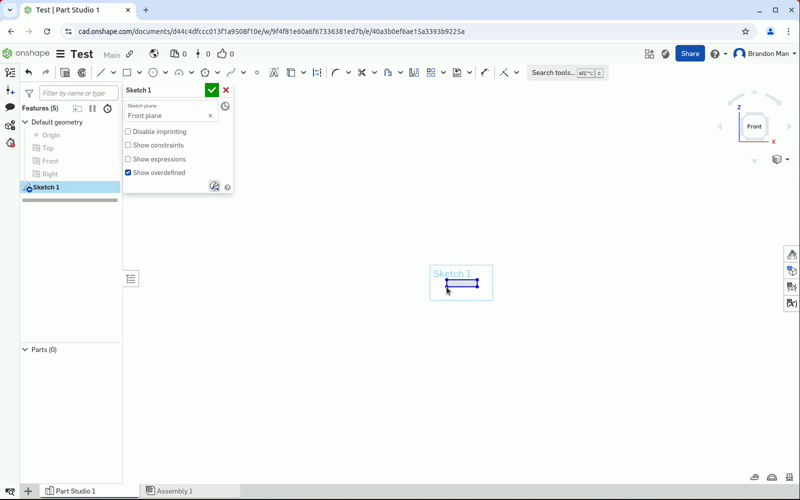
mouse_move(474, 282)
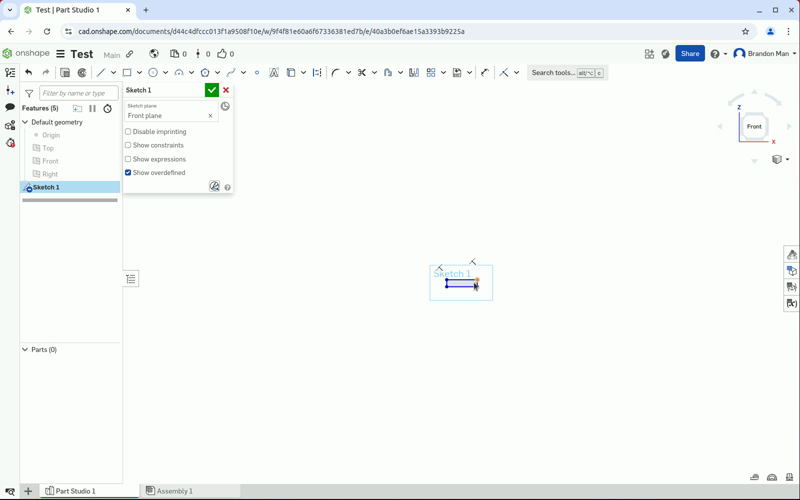
scroll(6)
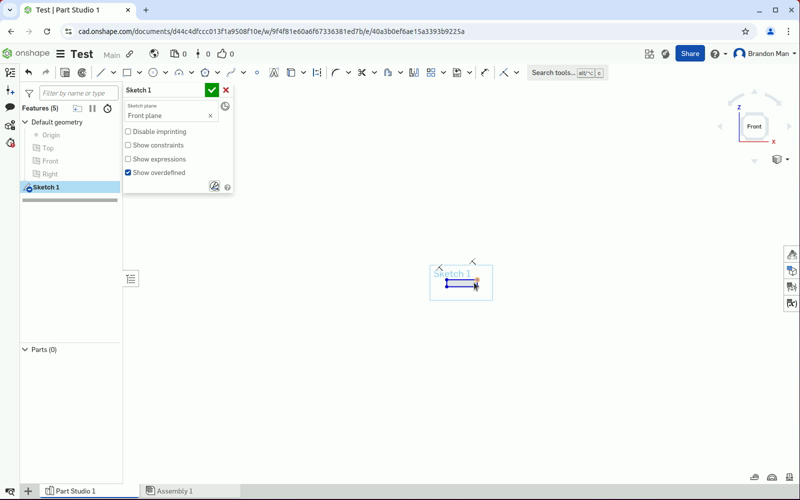
scroll(6)
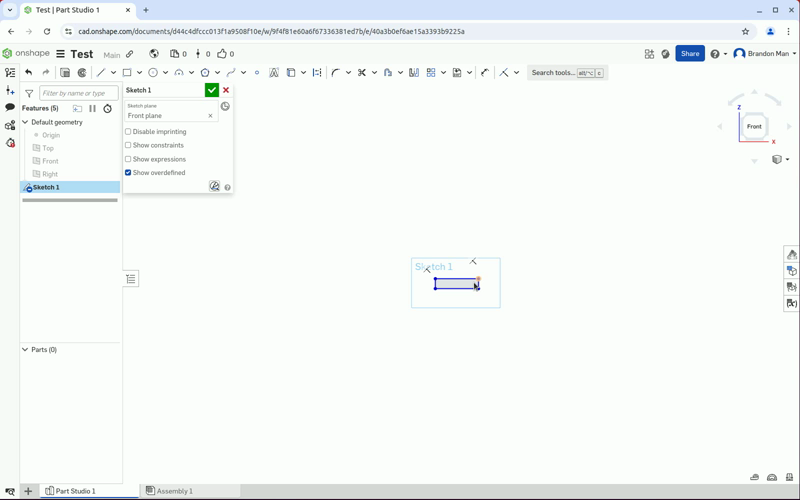
scroll(6)
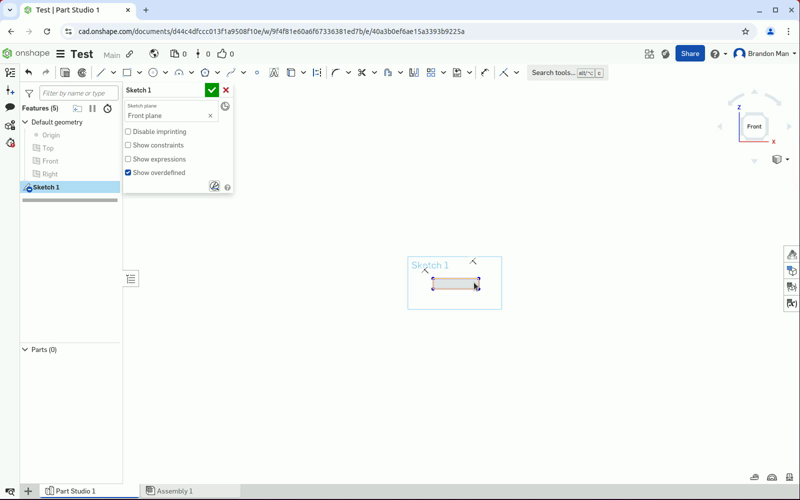
scroll(6)
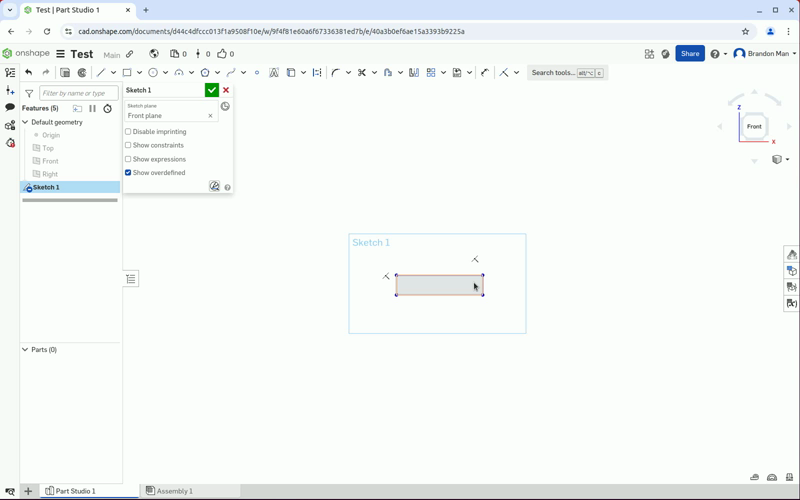
scroll(6)
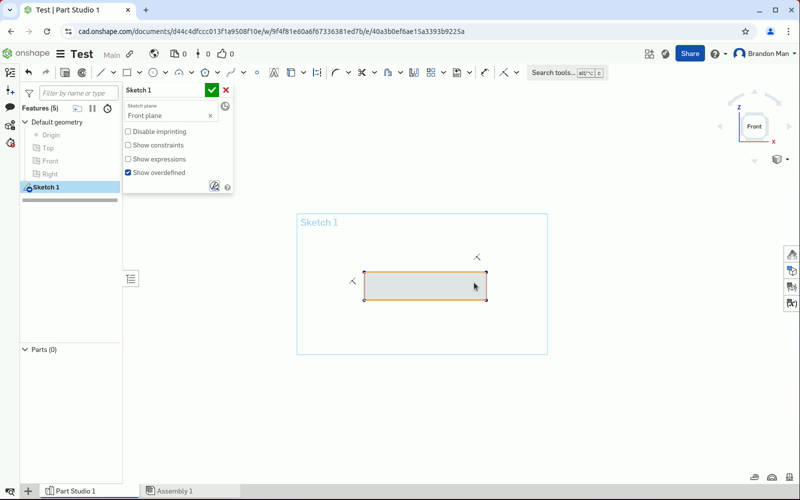
scroll(6)
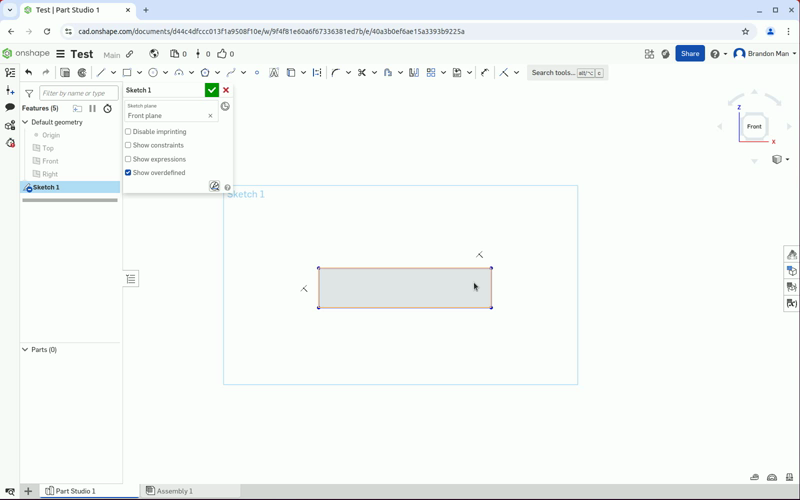
scroll(6)
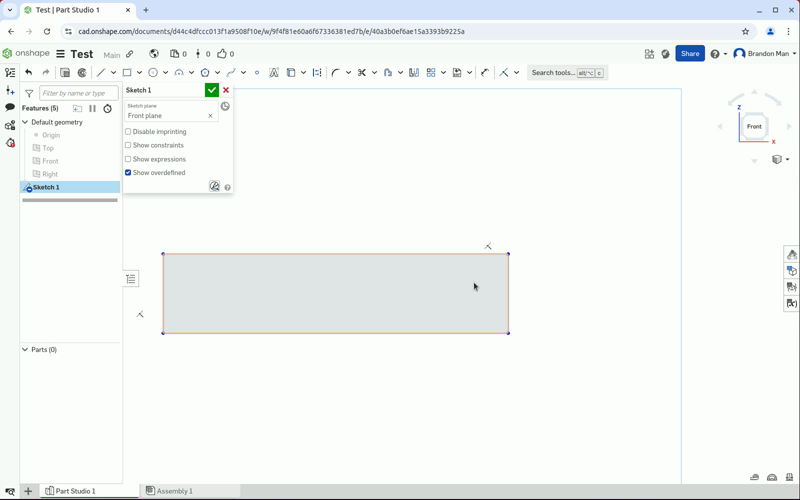
click(474, 282)
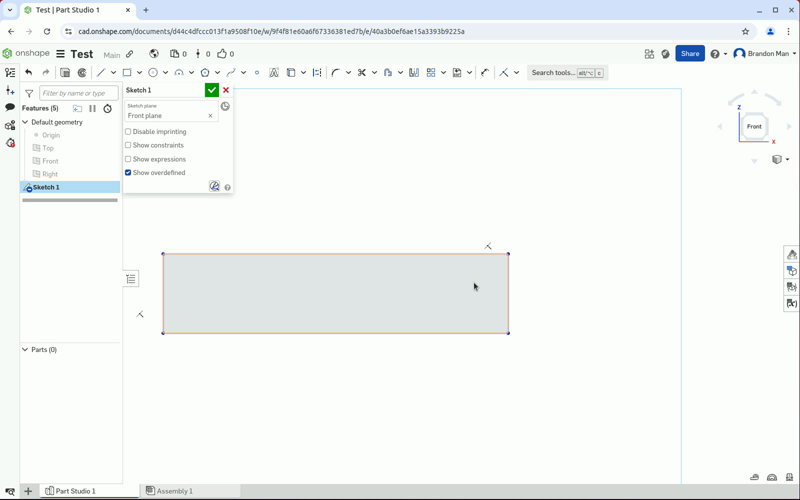
scroll(-6)
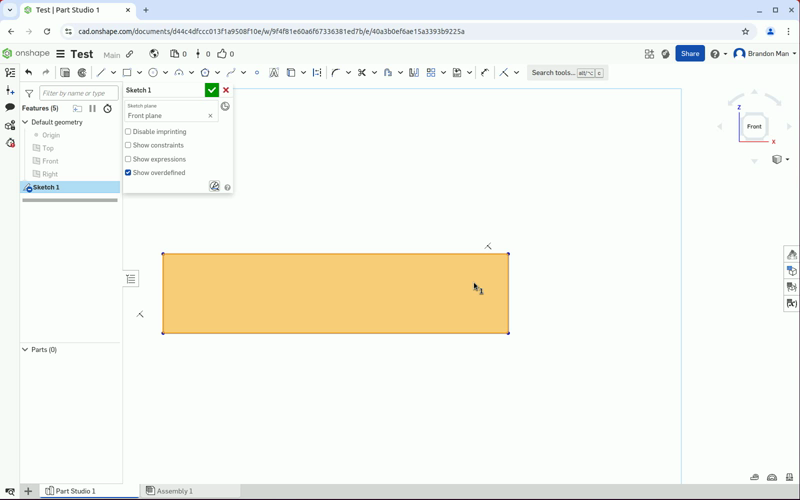
scroll(-6)
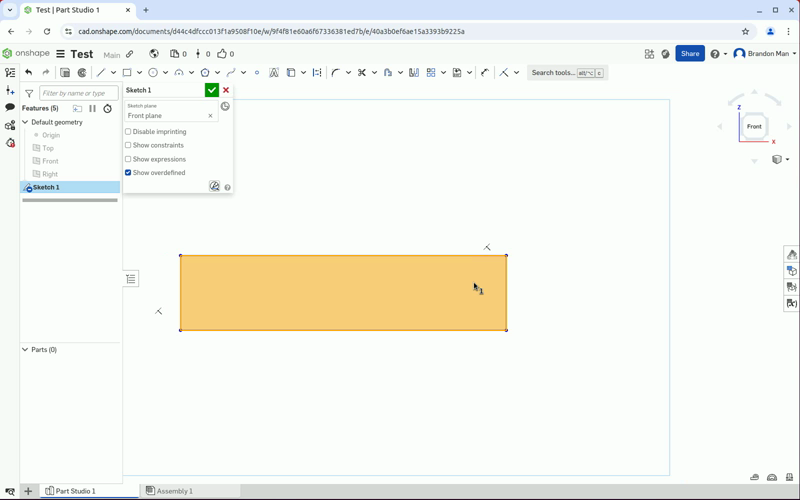
scroll(-6)
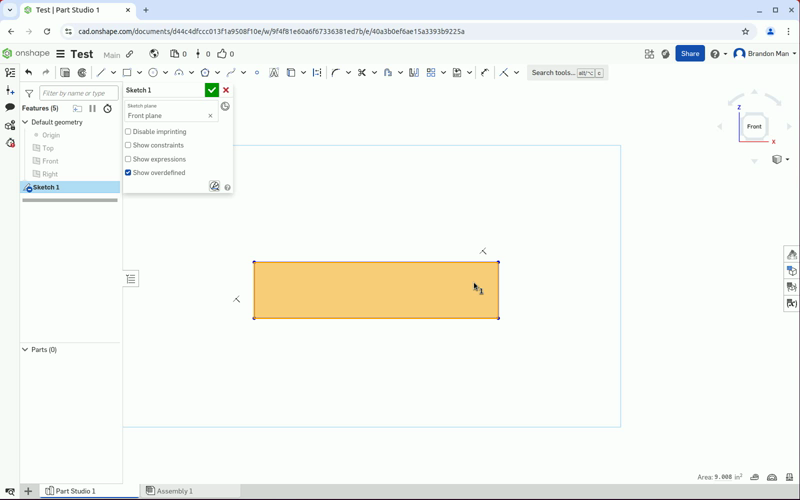
scroll(-6)
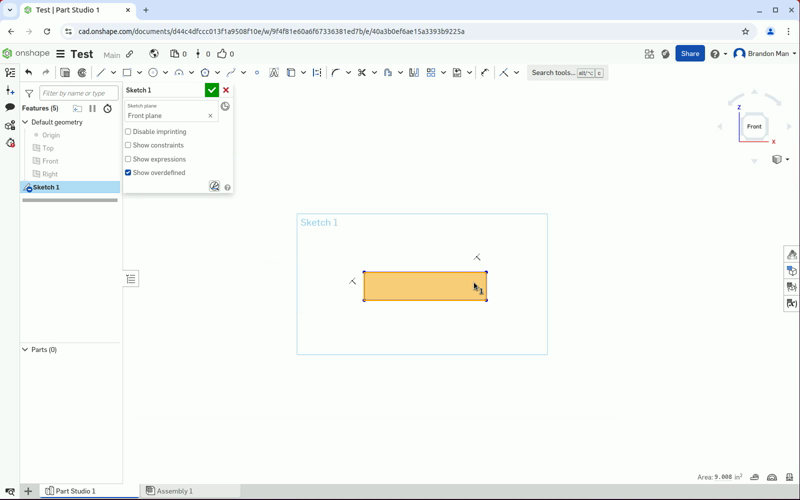
scroll(-6)
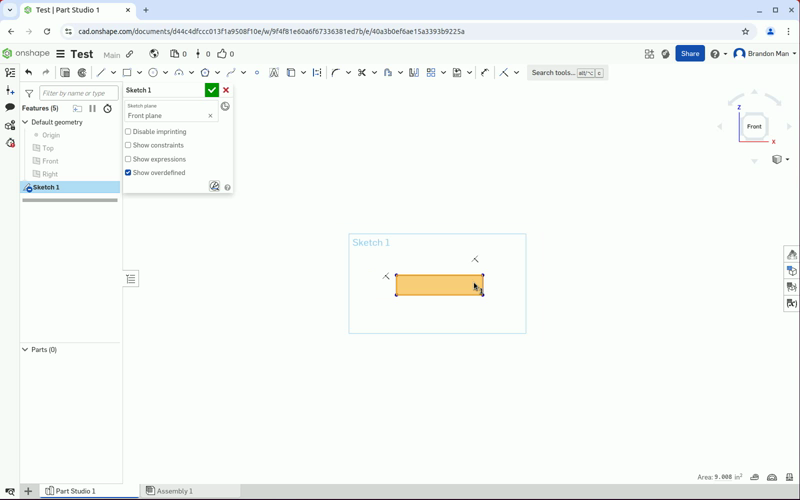
scroll(-6)
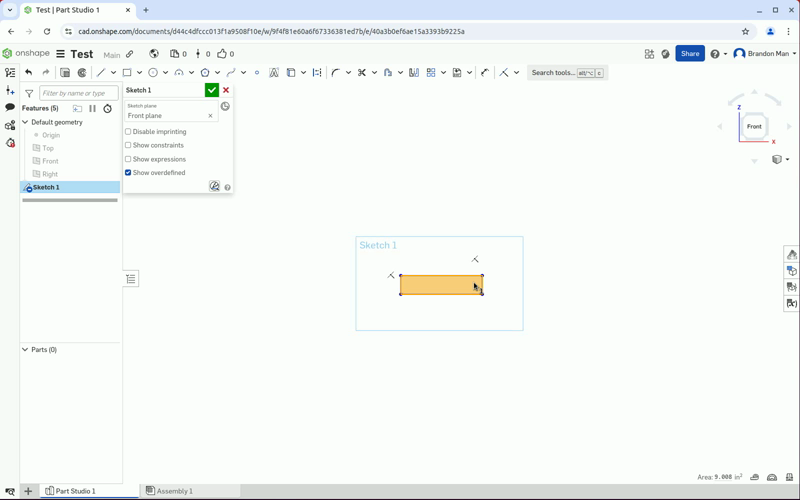
scroll(-6)
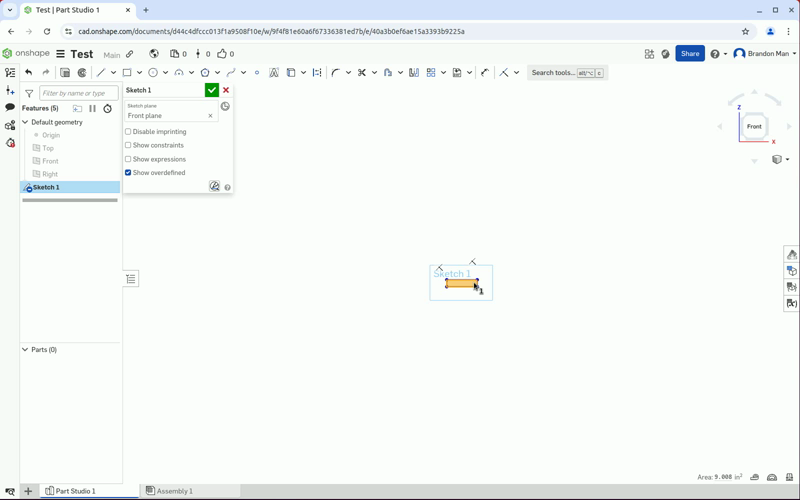
mouse_move(73, 352)
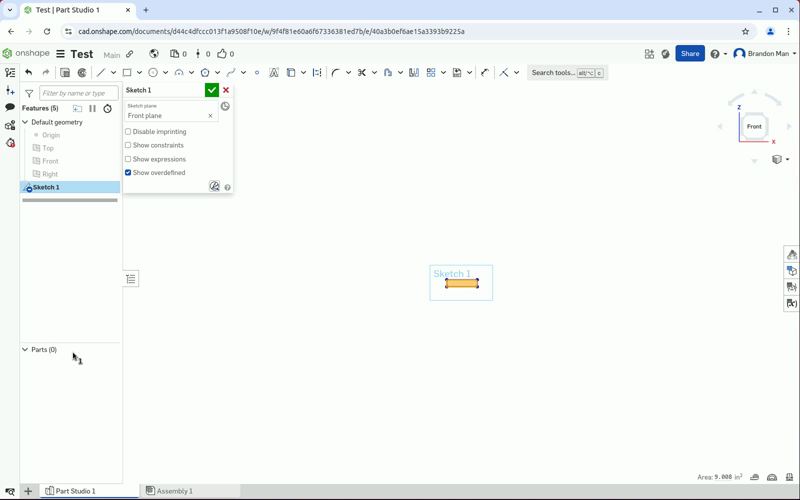
key(shift+y)
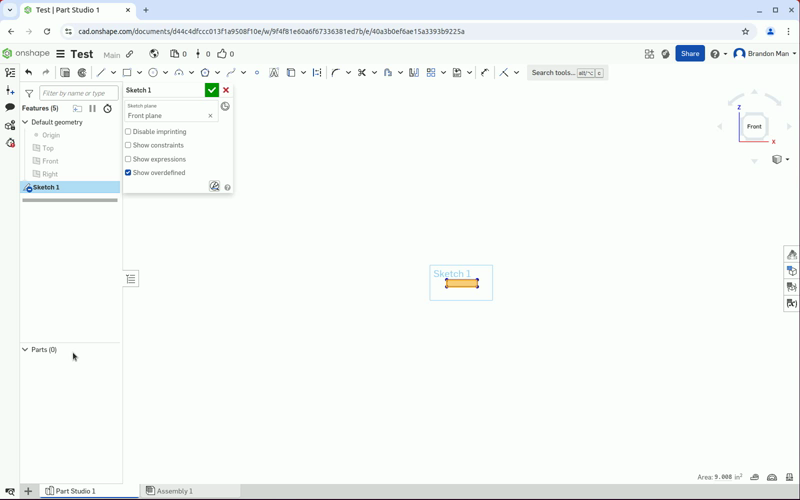
key(shift+e)
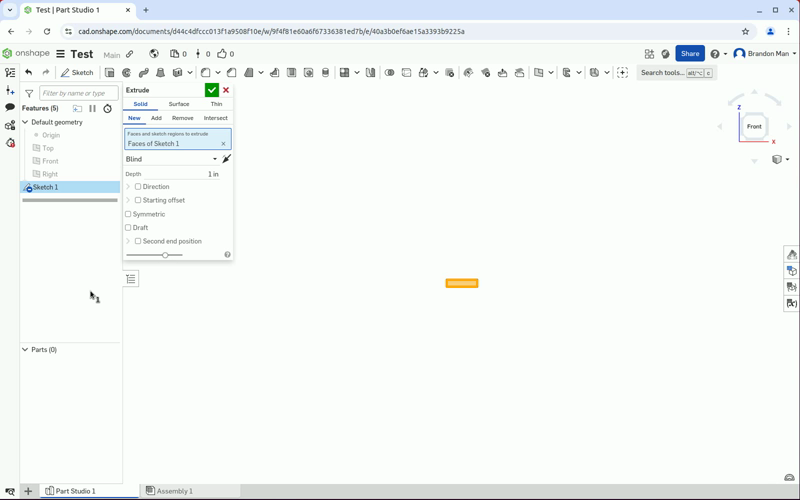
mouse_move(143, 106)
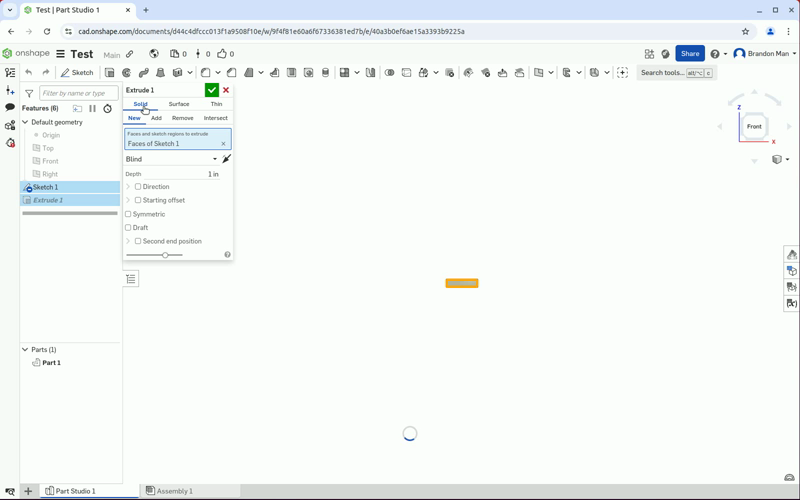
click(143, 106)
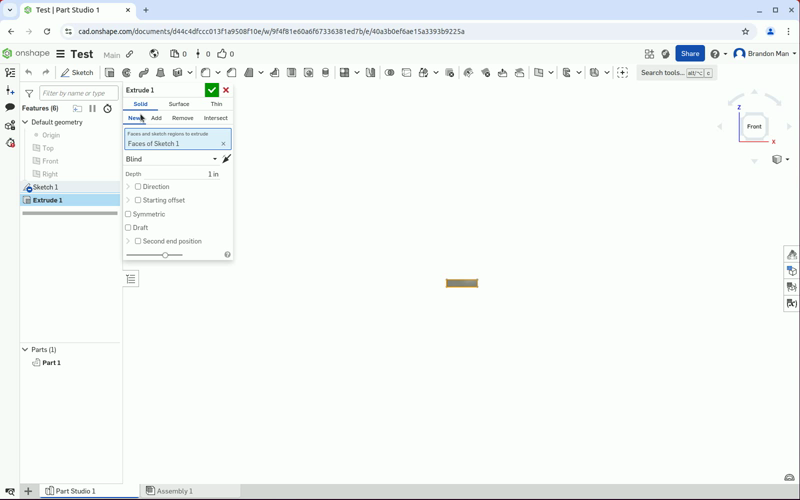
mouse_move(137, 120)
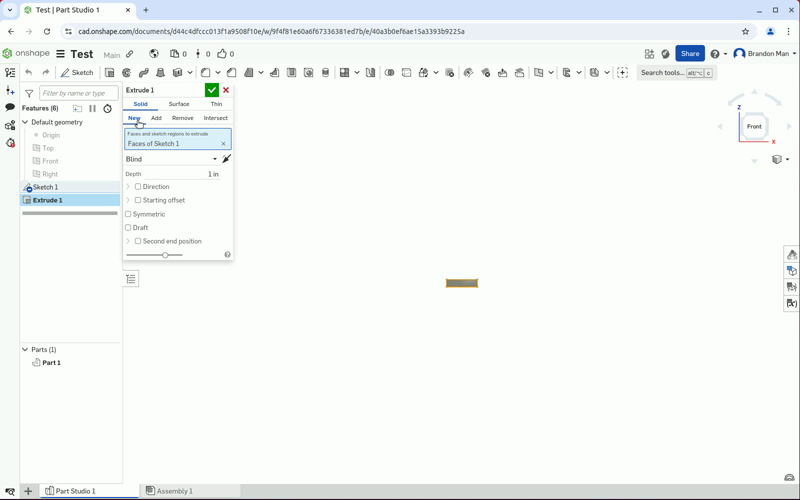
click(137, 120)
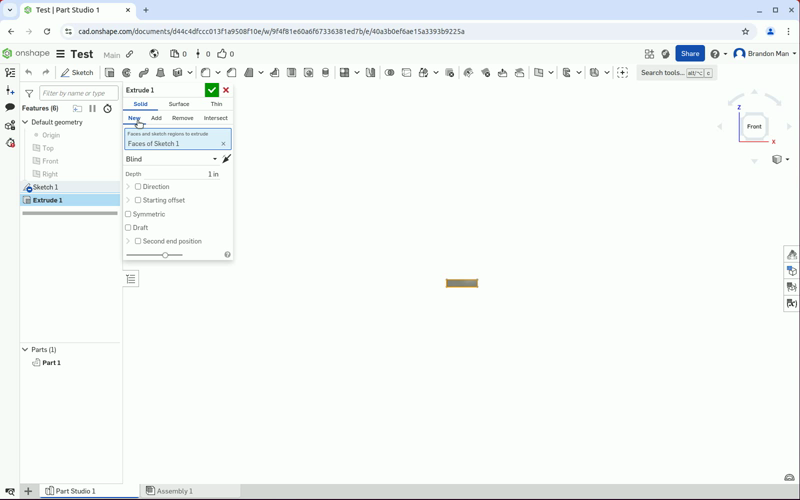
key(tab, 4)
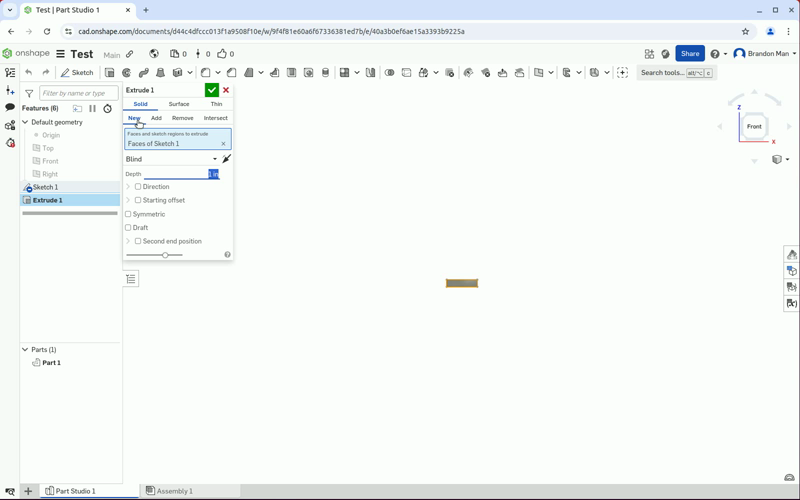
text(23.108)
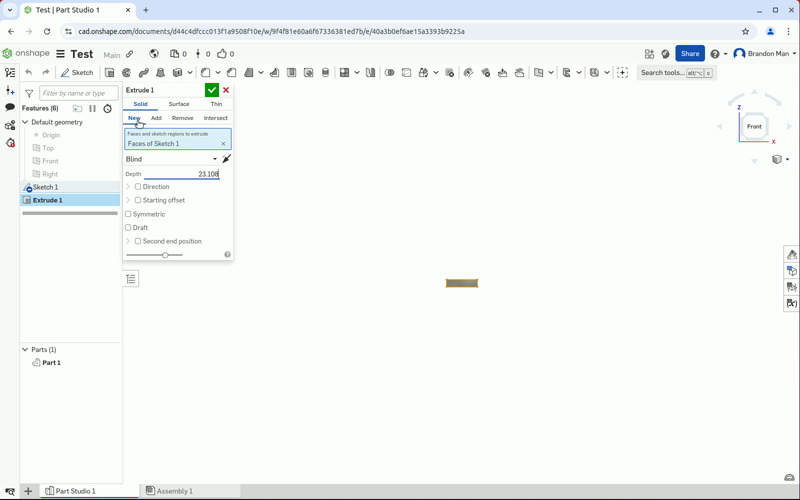
key(enter)
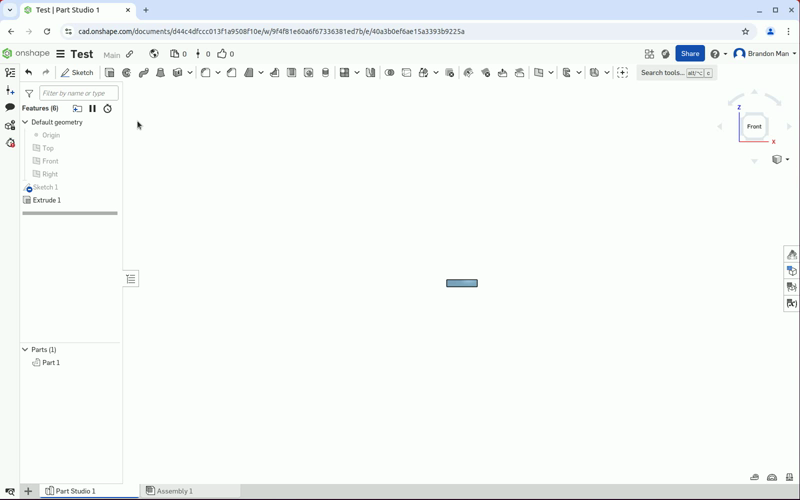
key(shift+h)
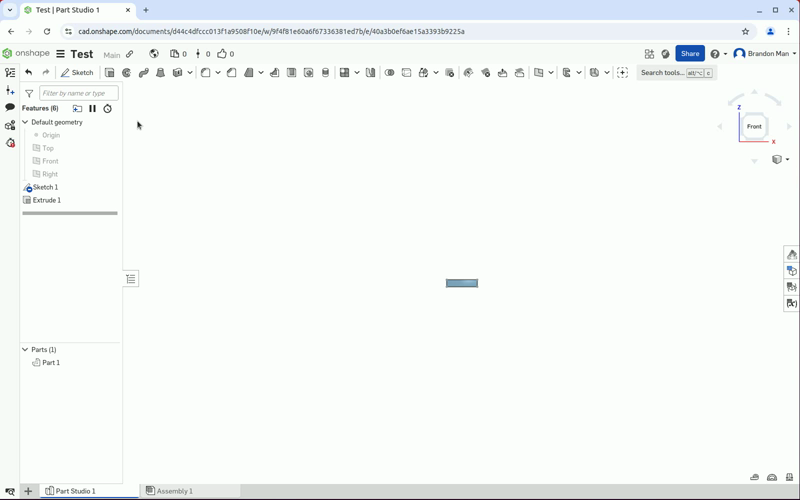
key(shift+h)
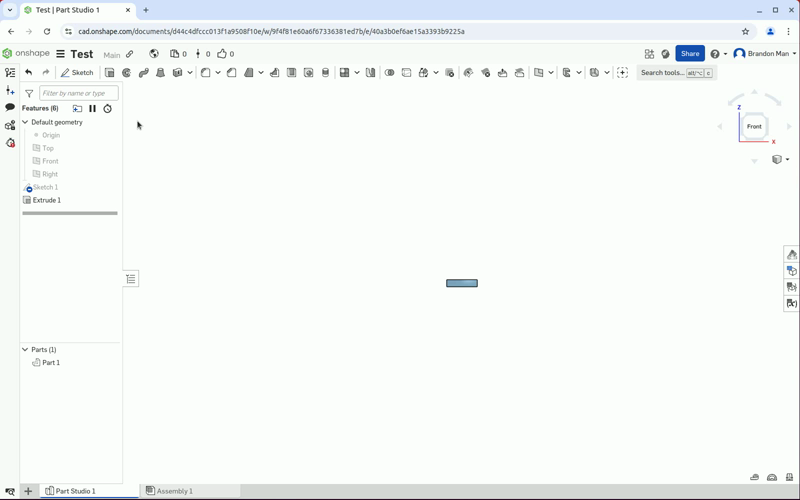
mouse_move(73, 189)
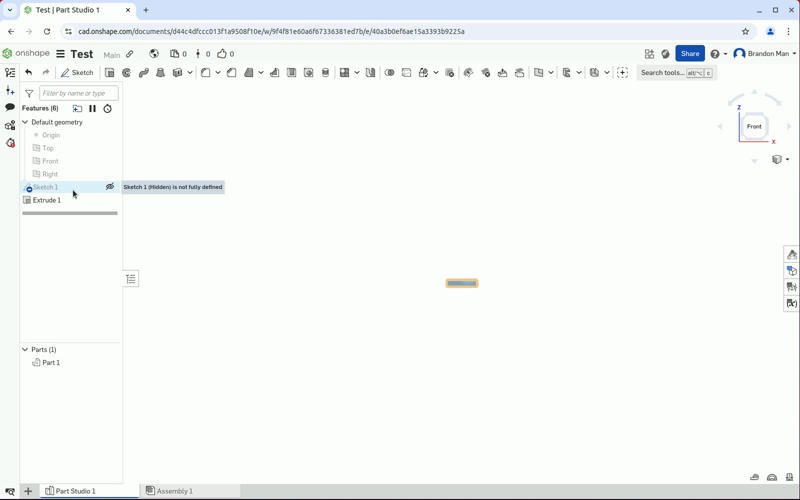
click(73, 189)
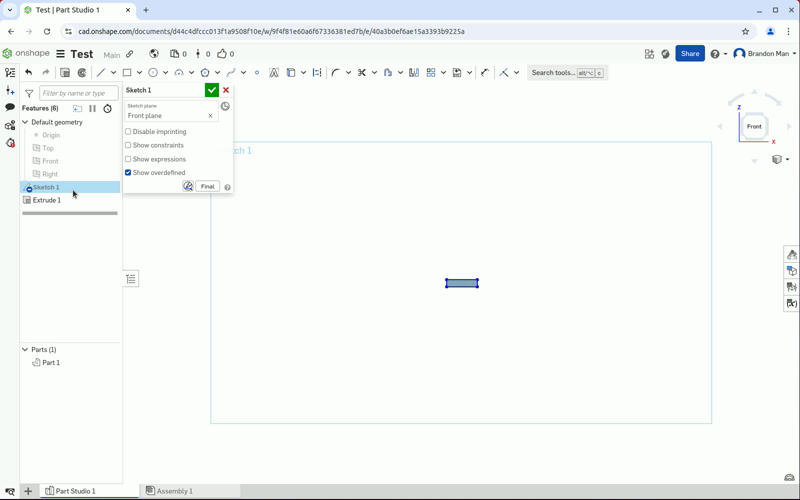
mouse_move(229, 92)
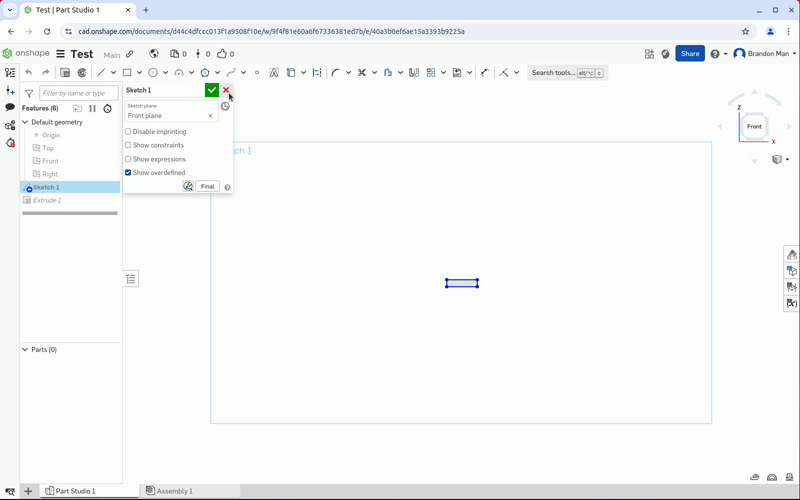
click(229, 92)
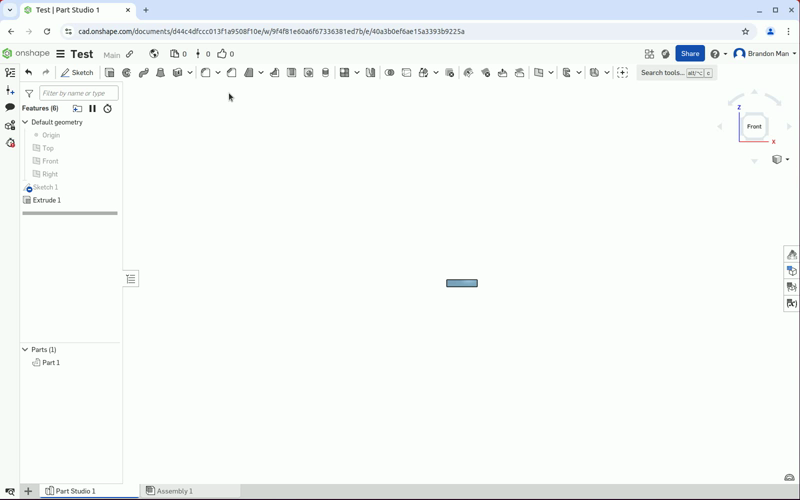
mouse_move(73, 352)
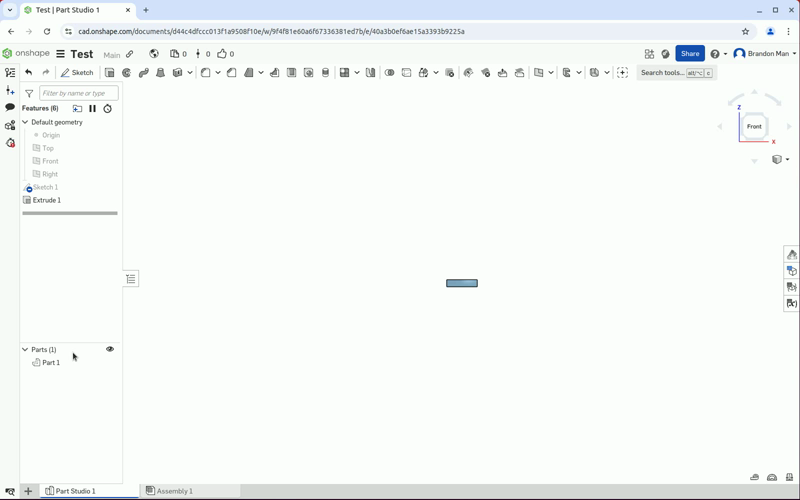
key(y)
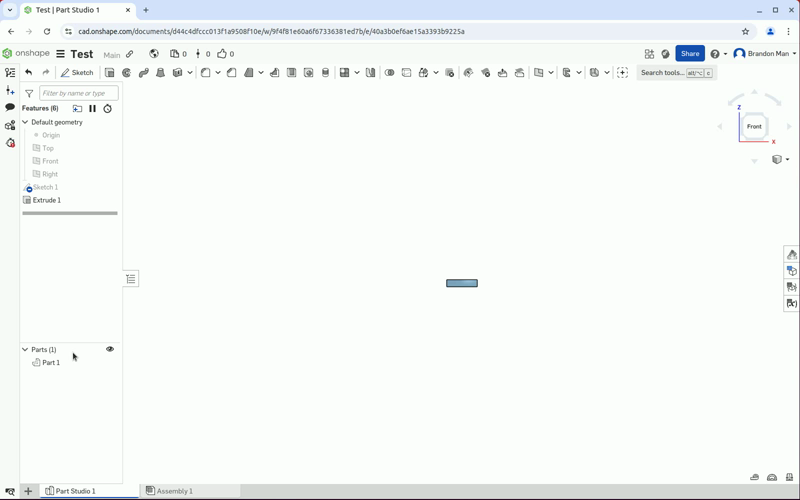
key(shift+p)
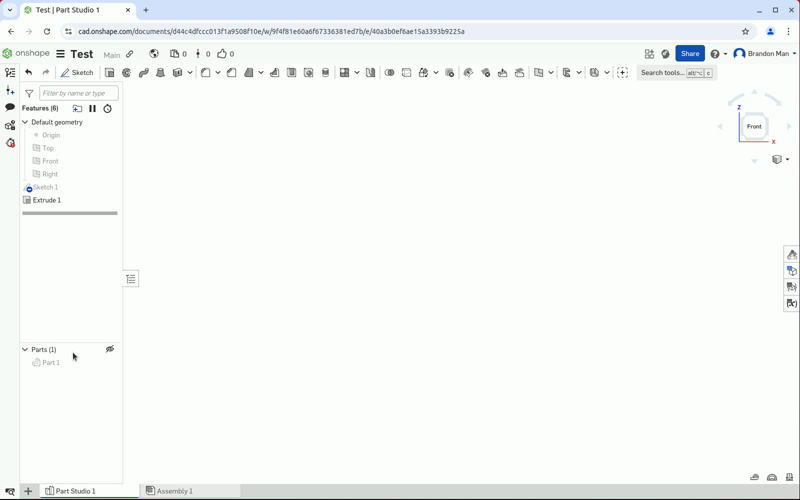
key(space)
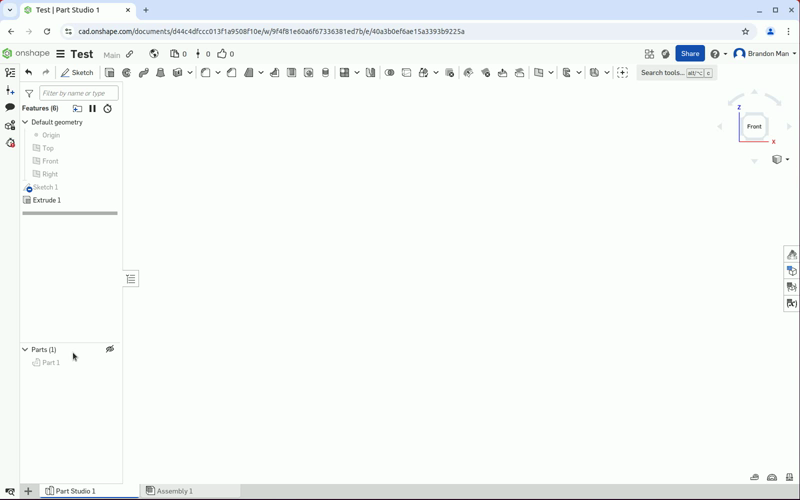
key_down(shift)
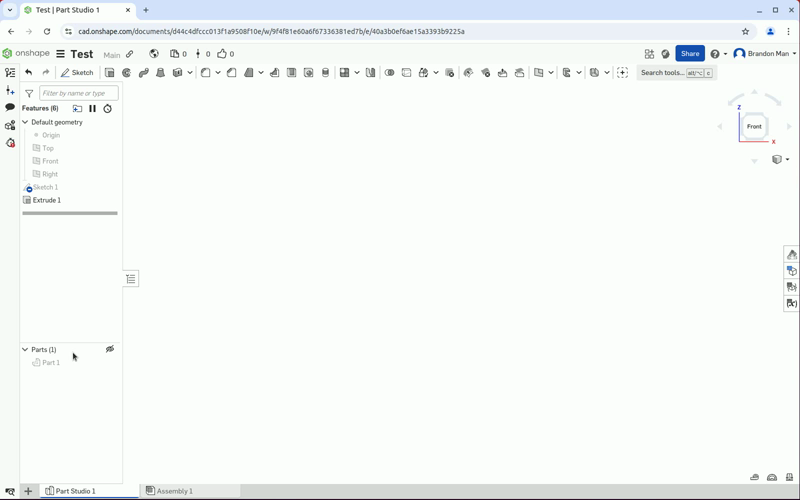
key(down)
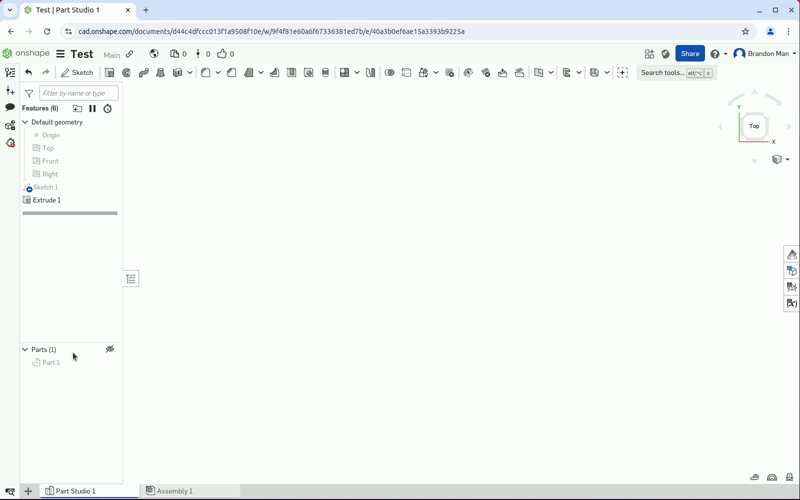
key_up(shift)
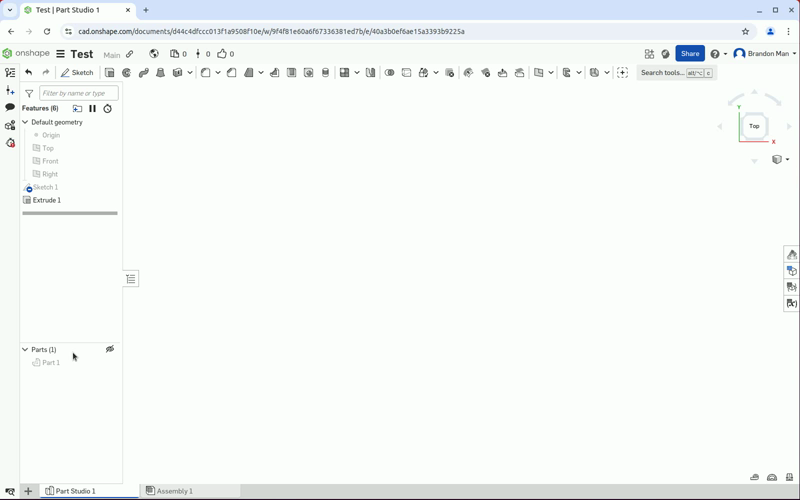
mouse_move(73, 352)
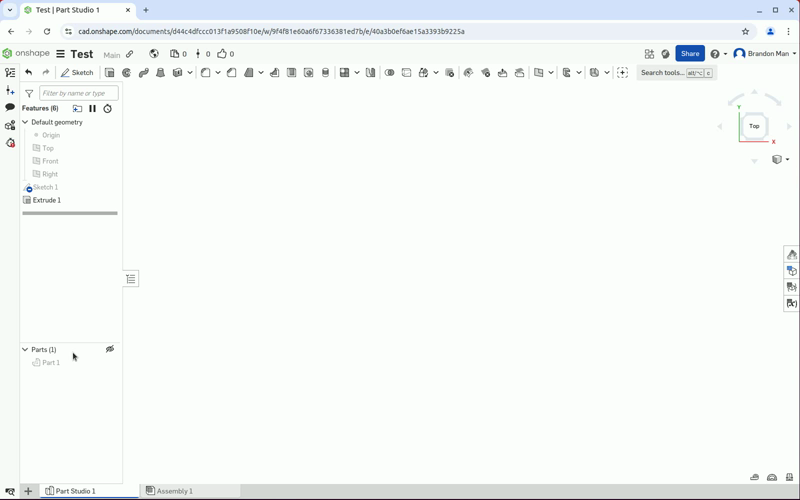
key(shift+y)
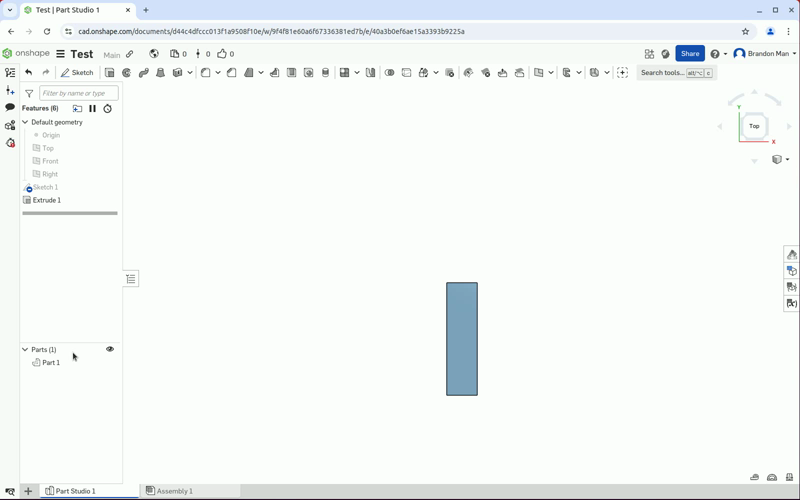
mouse_move(541, 75)
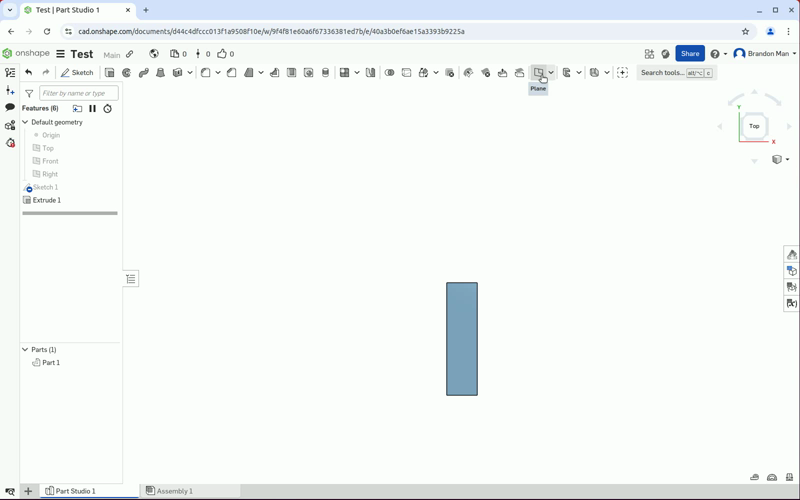
click(541, 75)
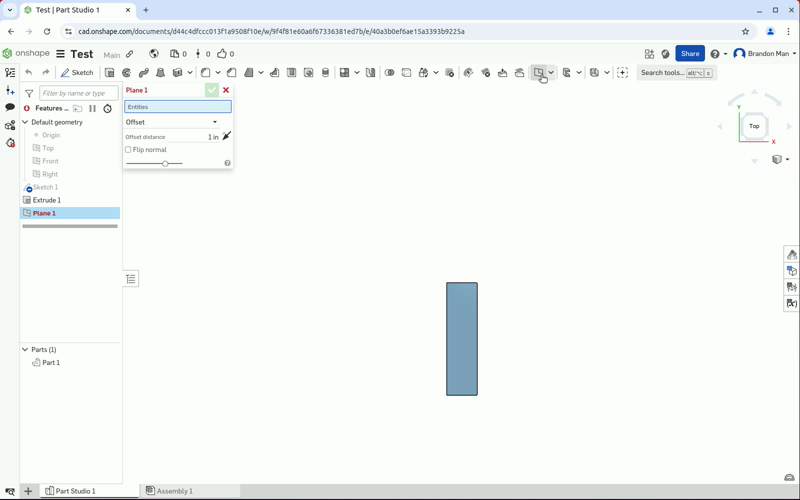
mouse_move(73, 150)
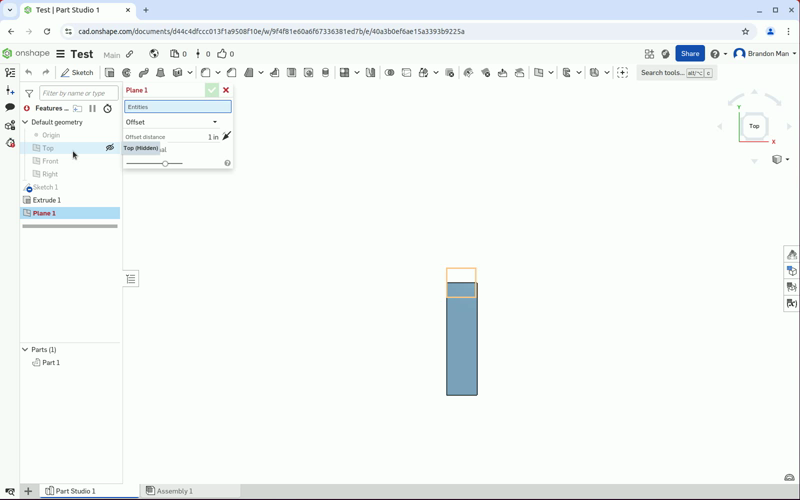
click(73, 150)
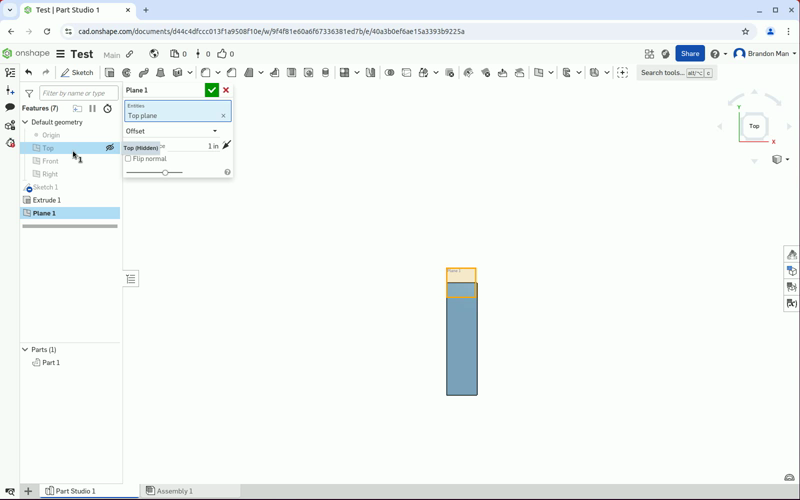
key(tab, 2)
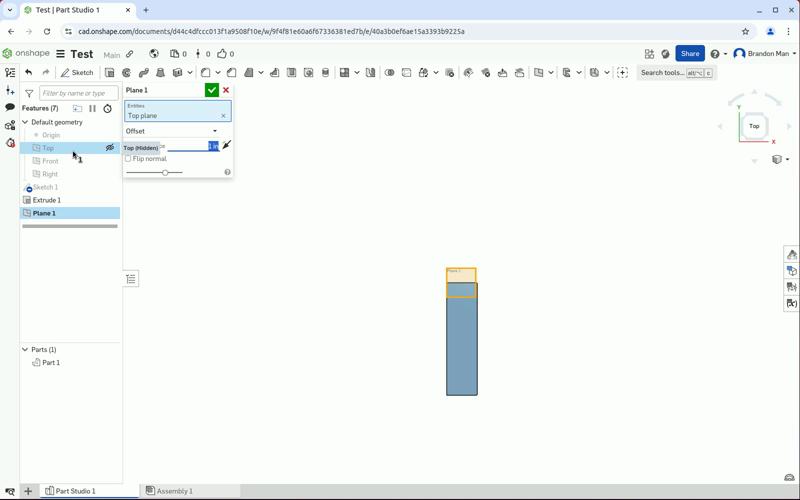
text(0.709)
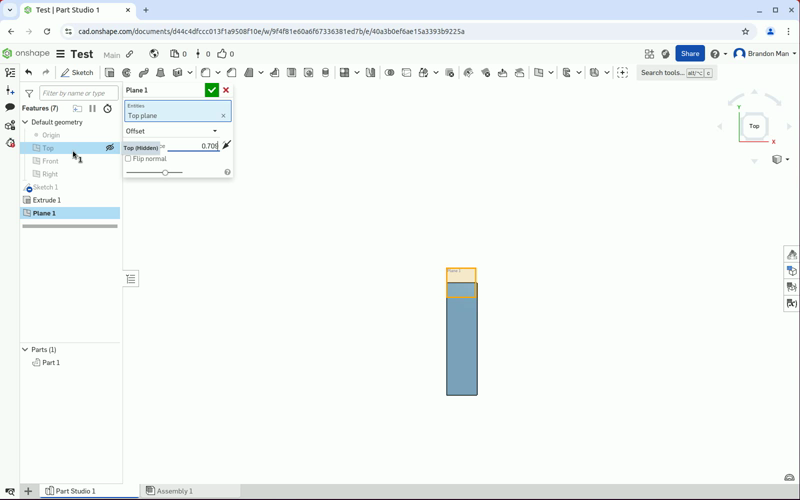
key(enter, 2)
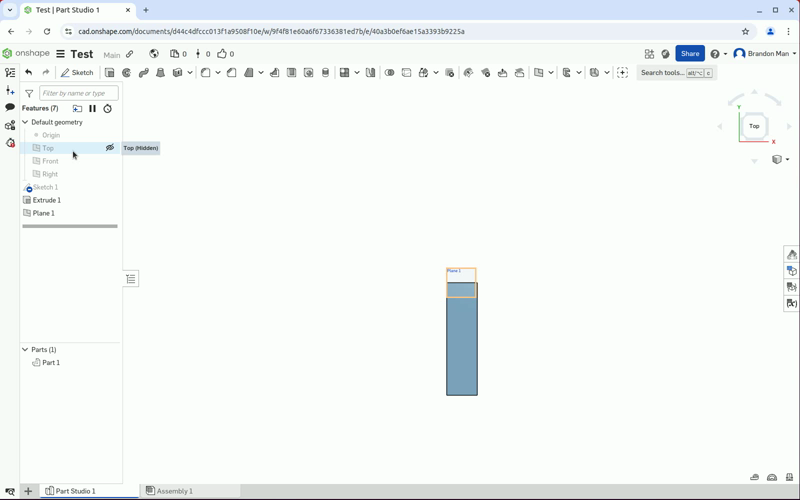
key(shift+s)
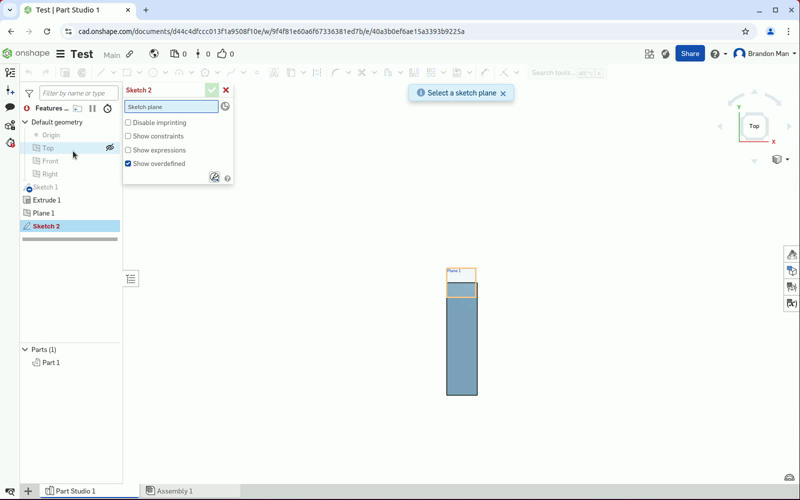
mouse_move(73, 215)
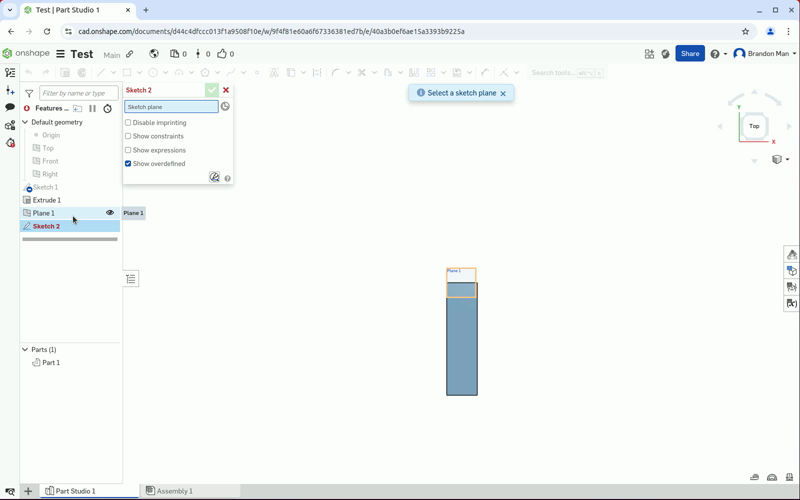
click(73, 215)
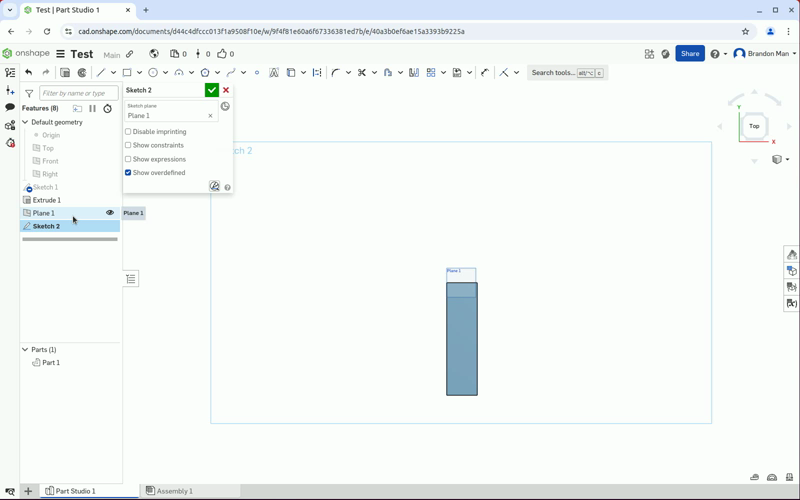
mouse_move(73, 352)
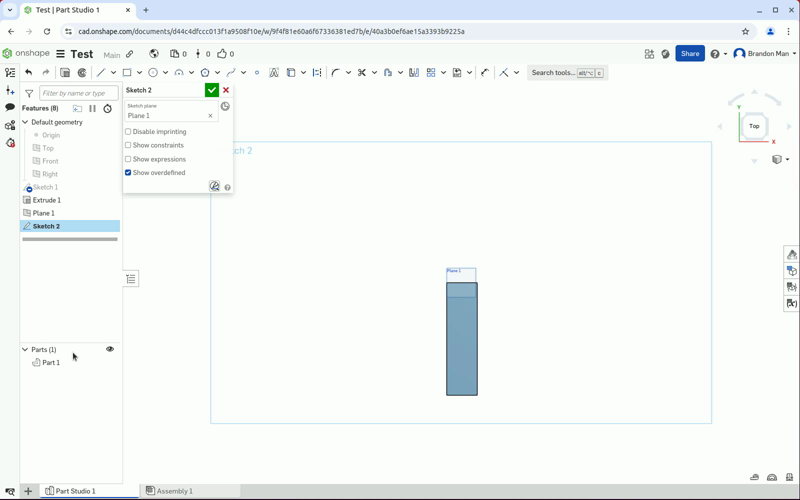
key(y)
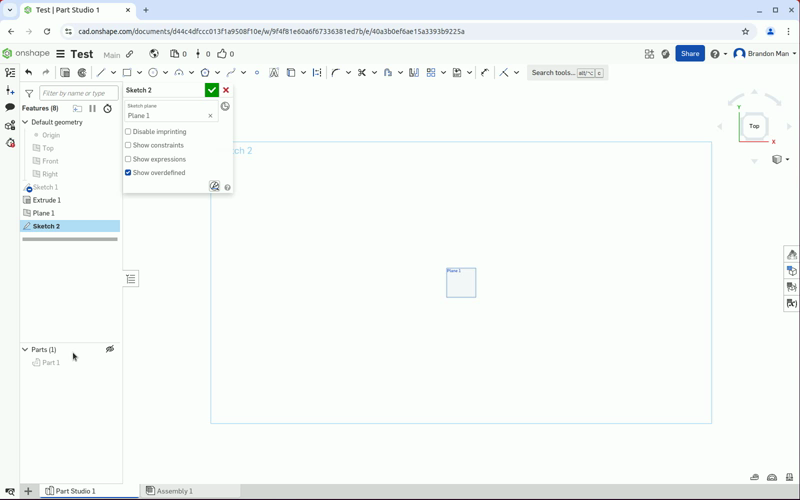
key(l)
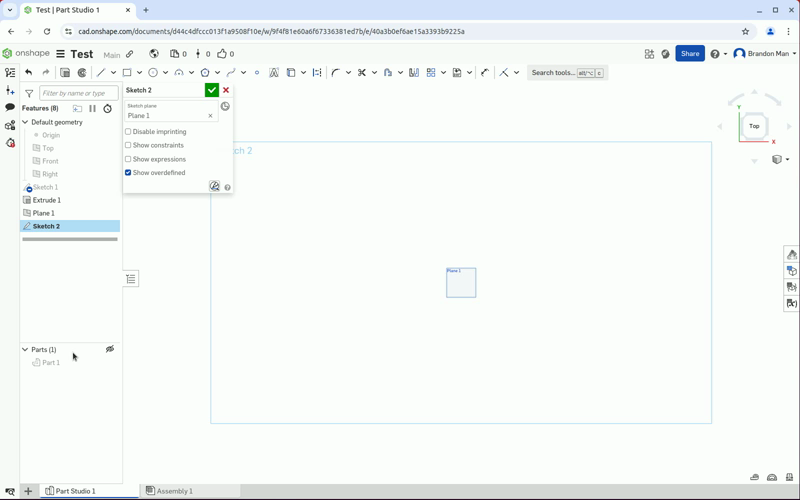
key_down(shift)
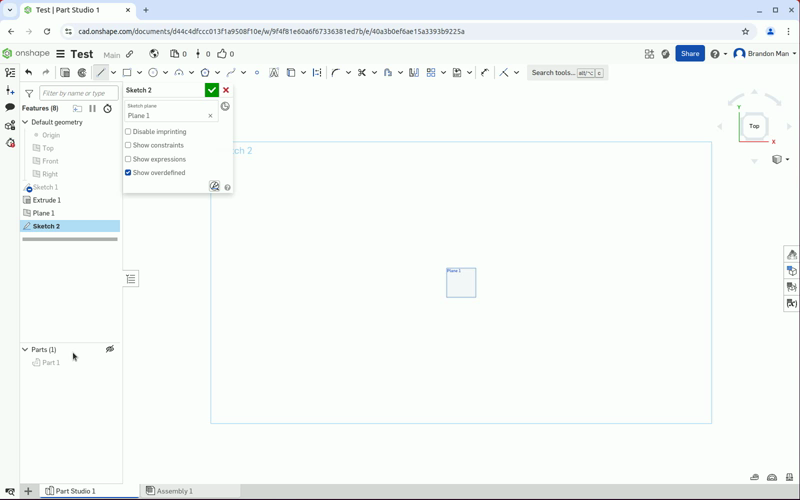
mouse_move(446, 282)
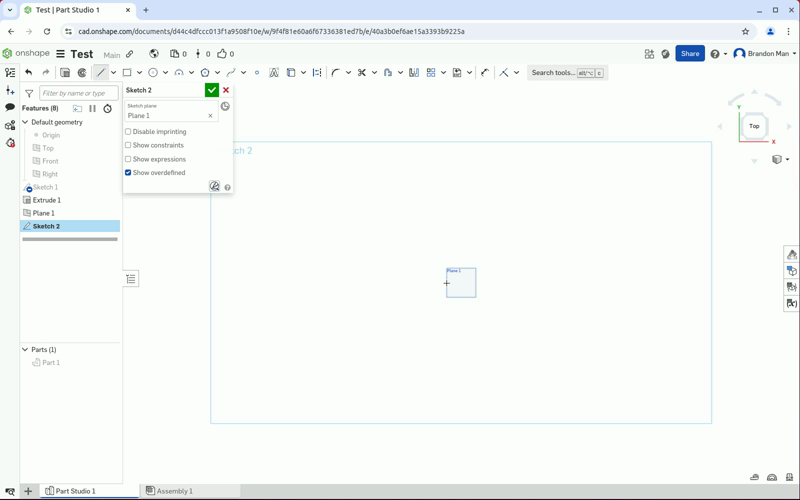
click(446, 282)
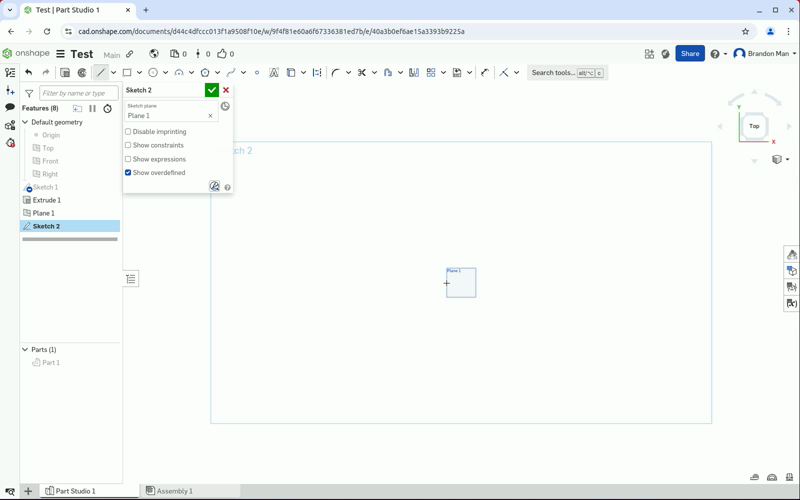
key_up(shift)
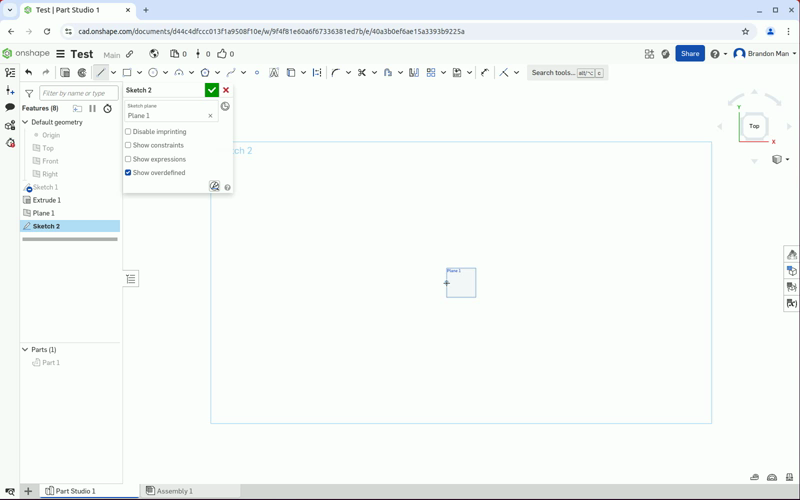
key_down(shift)
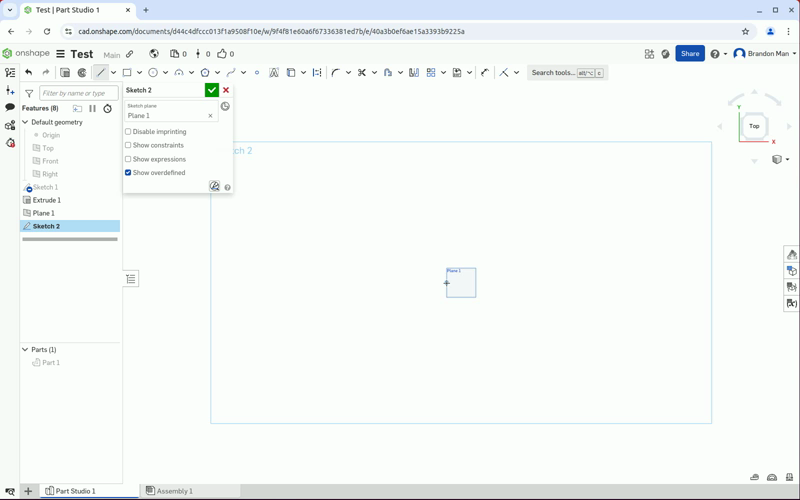
mouse_move(476, 282)
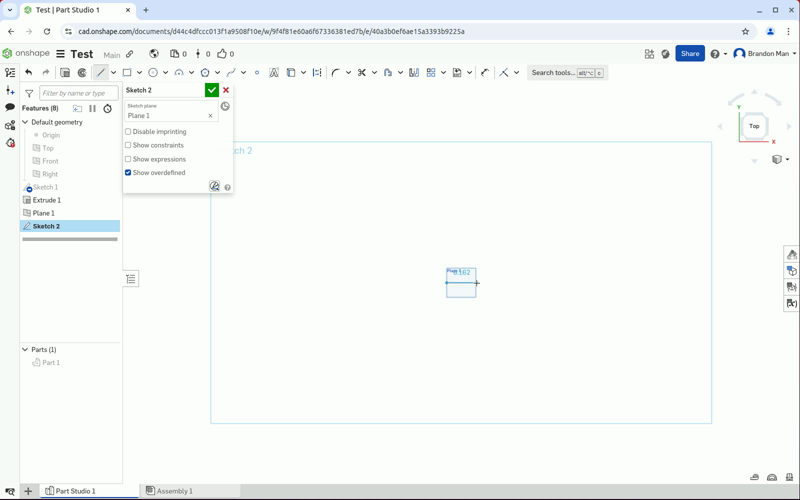
mouse_move(474, 282)
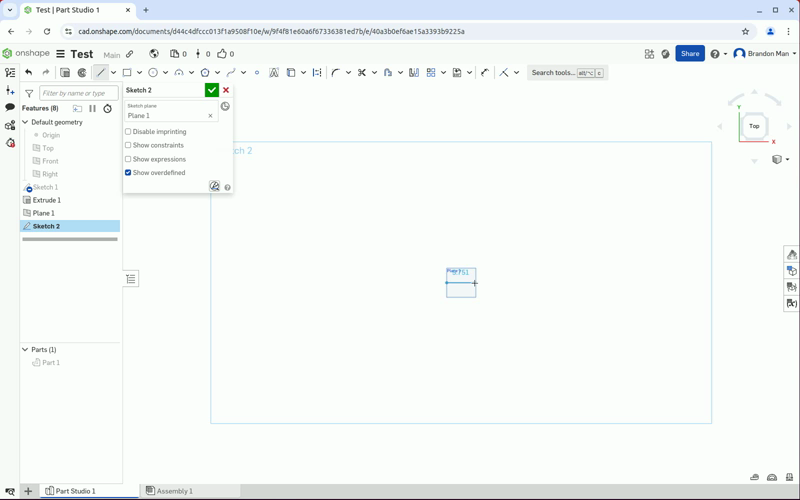
click(474, 282)
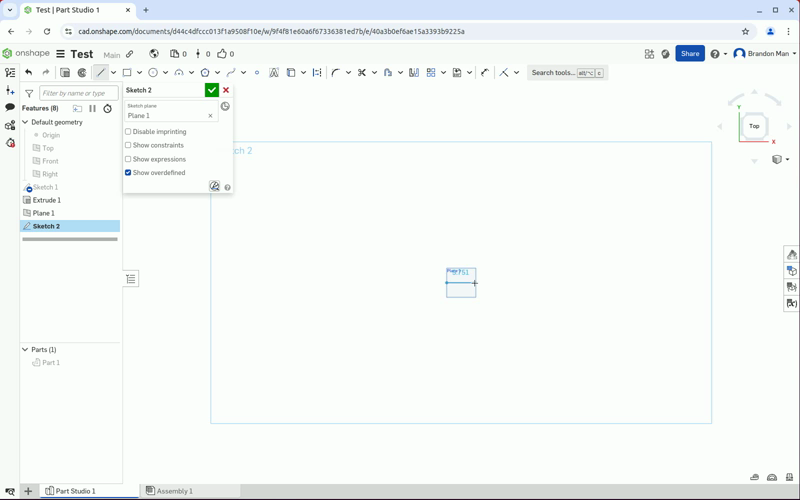
key_up(shift)
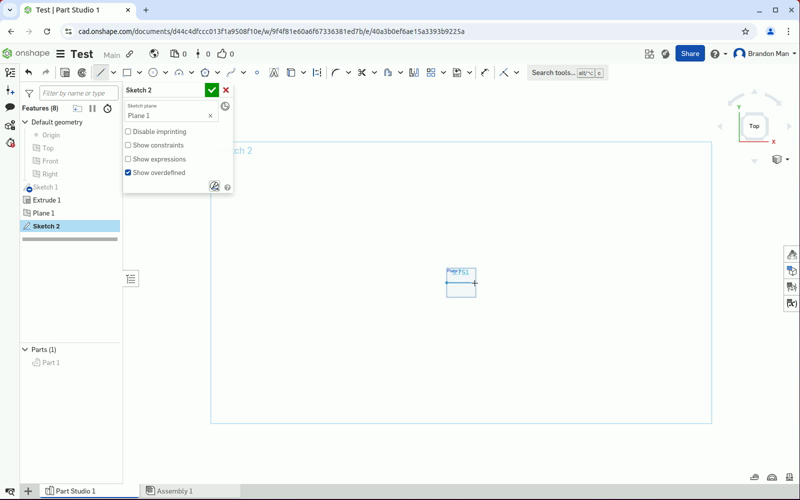
key_down(shift)
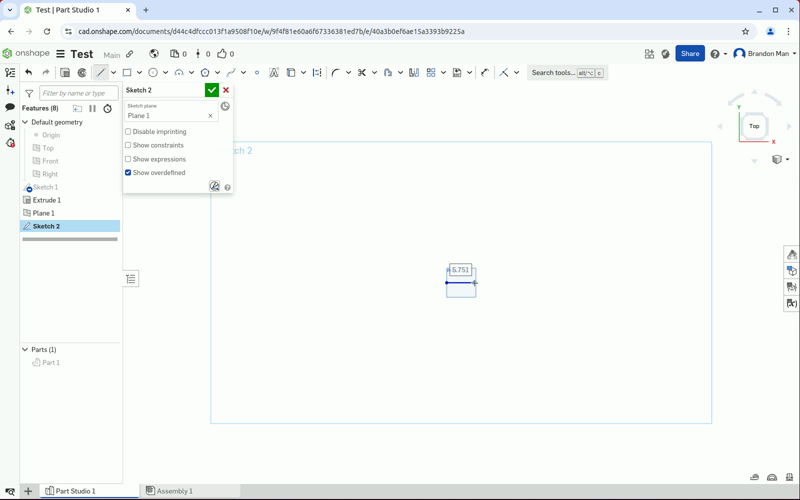
mouse_move(474, 394)
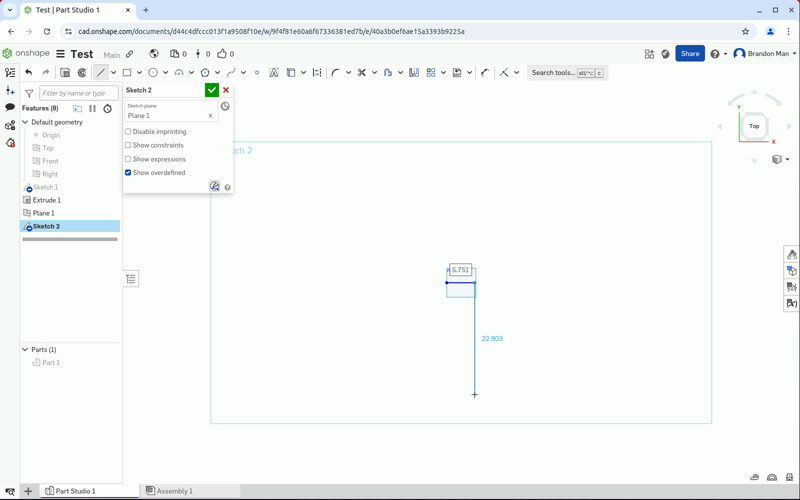
click(474, 394)
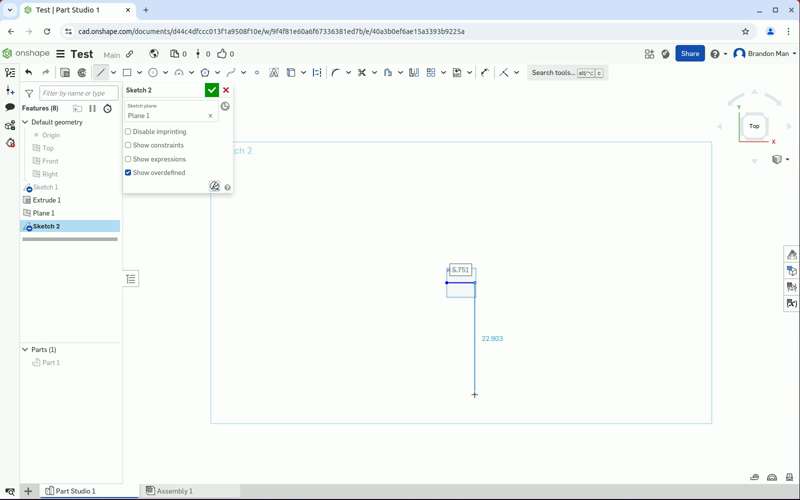
key_up(shift)
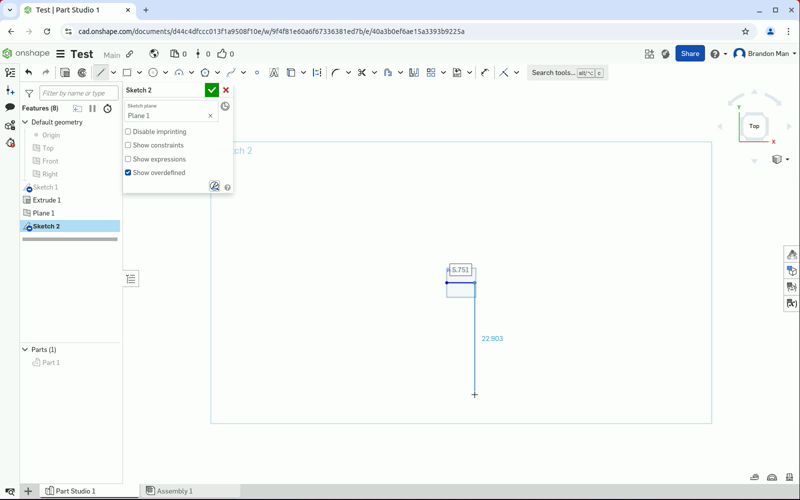
key_down(shift)
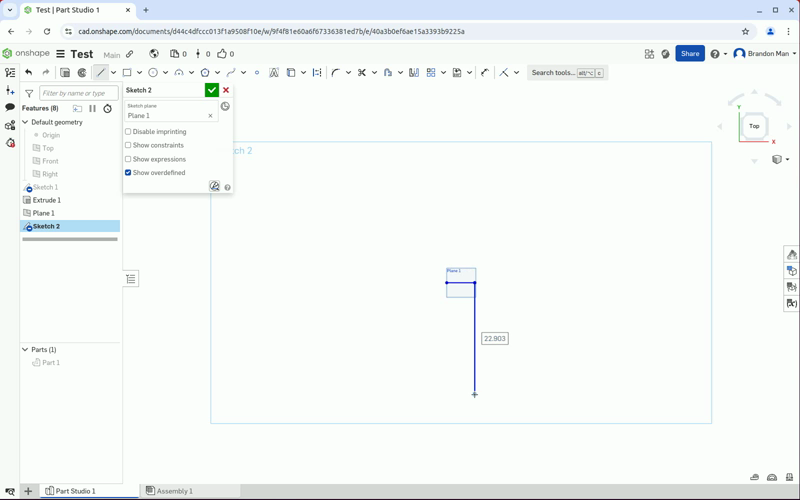
mouse_move(504, 394)
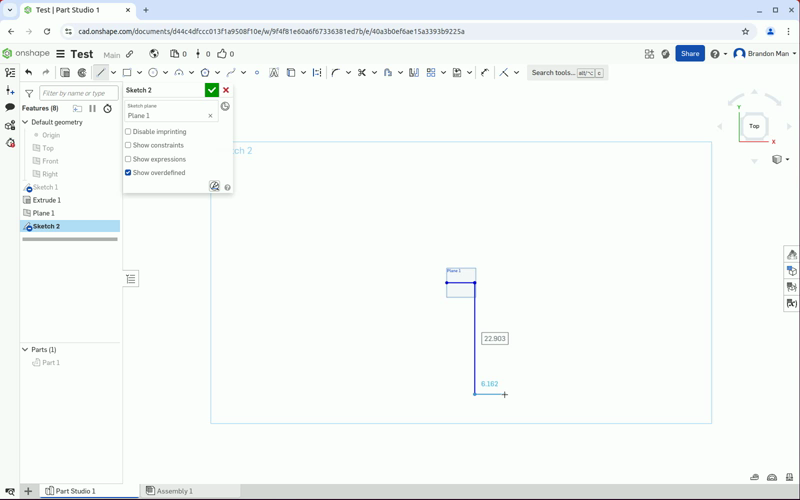
mouse_move(476, 394)
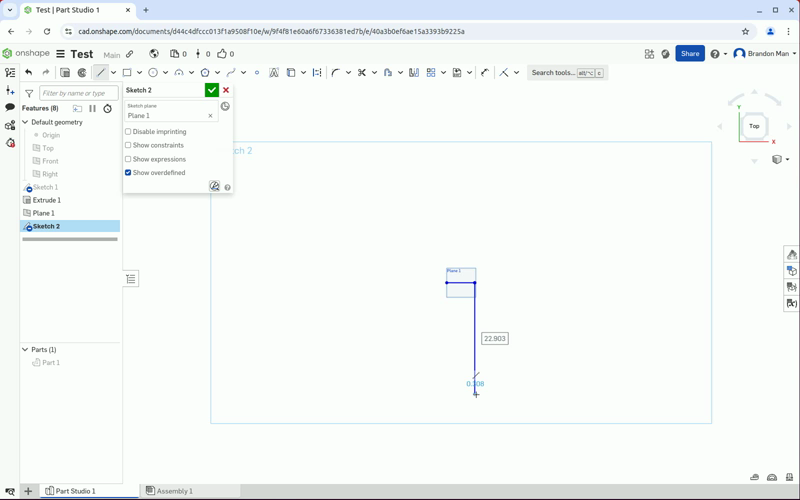
scroll(6)
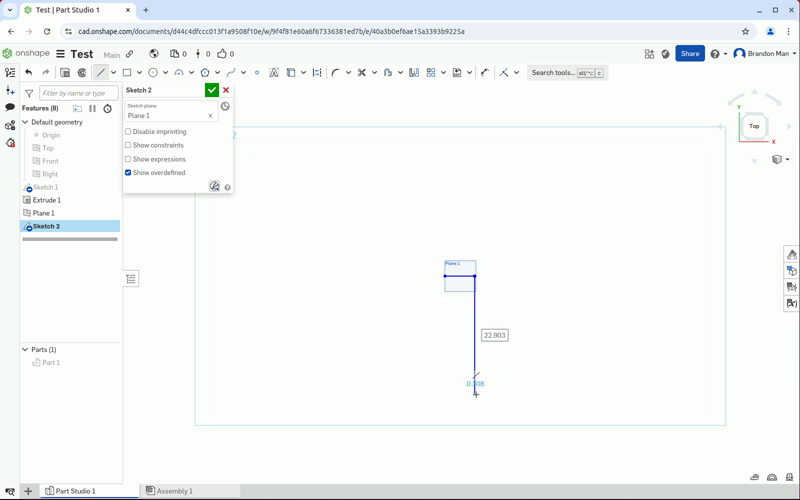
scroll(6)
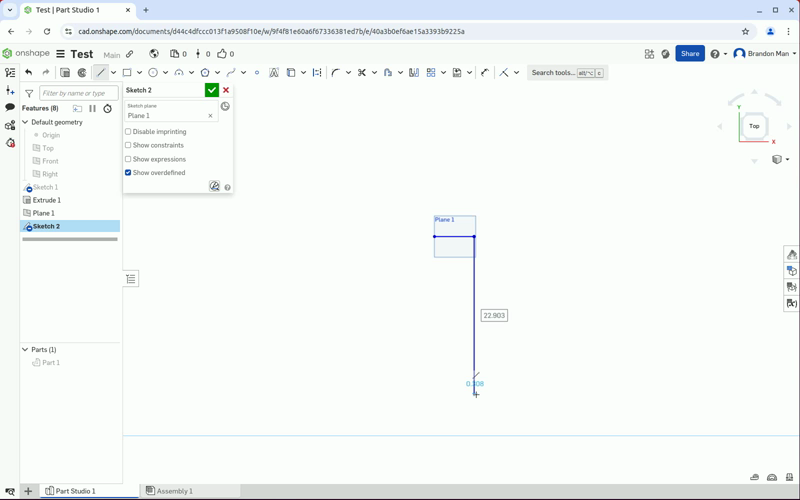
scroll(6)
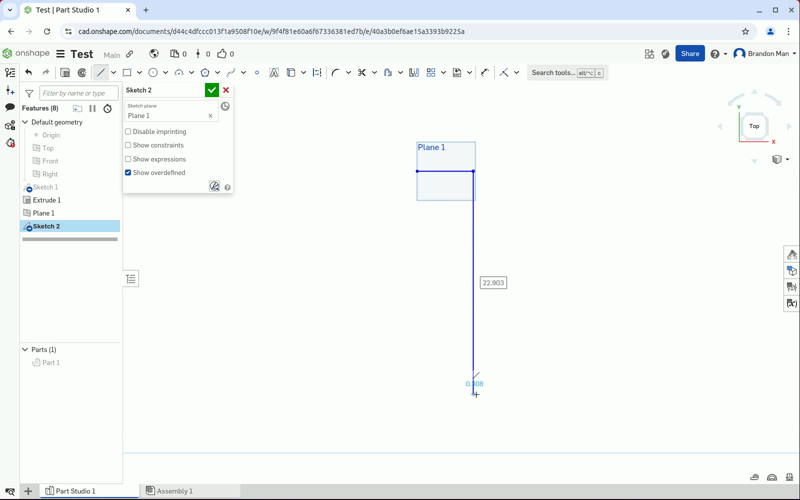
scroll(6)
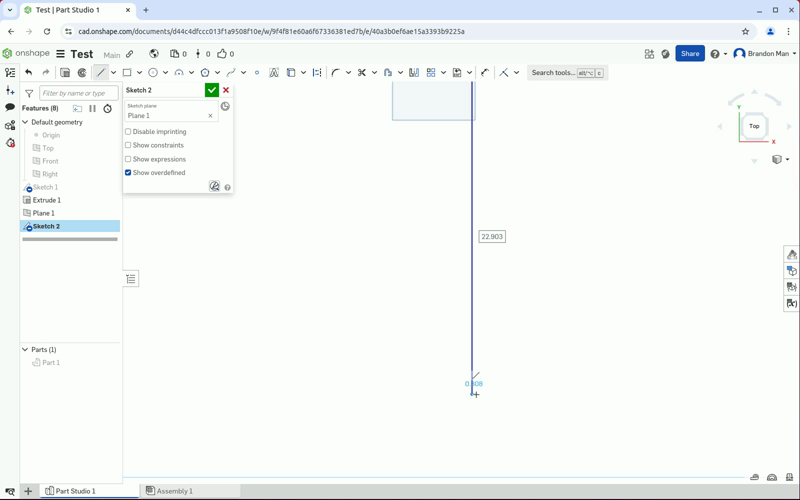
scroll(6)
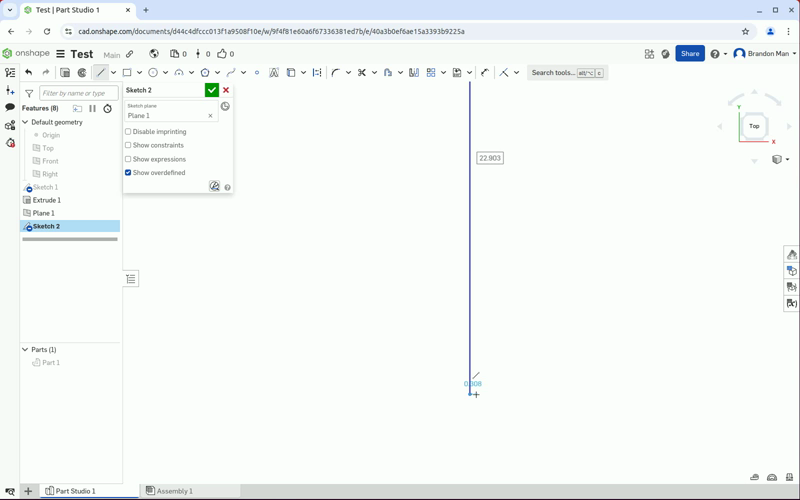
scroll(6)
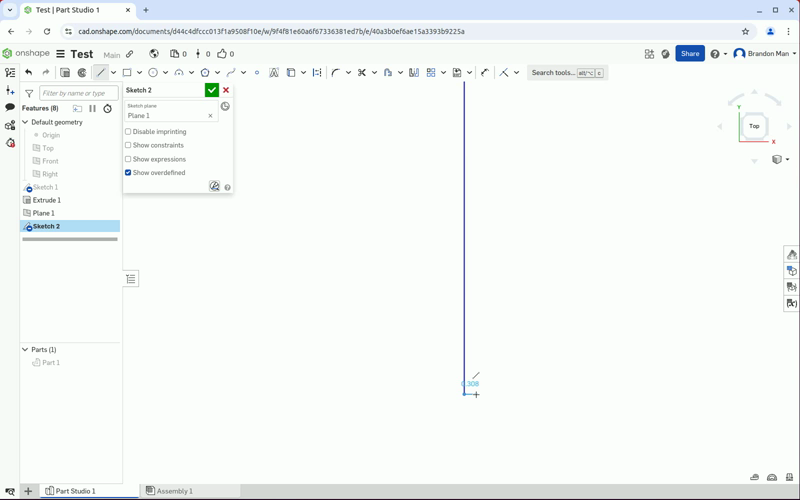
scroll(6)
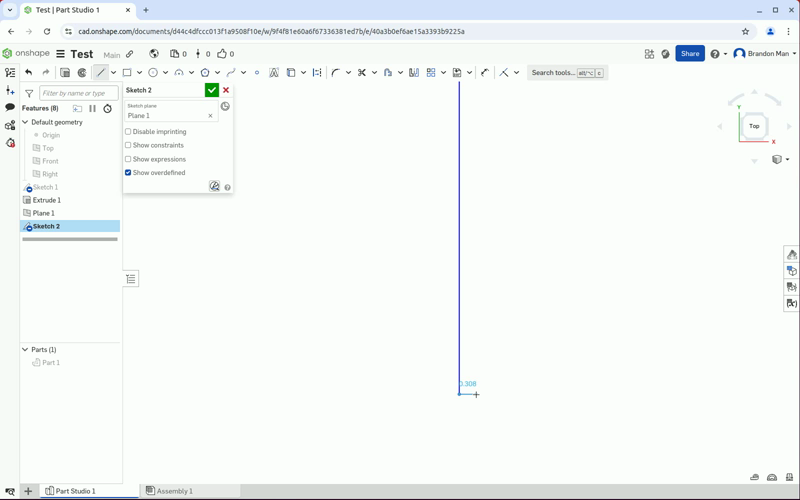
click(476, 394)
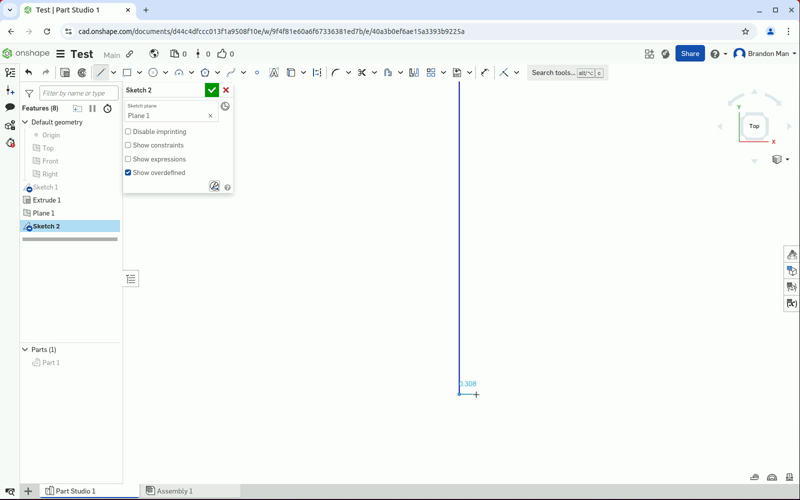
scroll(-6)
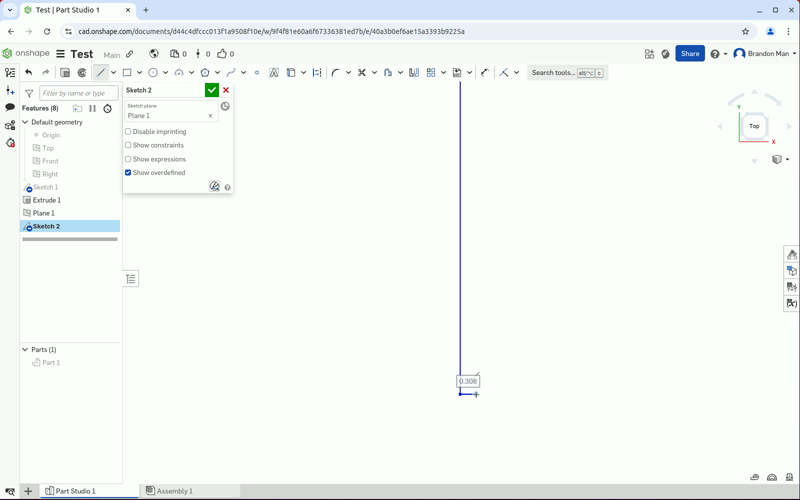
scroll(-6)
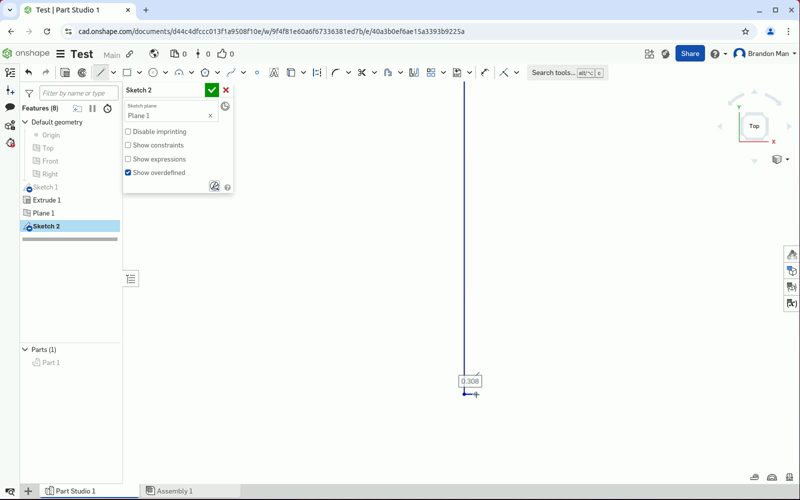
scroll(-6)
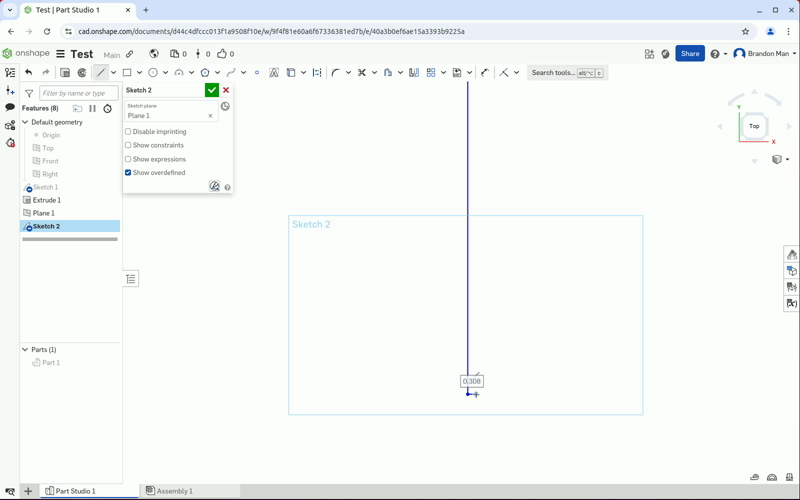
scroll(-6)
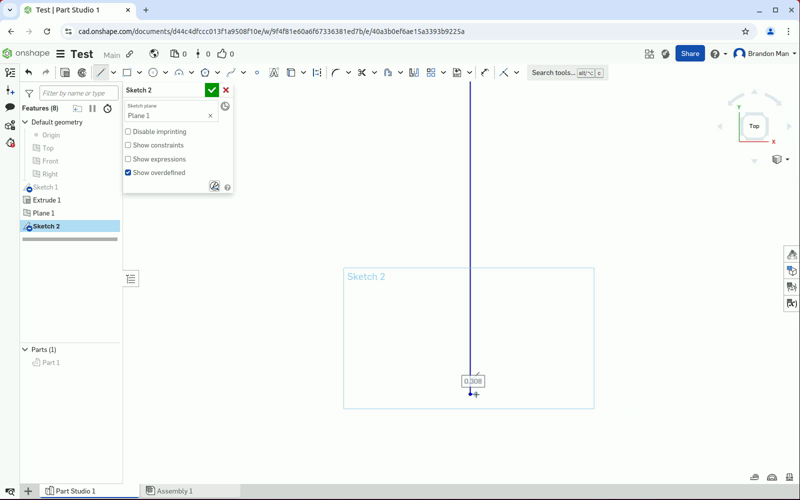
scroll(-6)
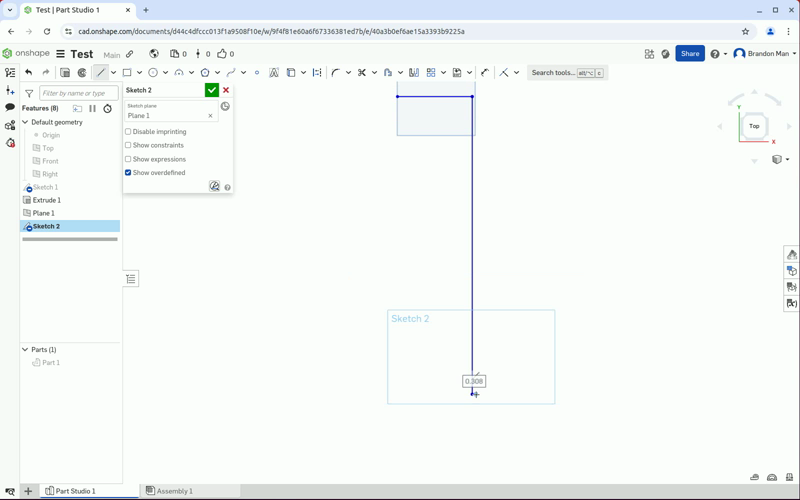
scroll(-6)
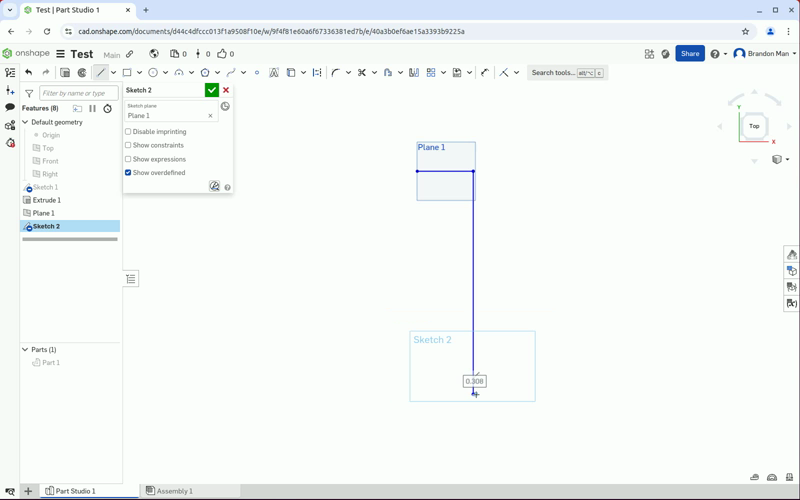
scroll(-6)
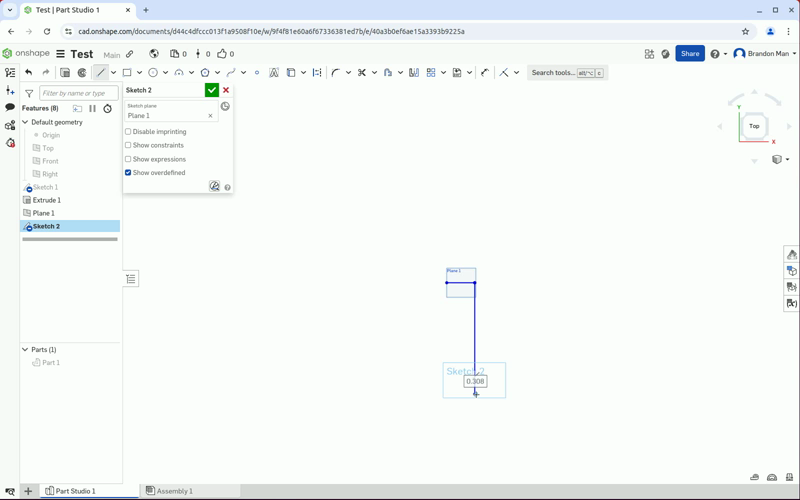
key_up(shift)
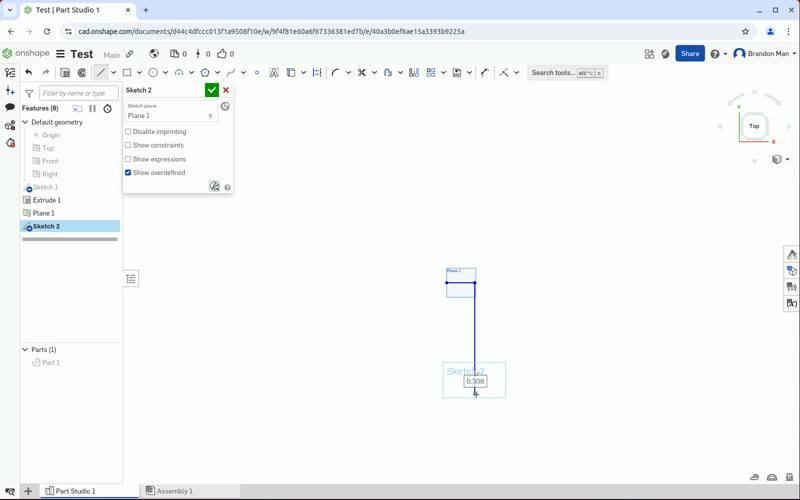
key_down(shift)
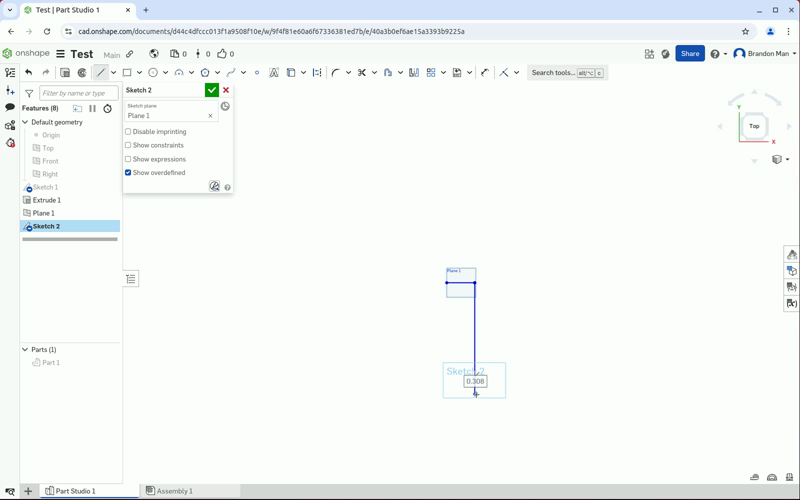
mouse_move(476, 281)
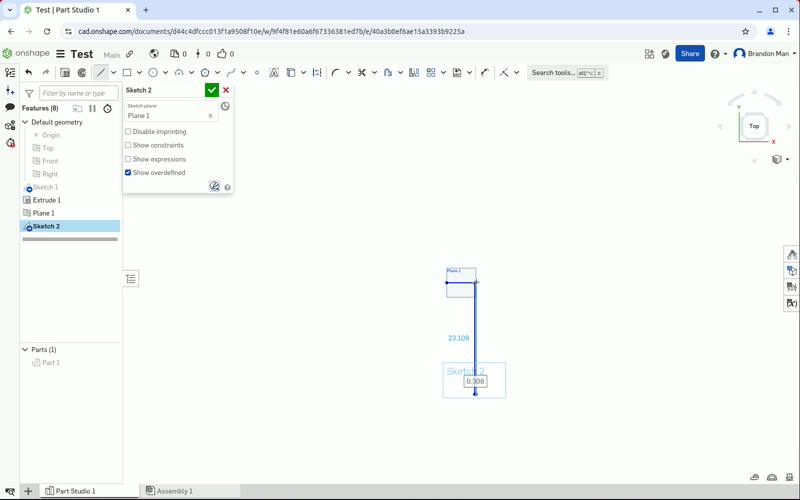
scroll(6)
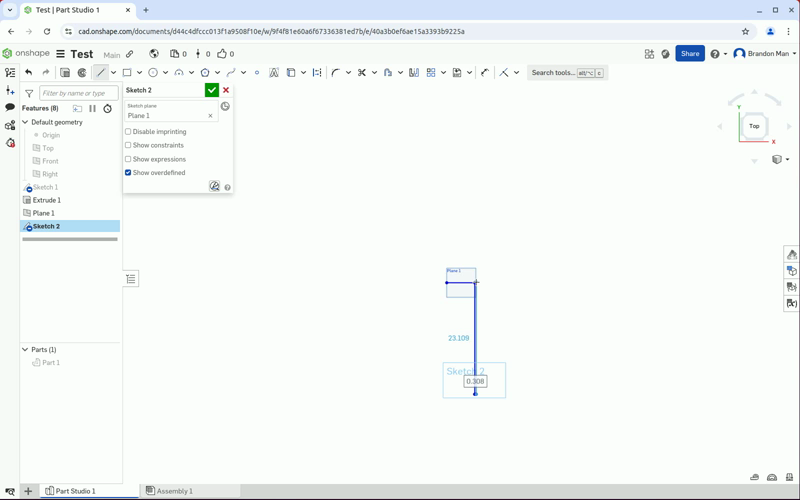
scroll(6)
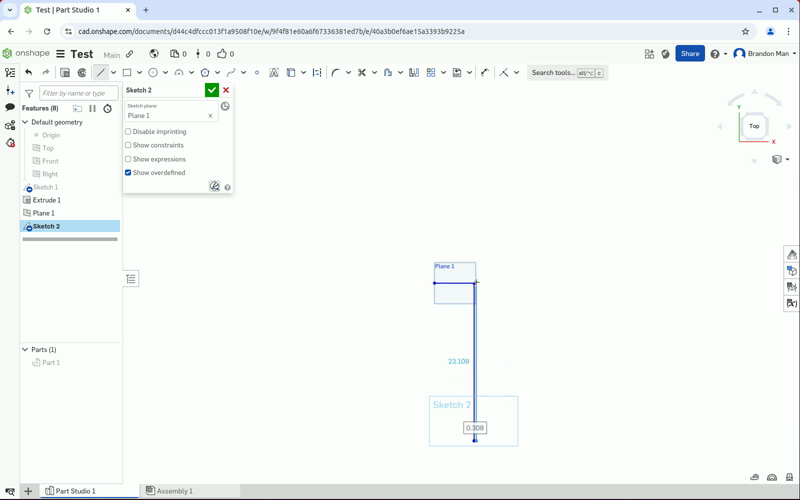
scroll(6)
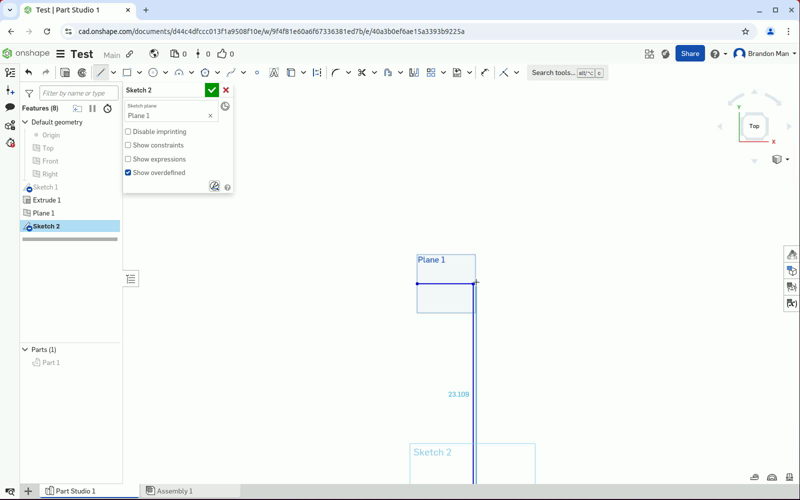
scroll(6)
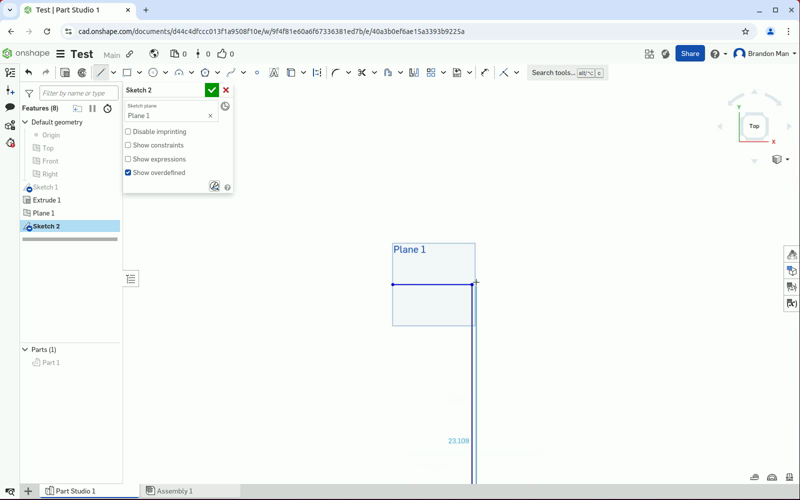
scroll(6)
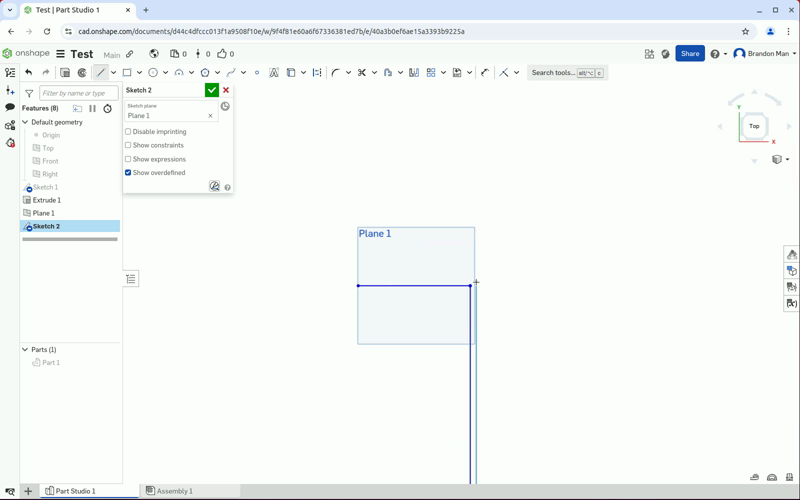
scroll(6)
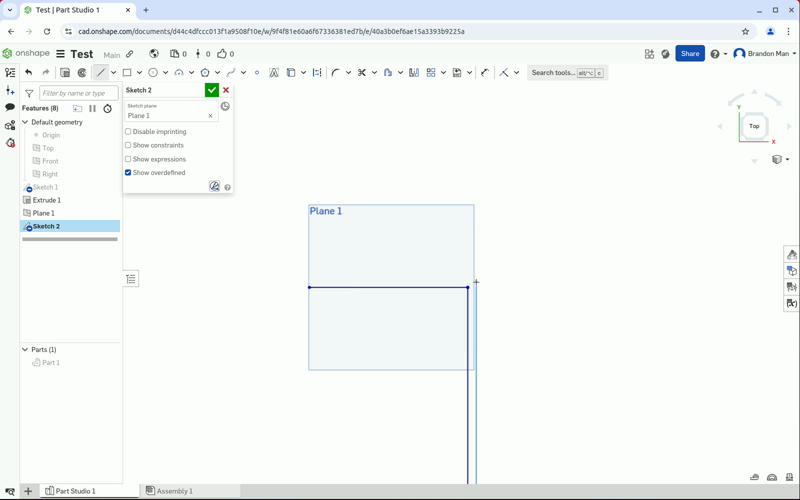
scroll(6)
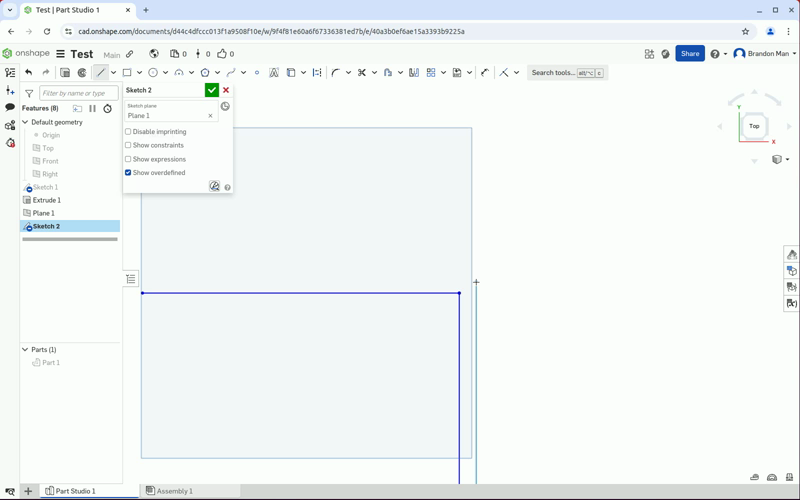
click(476, 281)
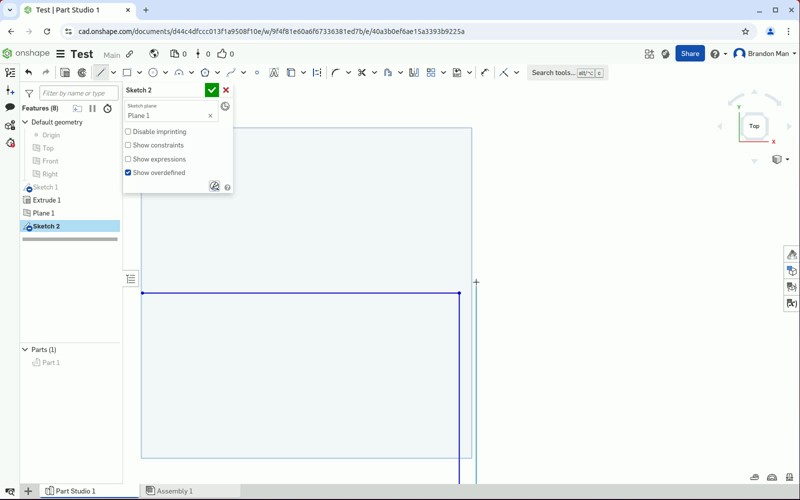
scroll(-6)
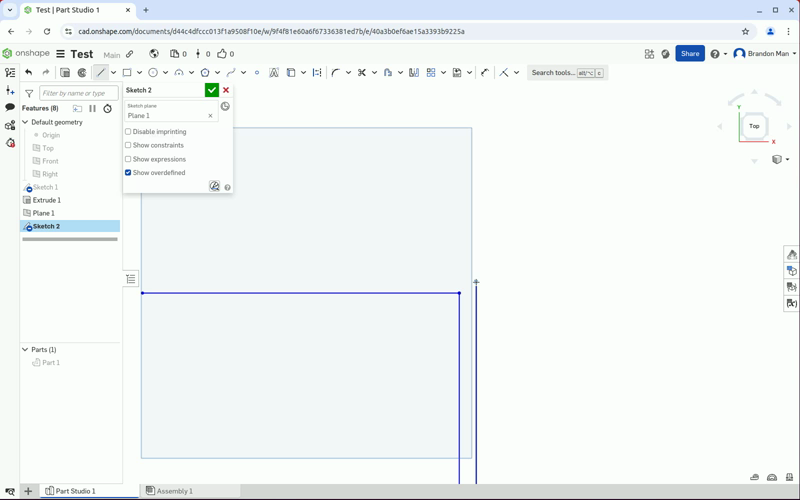
scroll(-6)
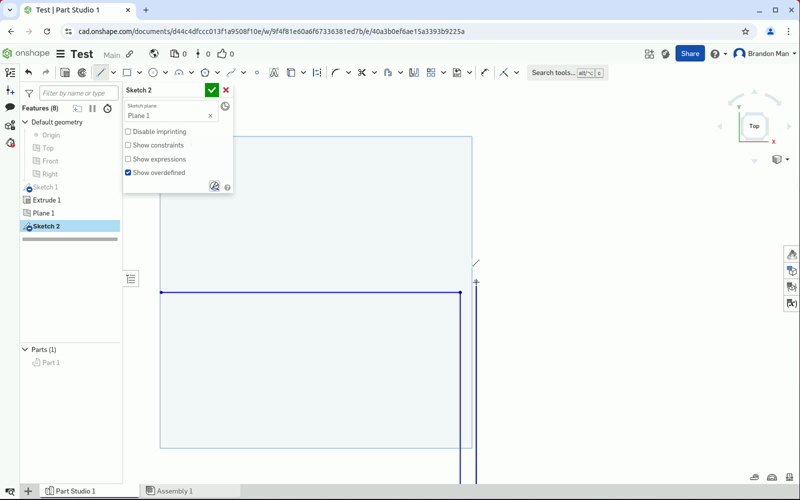
scroll(-6)
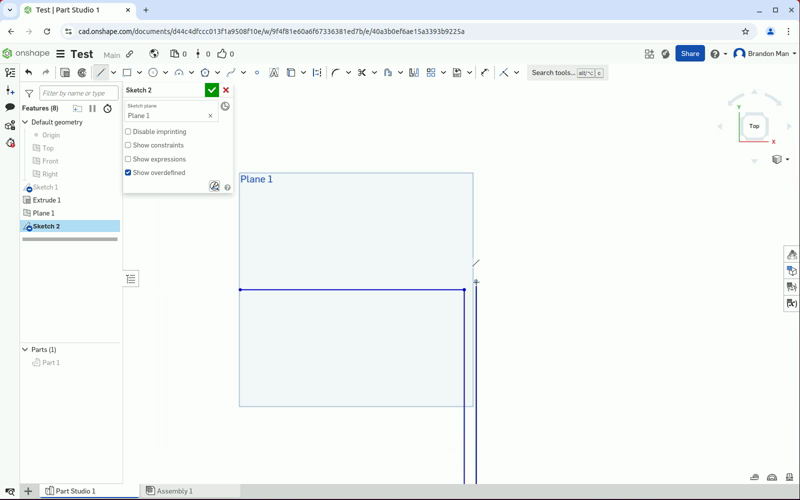
scroll(-6)
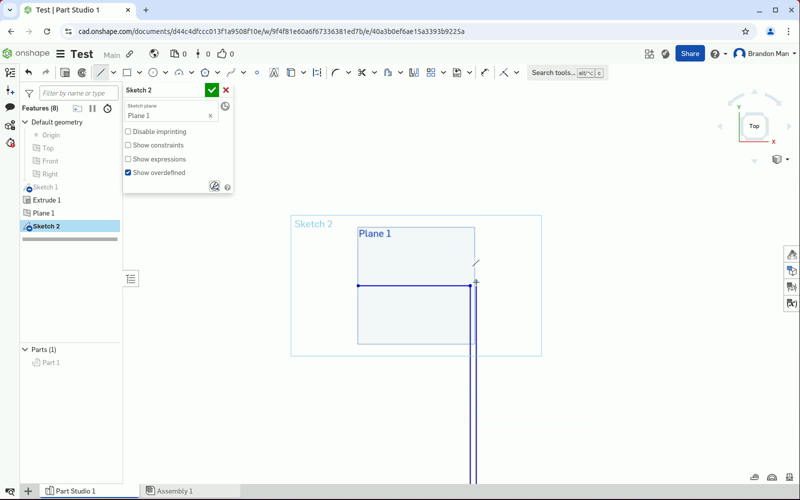
scroll(-6)
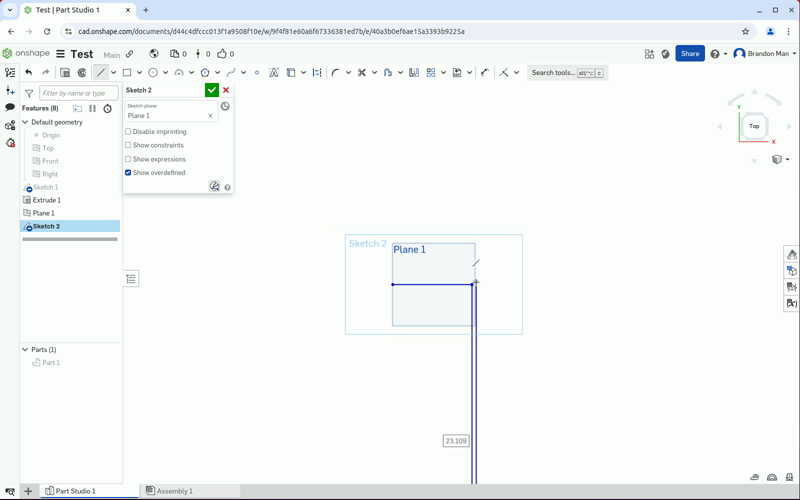
scroll(-6)
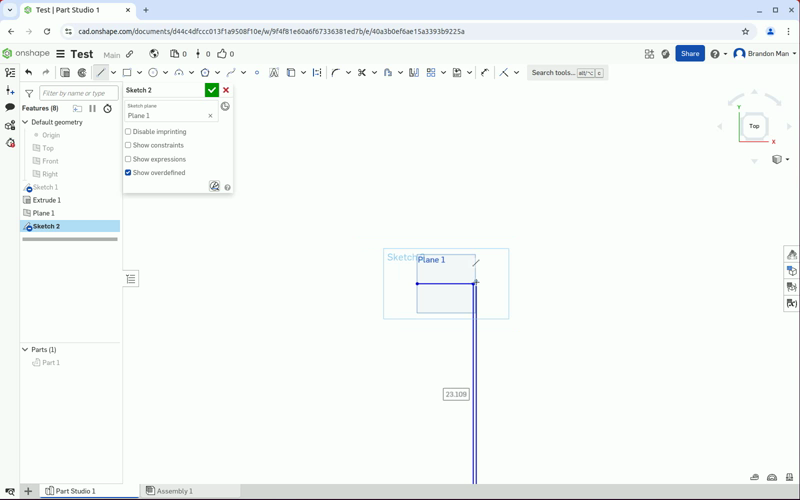
scroll(-6)
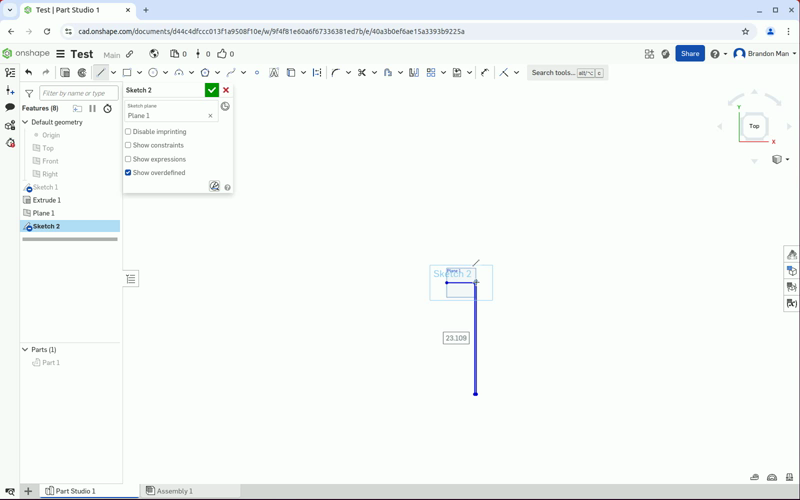
key_up(shift)
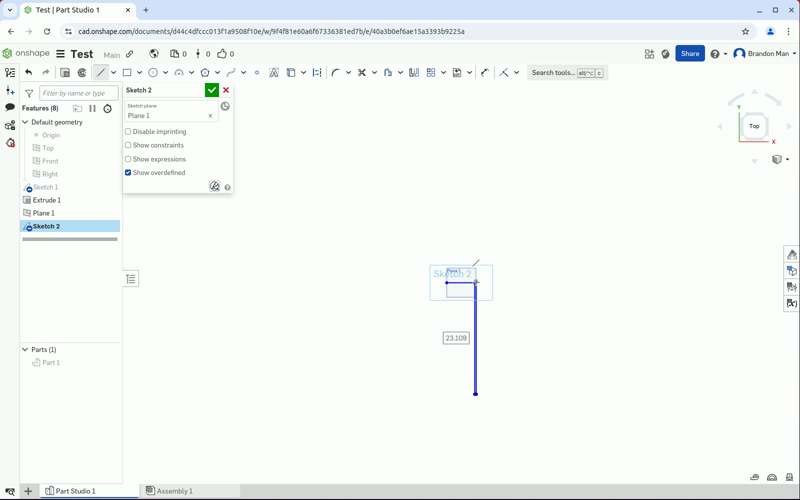
key_down(shift)
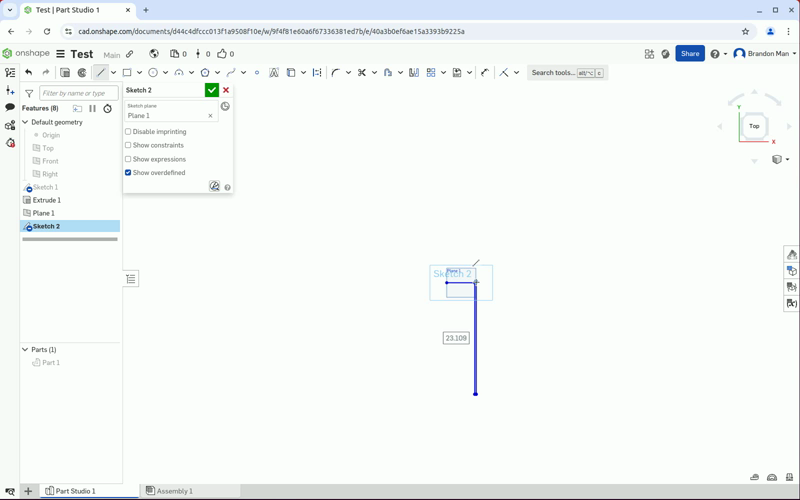
mouse_move(506, 281)
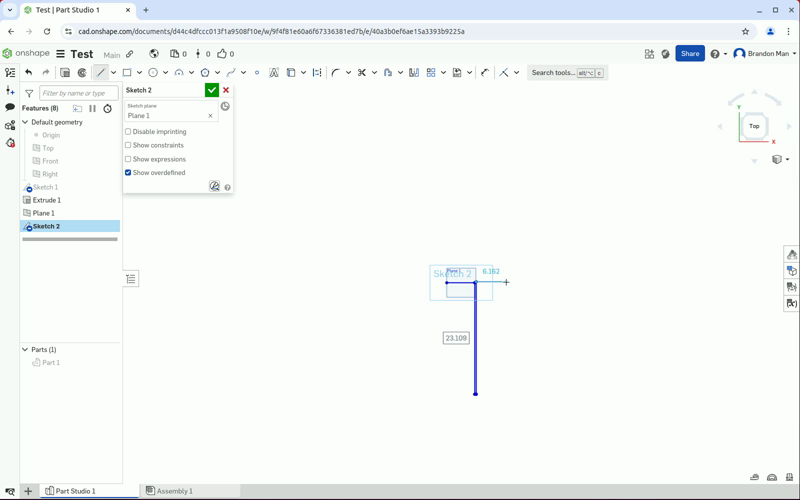
mouse_move(446, 281)
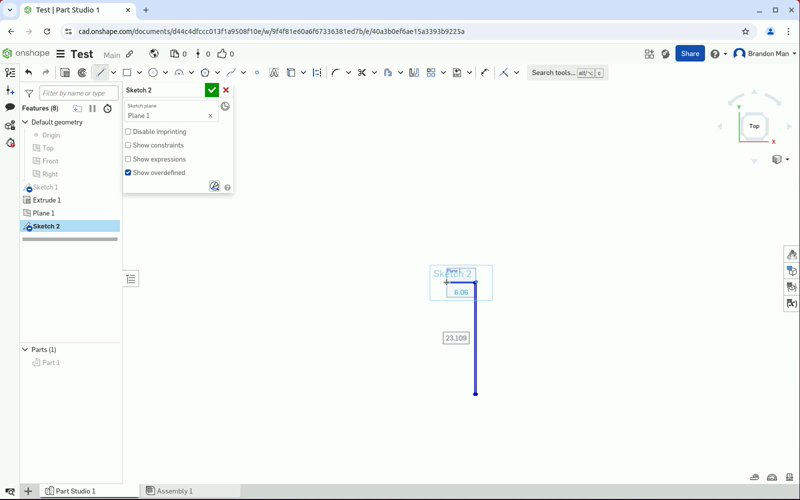
scroll(6)
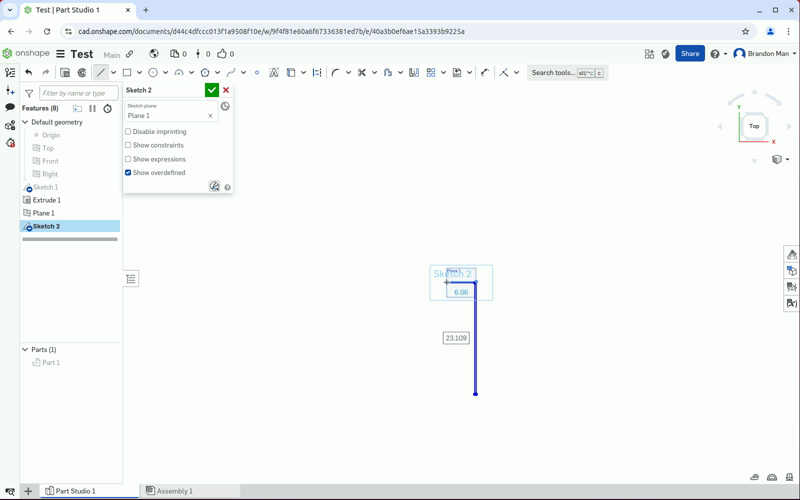
scroll(6)
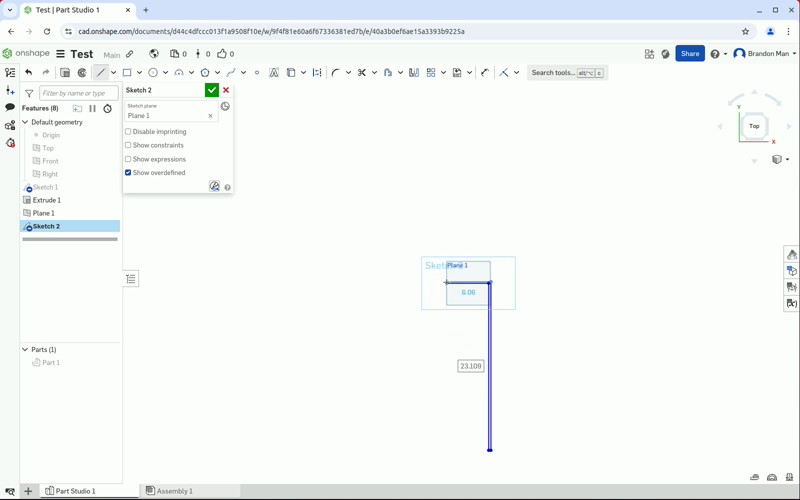
scroll(6)
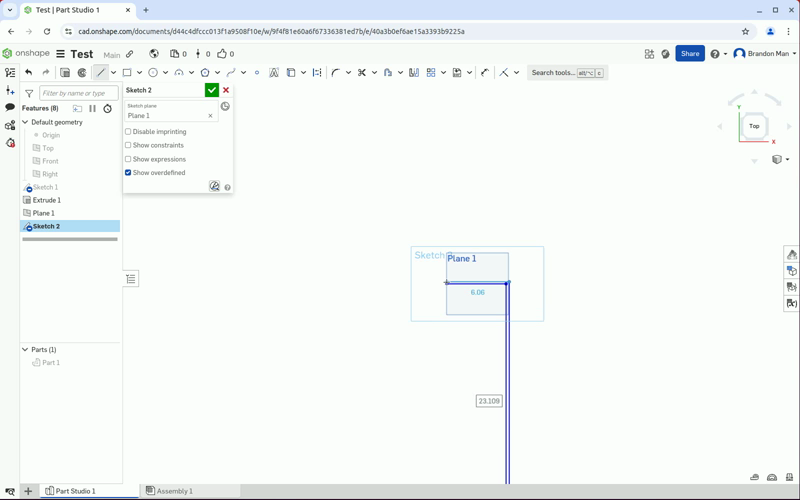
scroll(6)
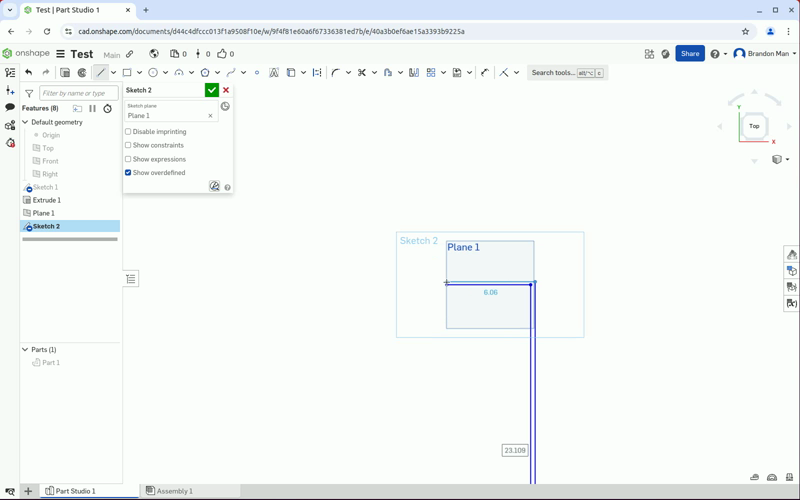
scroll(6)
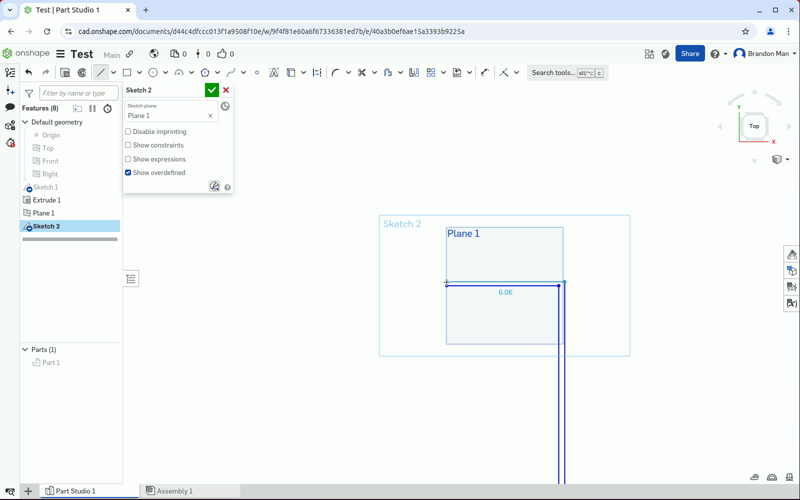
scroll(6)
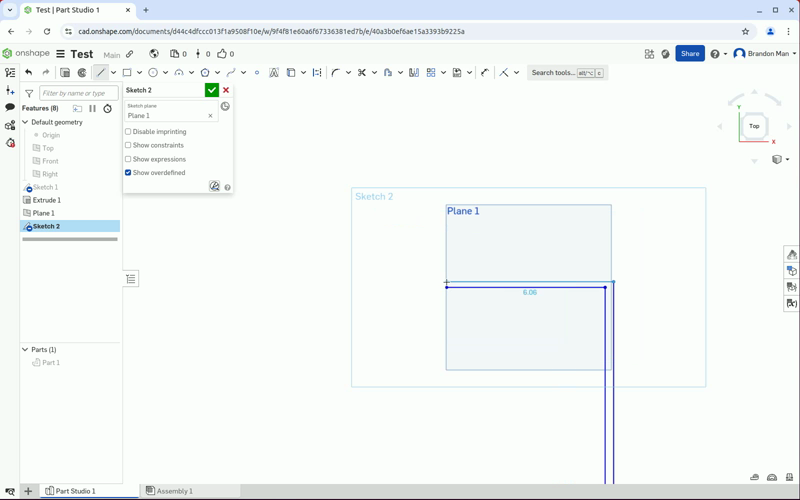
scroll(6)
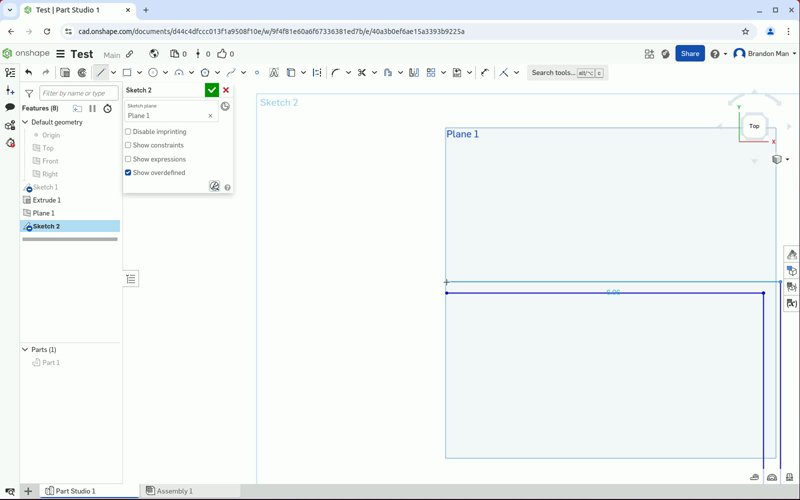
click(446, 281)
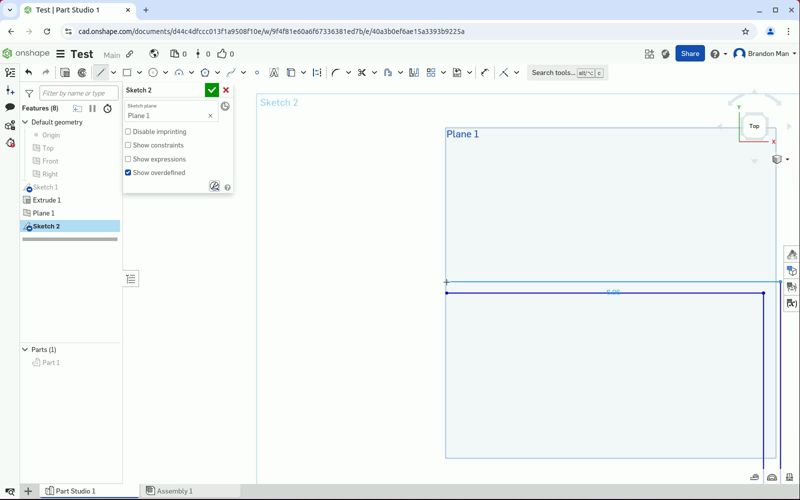
scroll(-6)
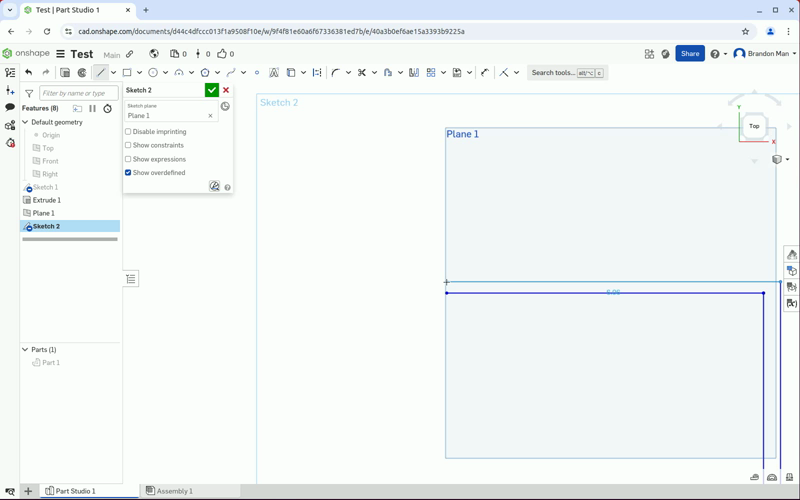
scroll(-6)
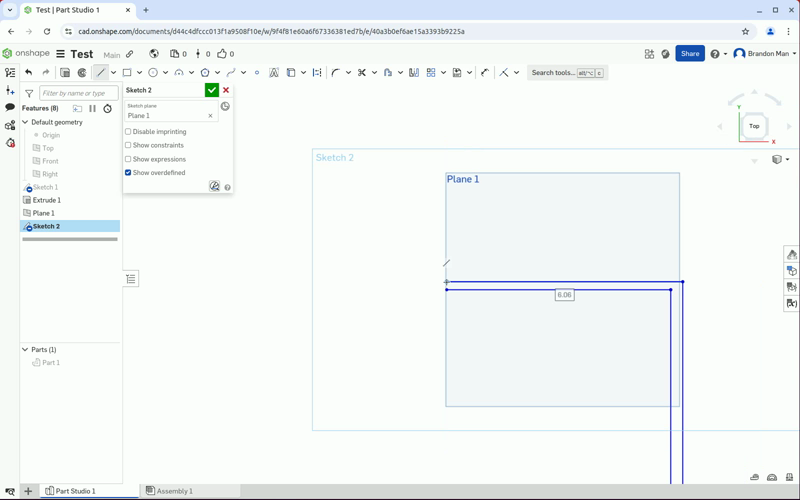
scroll(-6)
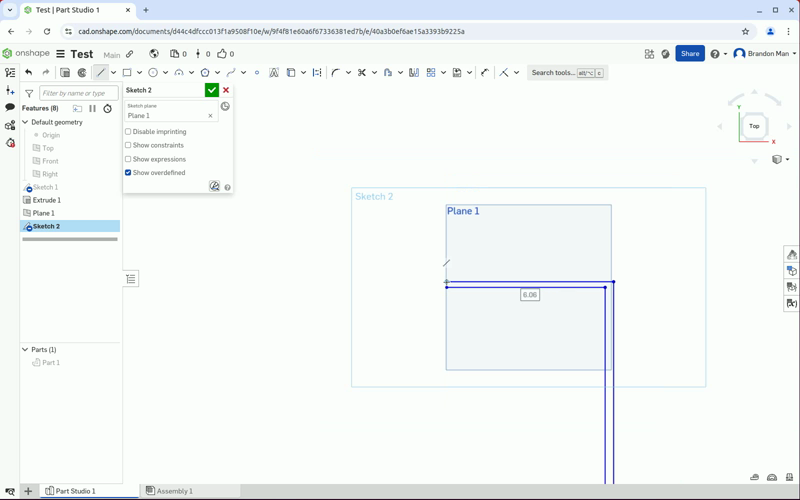
scroll(-6)
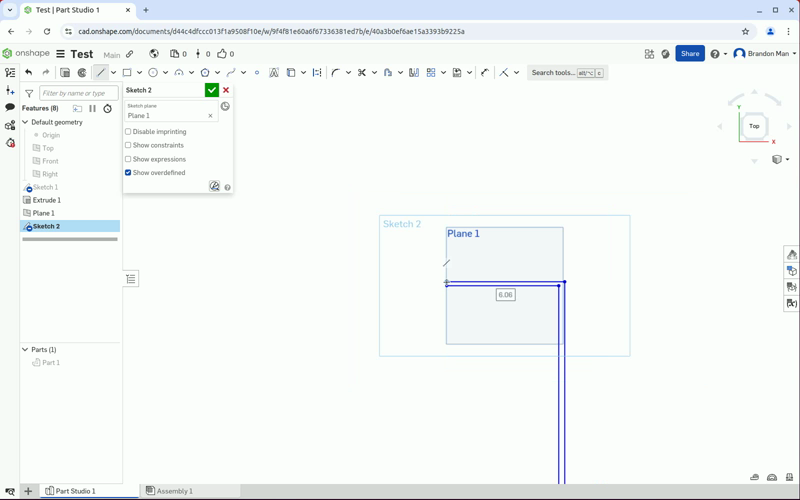
scroll(-6)
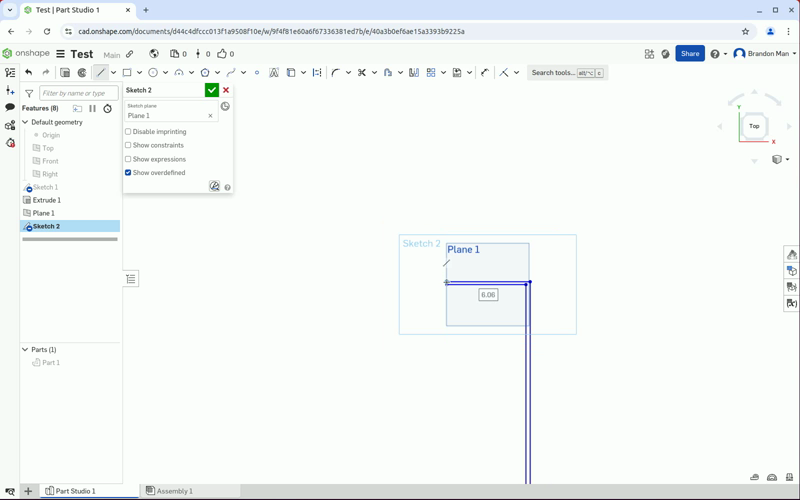
scroll(-6)
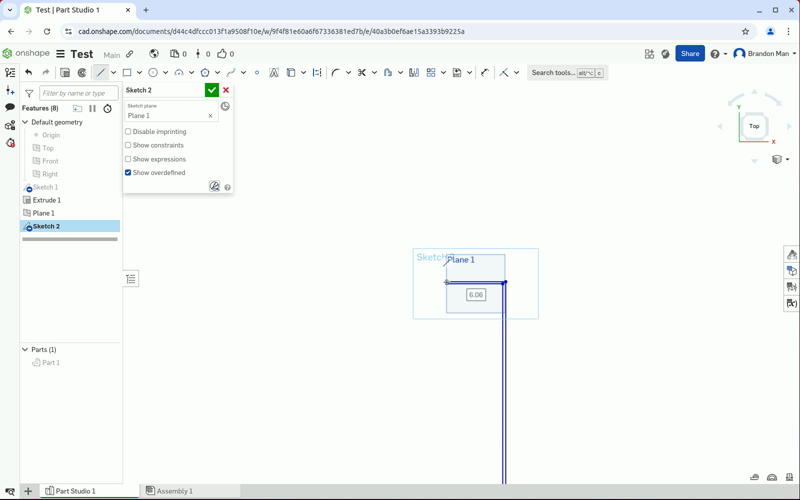
scroll(-6)
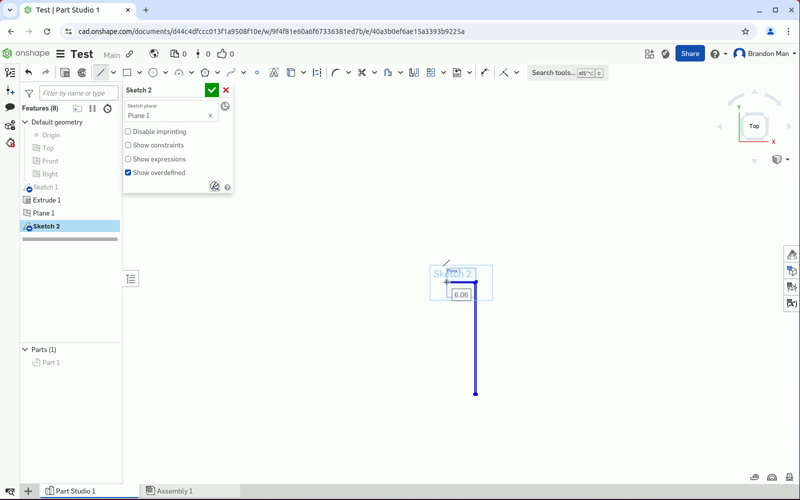
key_up(shift)
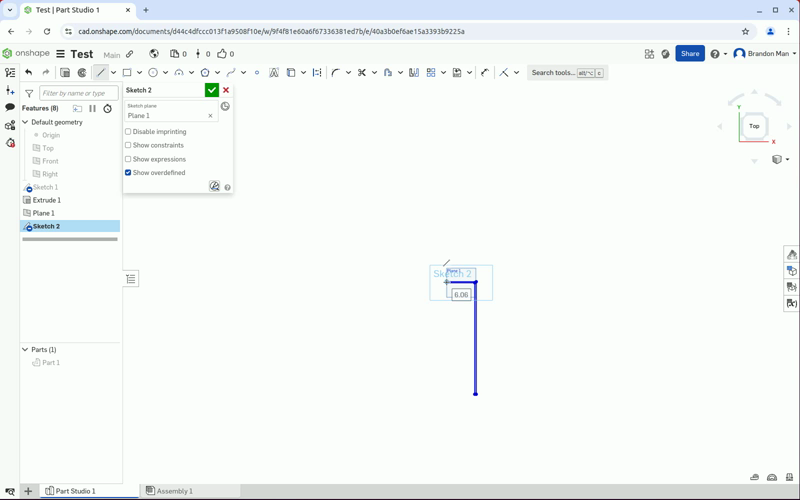
mouse_move(476, 281)
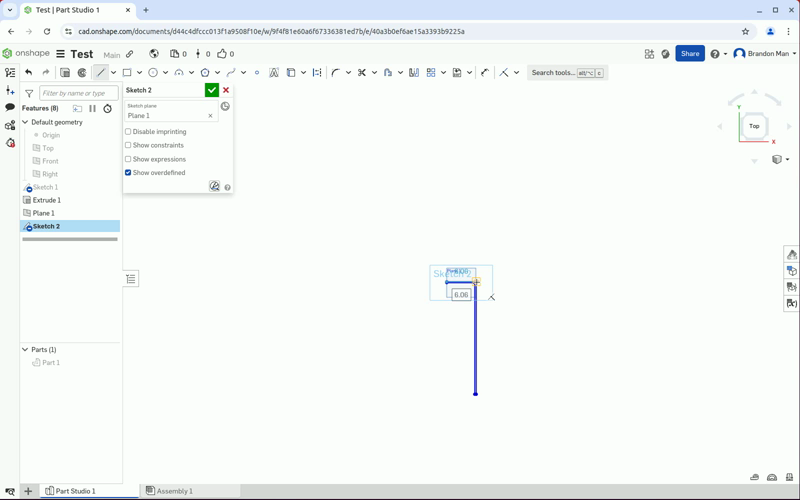
key_down(shift)
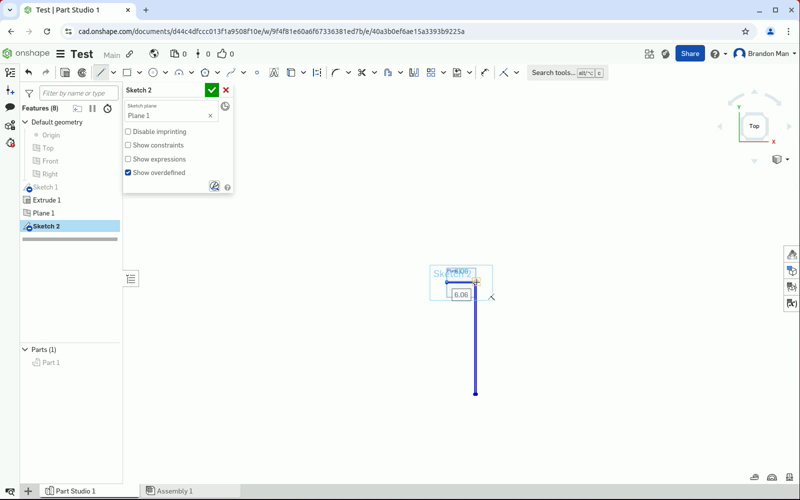
mouse_move(446, 282)
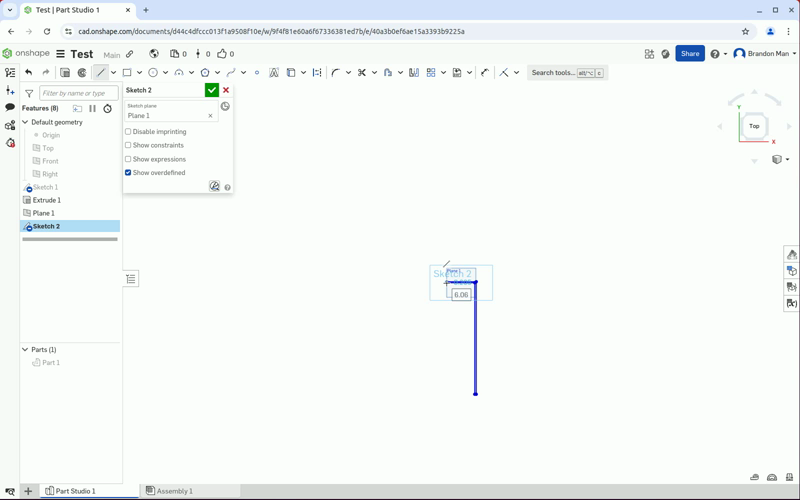
scroll(6)
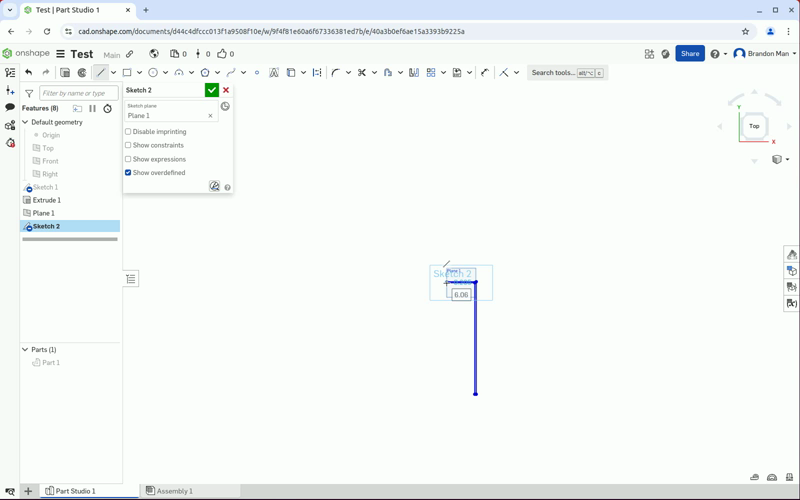
scroll(6)
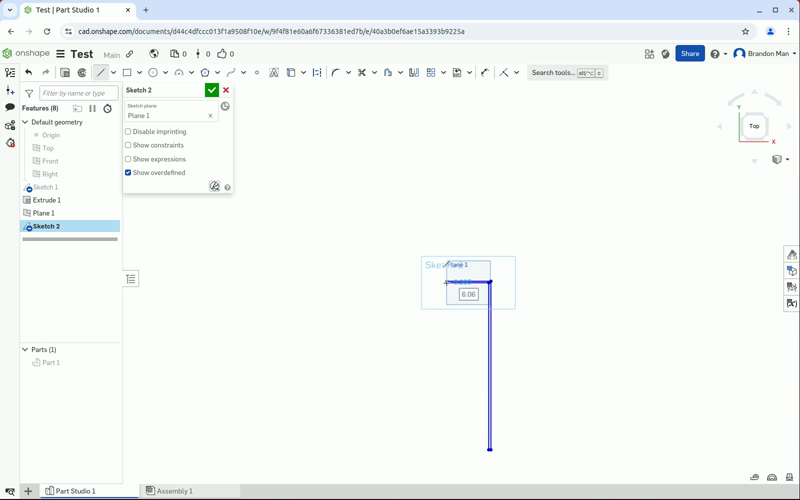
scroll(6)
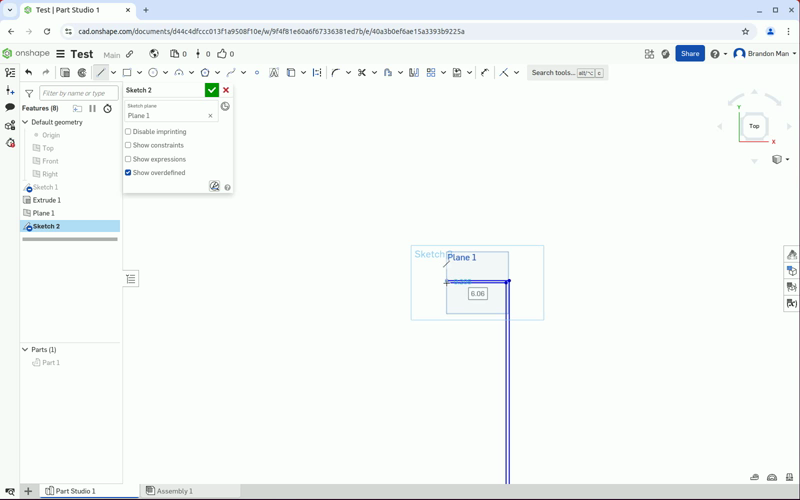
scroll(6)
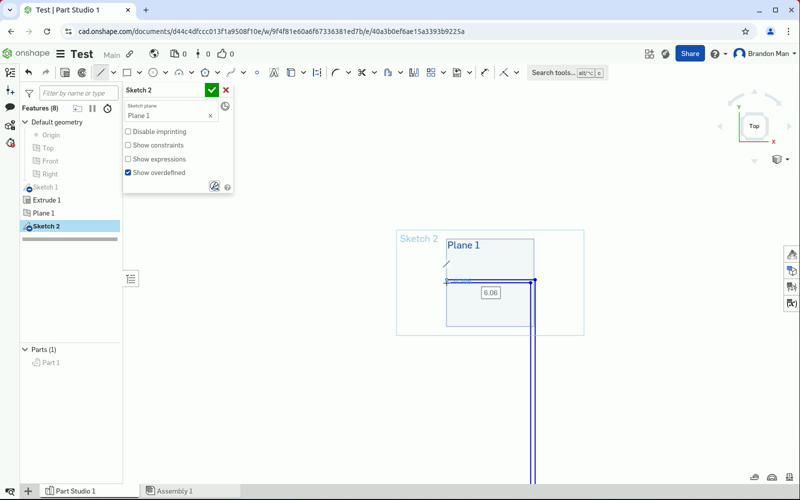
scroll(6)
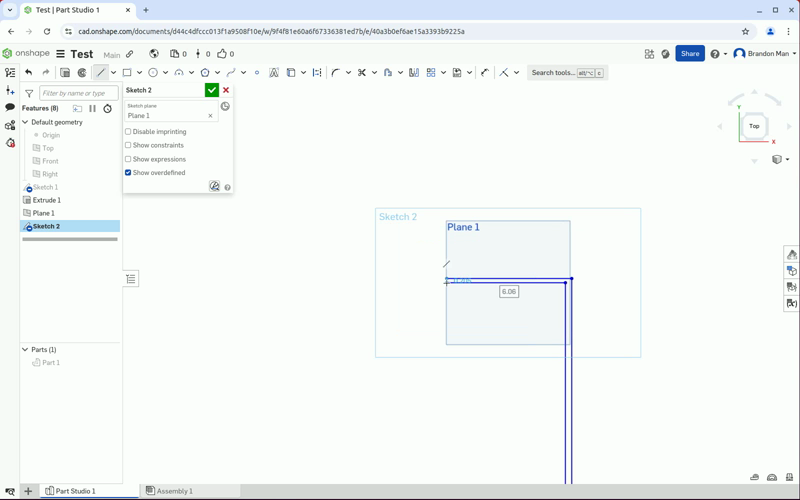
scroll(6)
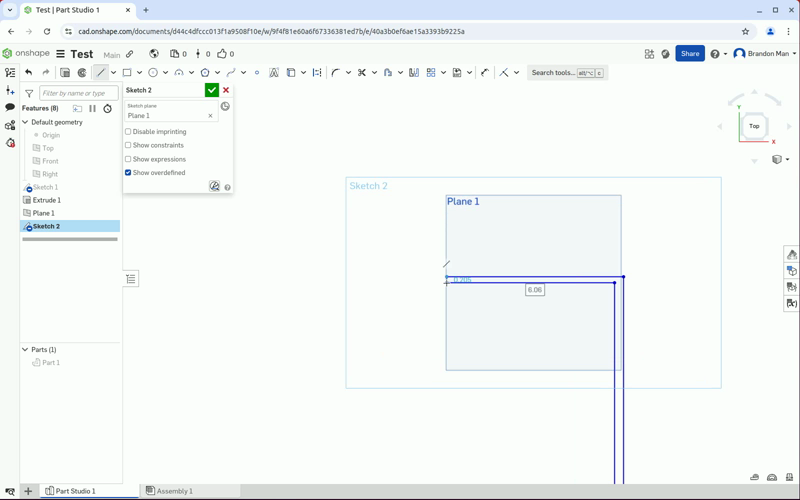
scroll(6)
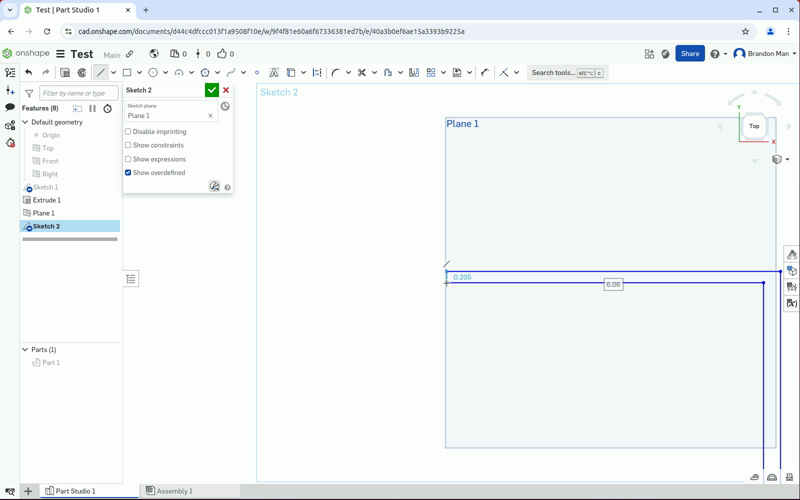
key_up(shift)
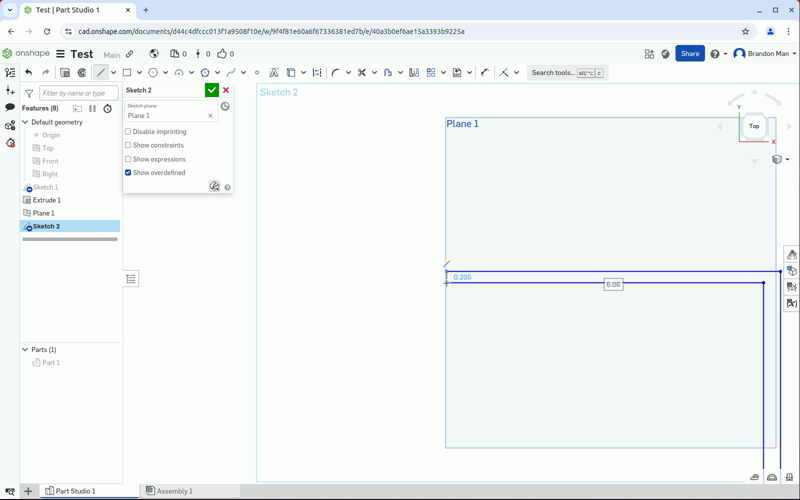
click(446, 282)
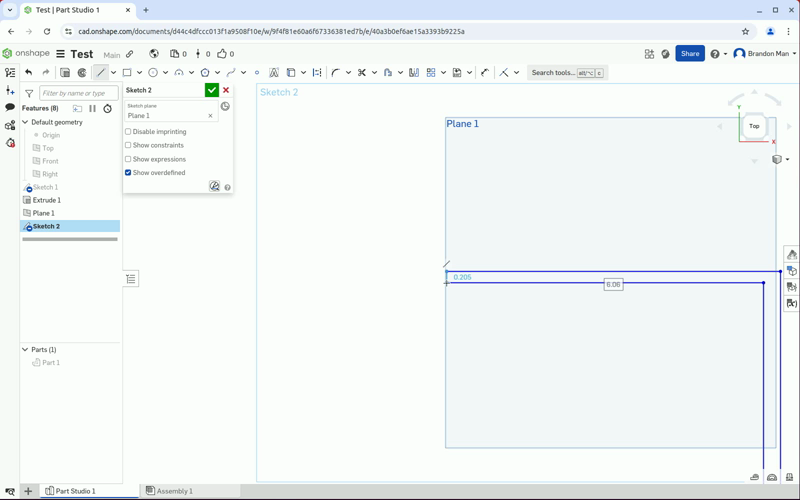
scroll(-6)
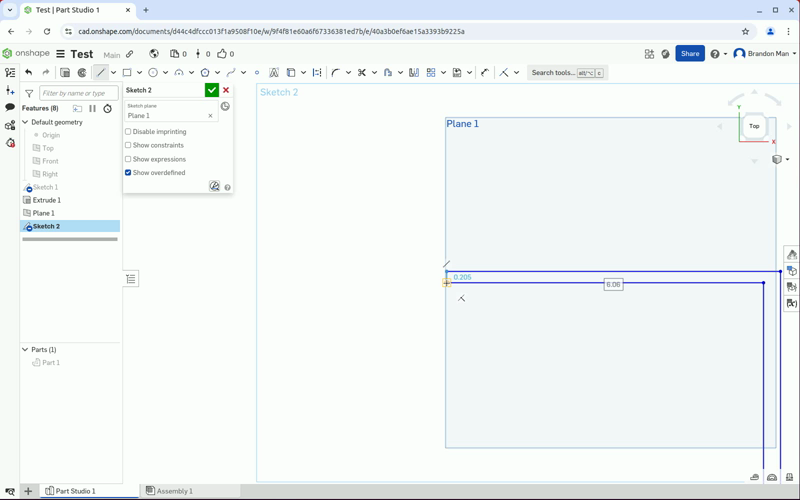
scroll(-6)
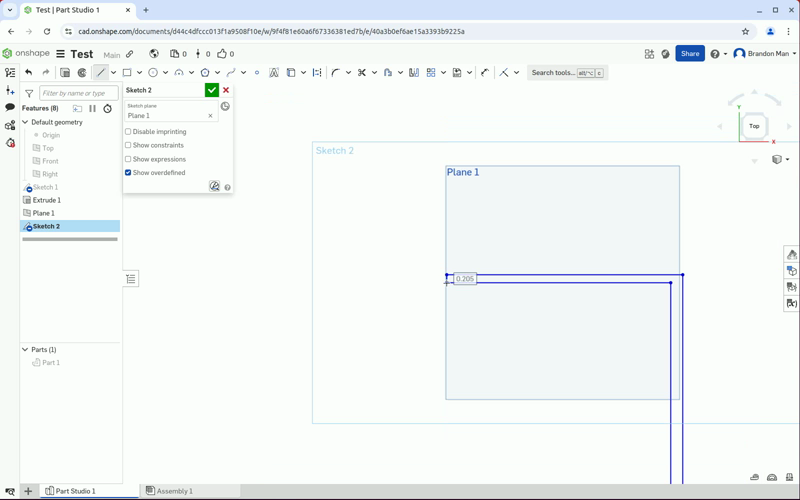
scroll(-6)
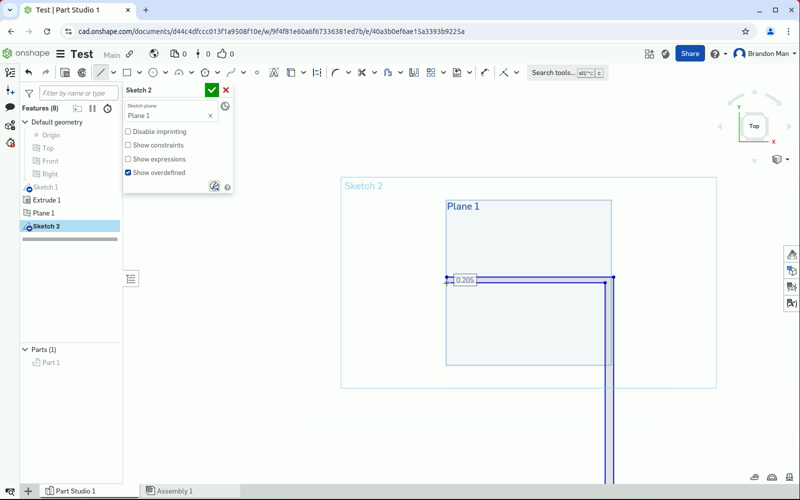
scroll(-6)
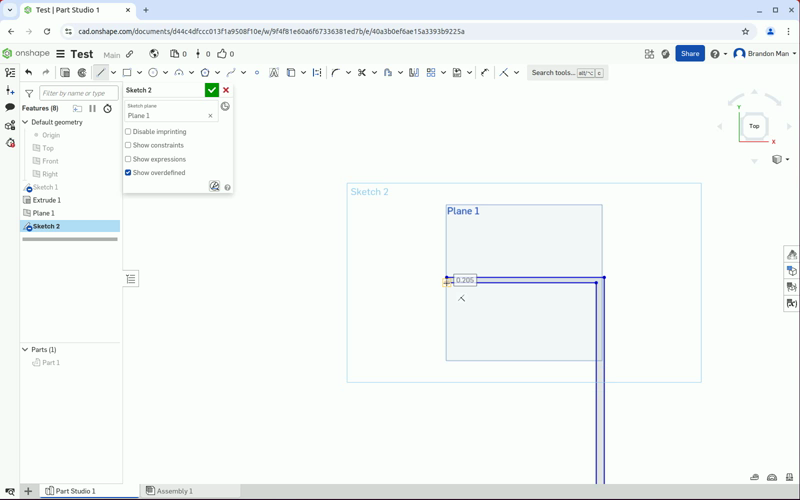
scroll(-6)
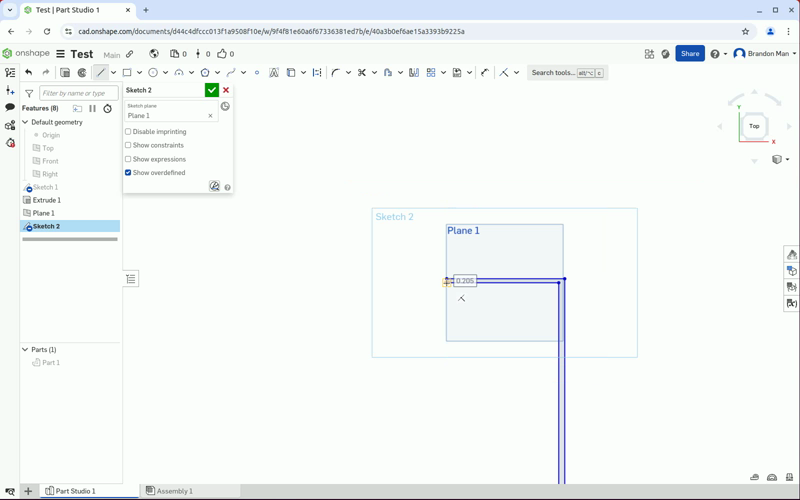
scroll(-6)
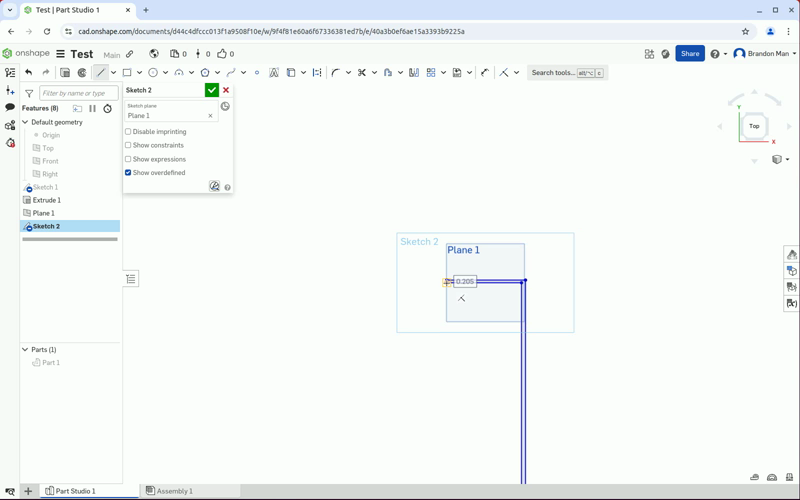
scroll(-6)
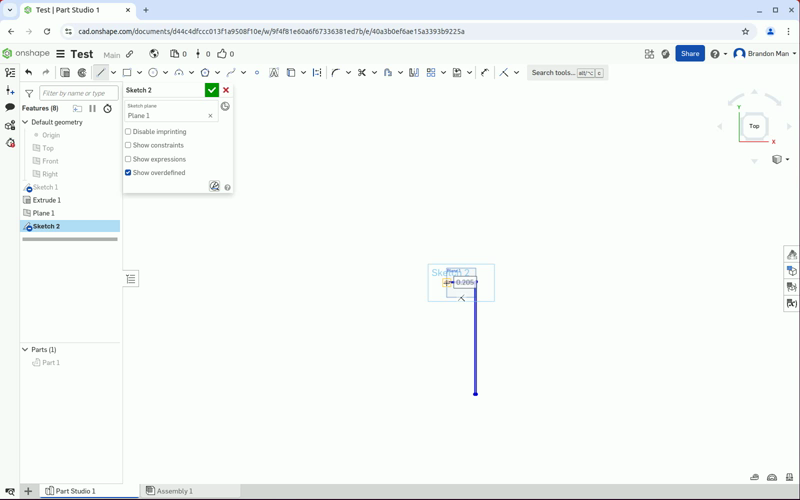
key(esc)
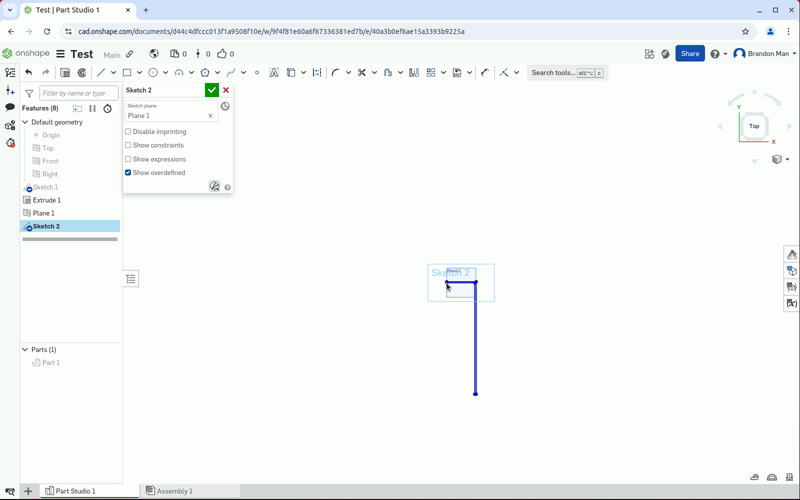
mouse_move(475, 345)
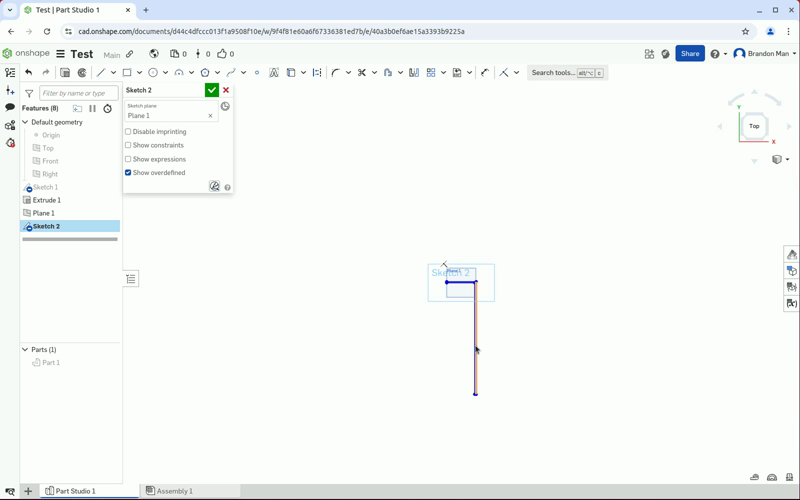
scroll(6)
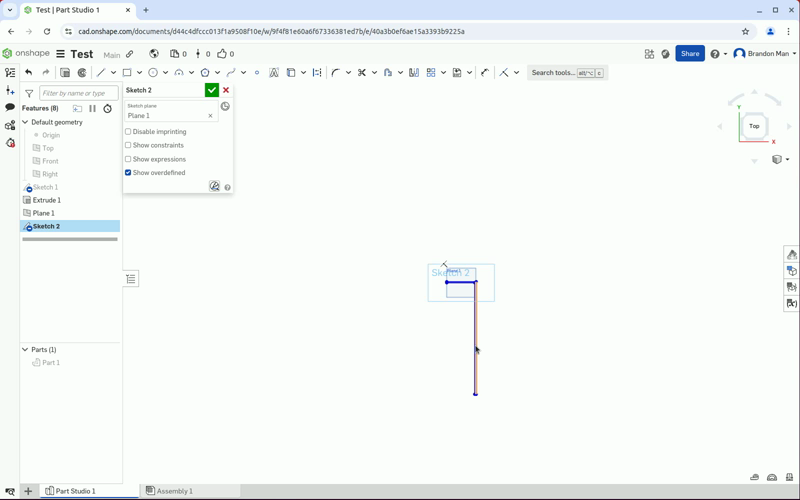
scroll(6)
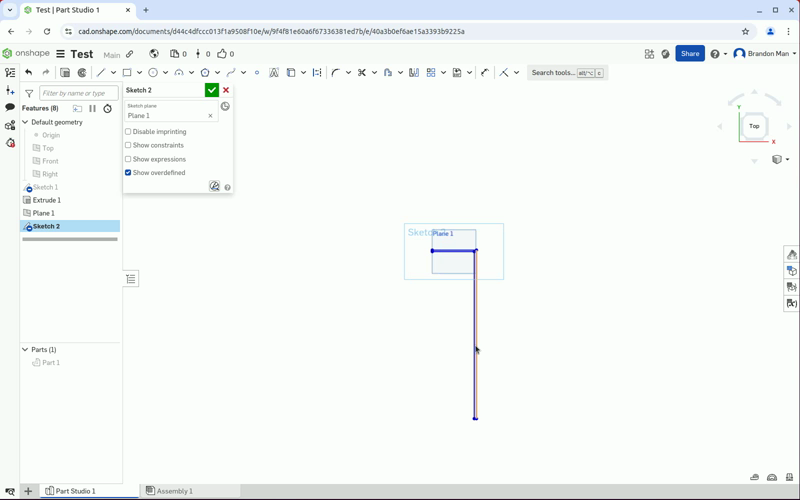
scroll(6)
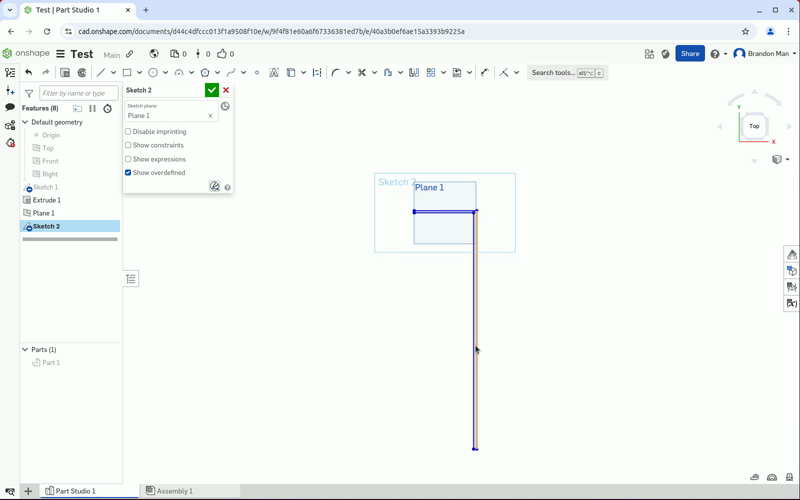
scroll(6)
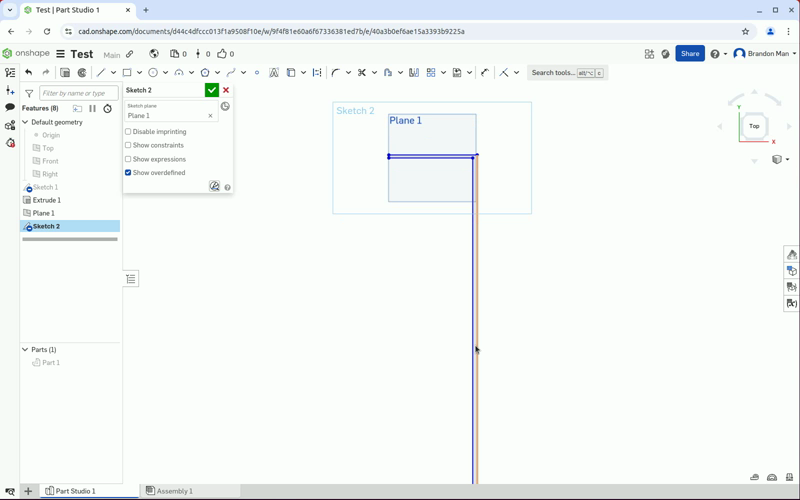
scroll(6)
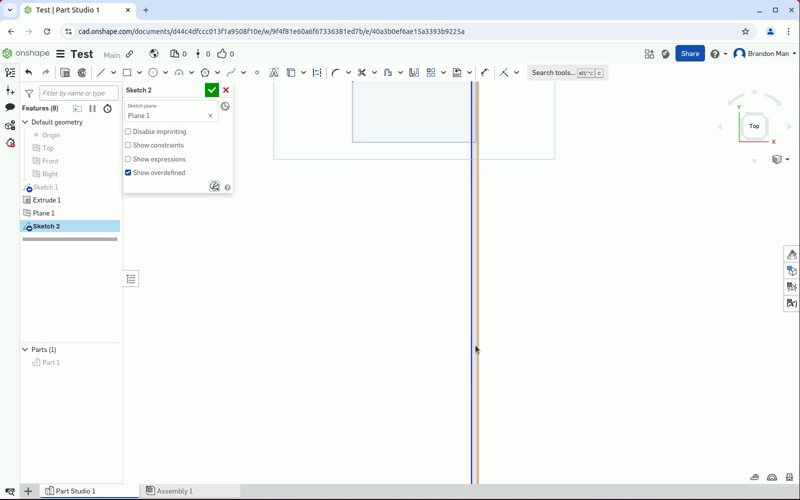
scroll(6)
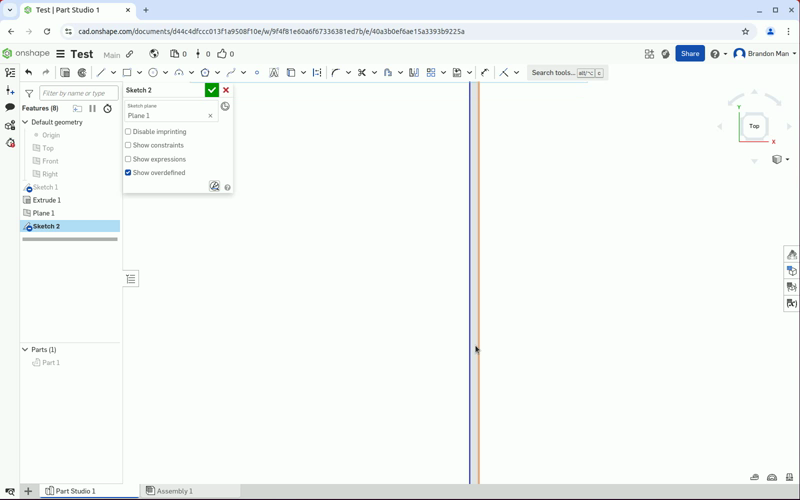
scroll(6)
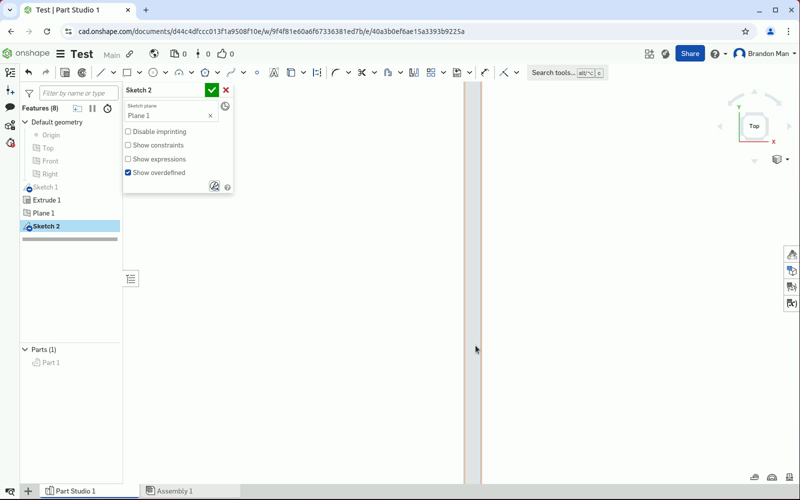
click(475, 345)
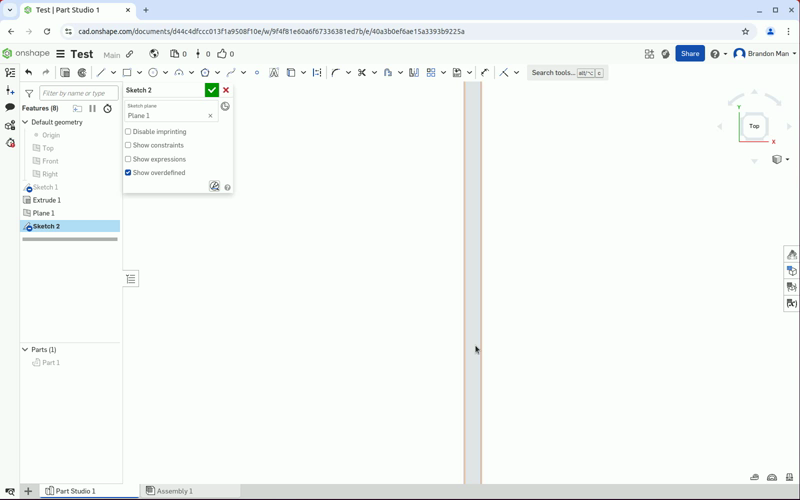
scroll(-6)
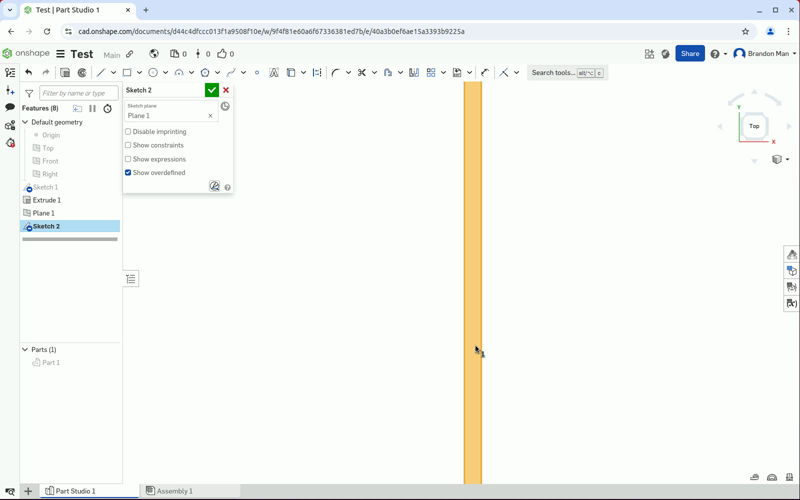
scroll(-6)
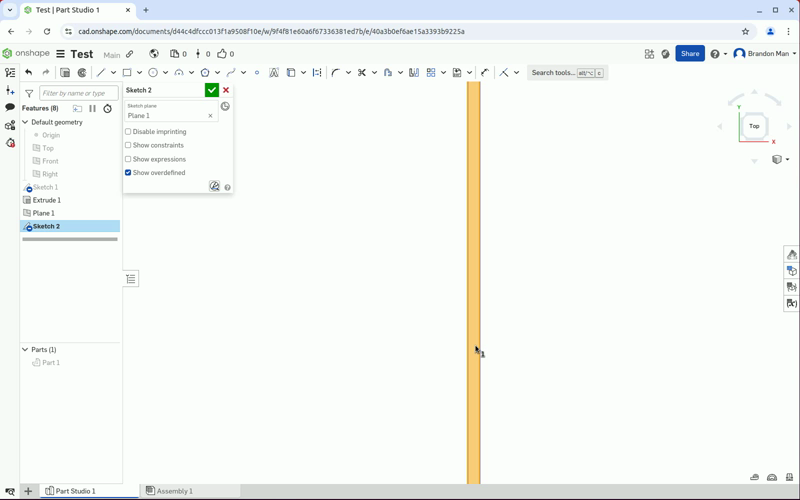
scroll(-6)
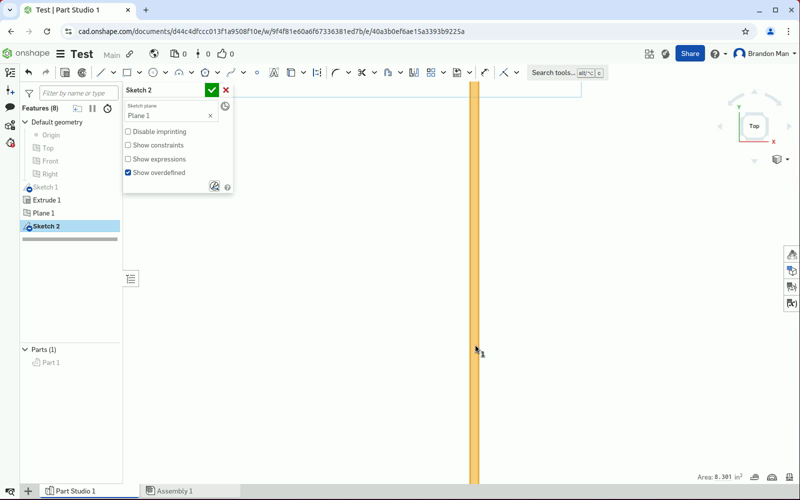
scroll(-6)
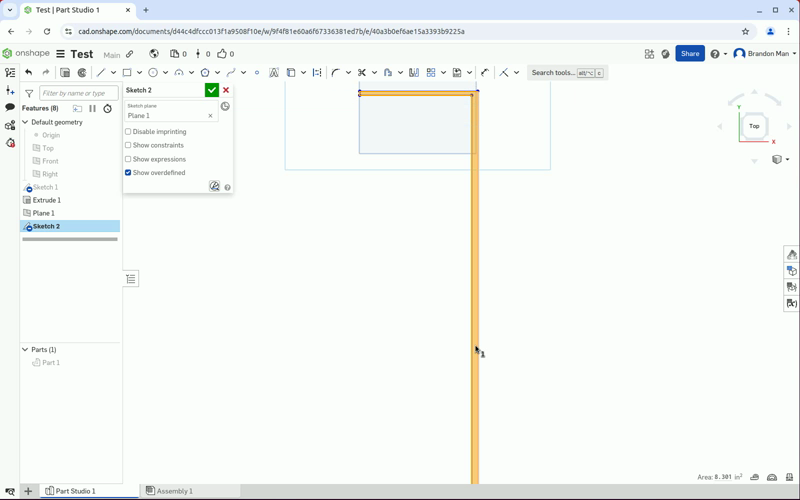
scroll(-6)
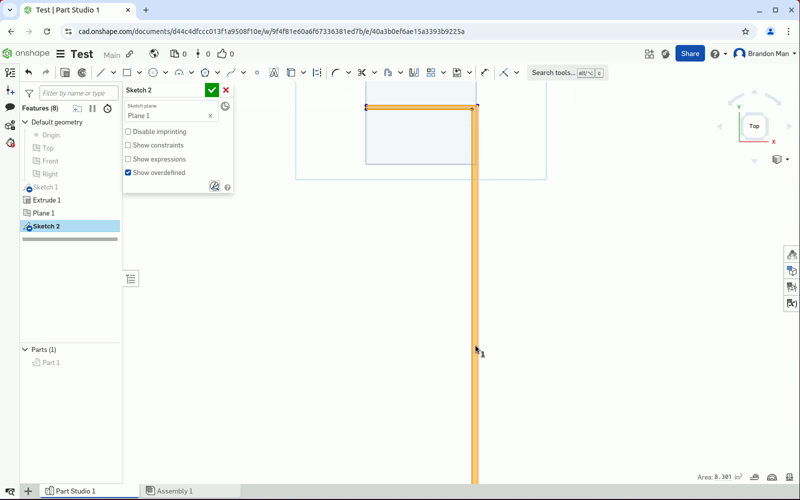
scroll(-6)
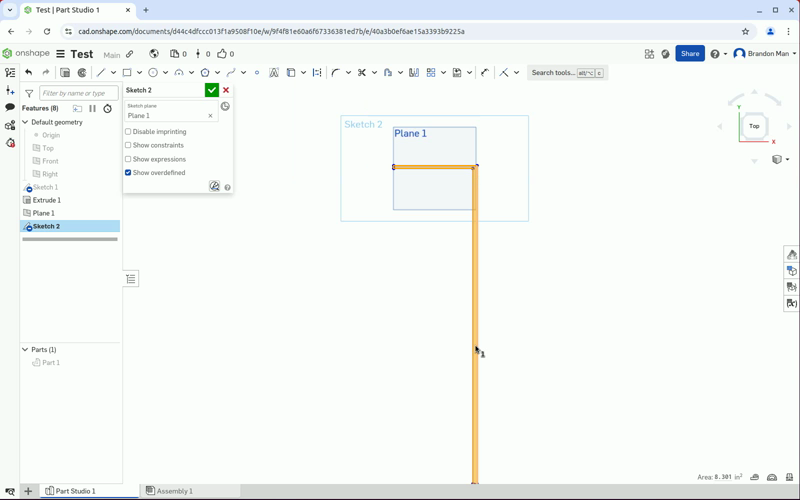
scroll(-6)
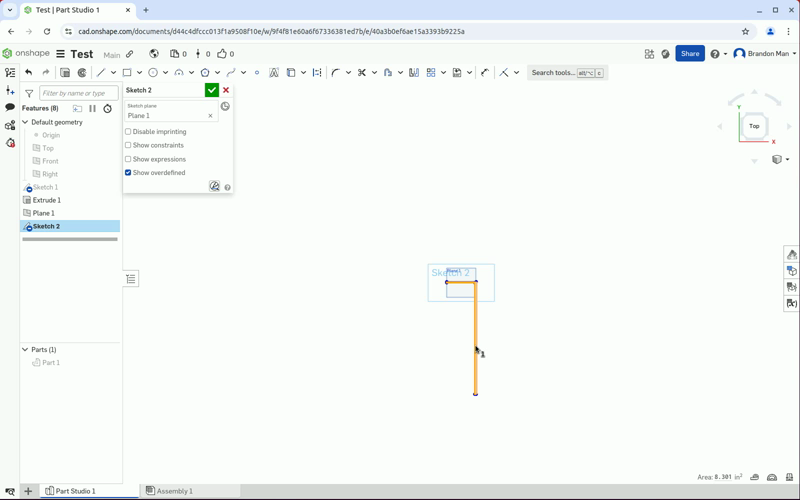
mouse_move(73, 352)
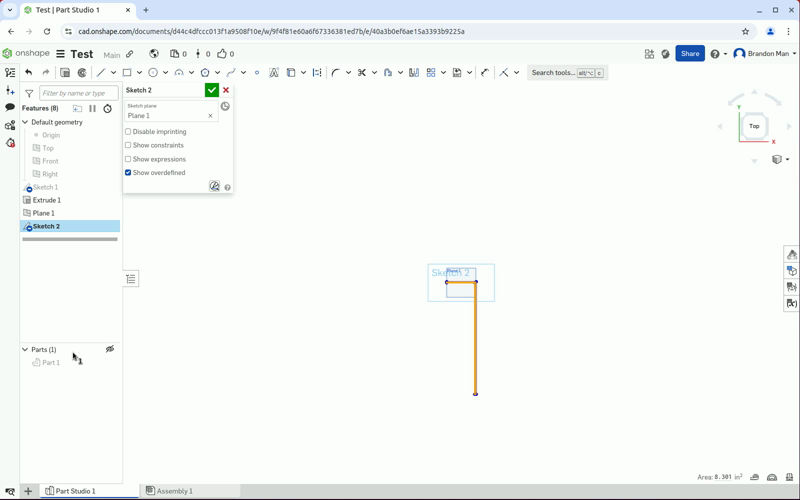
key(shift+y)
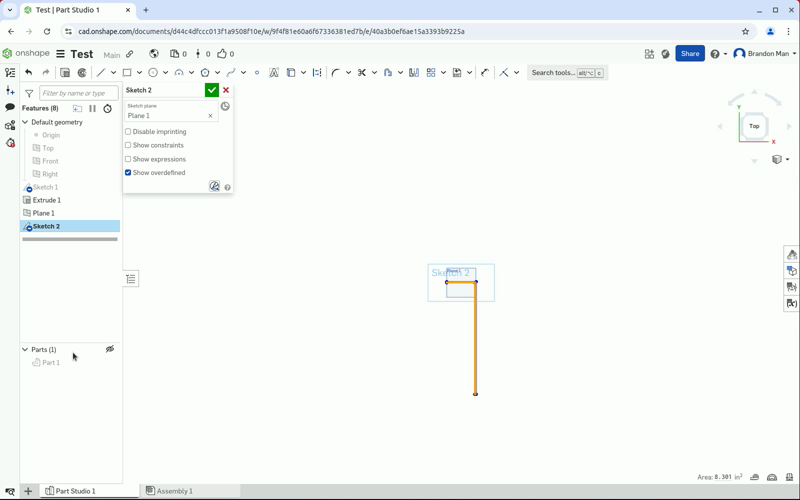
key(shift+e)
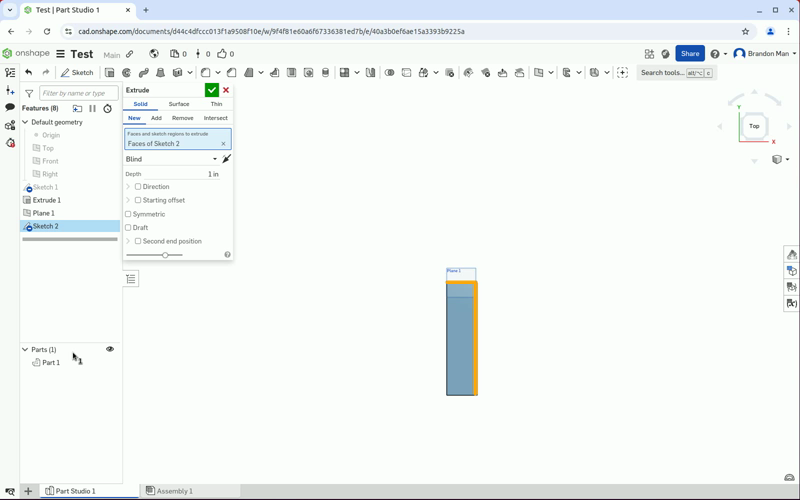
mouse_move(143, 106)
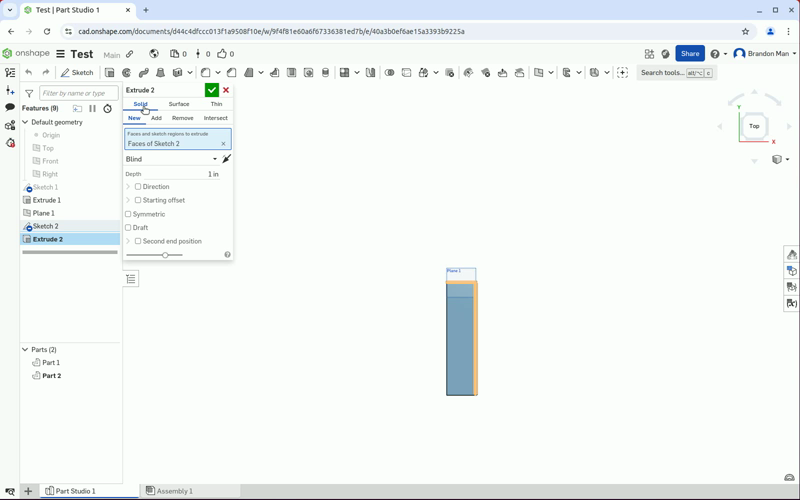
click(143, 106)
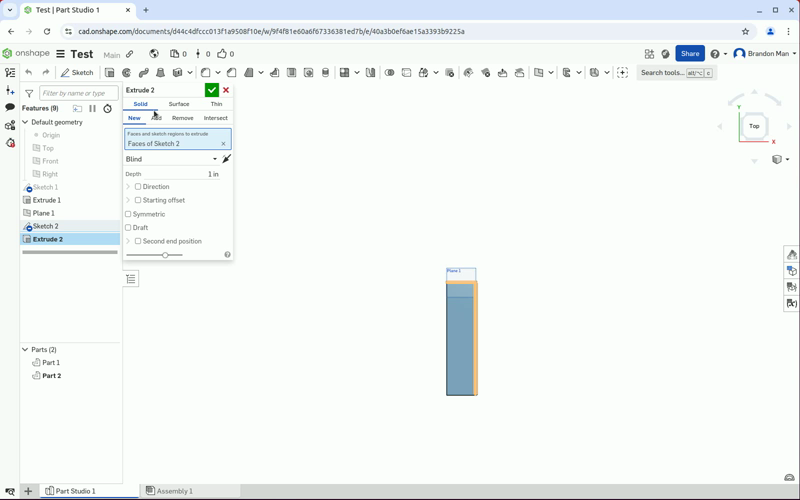
mouse_move(186, 120)
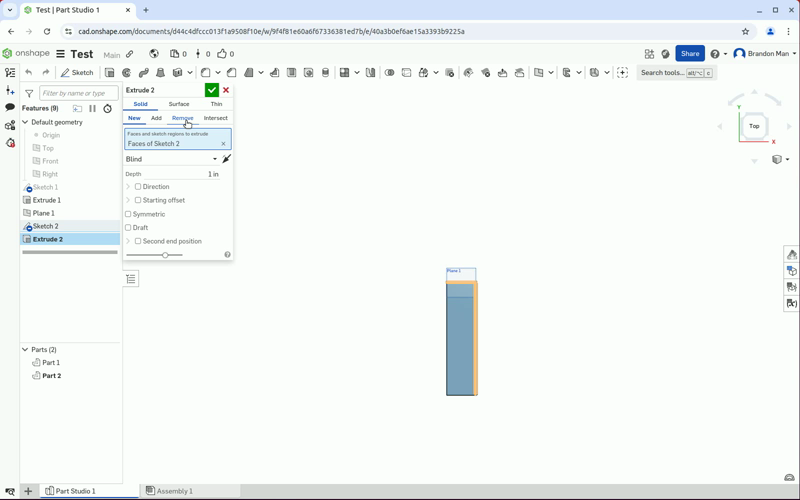
click(186, 120)
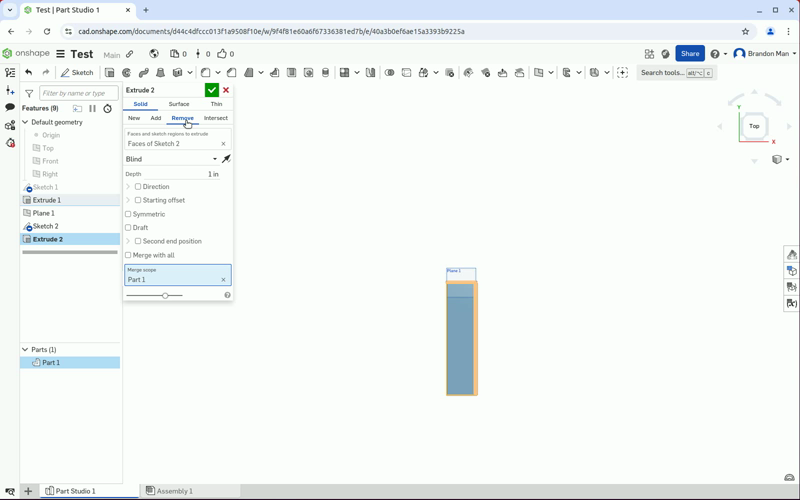
key(tab, 4)
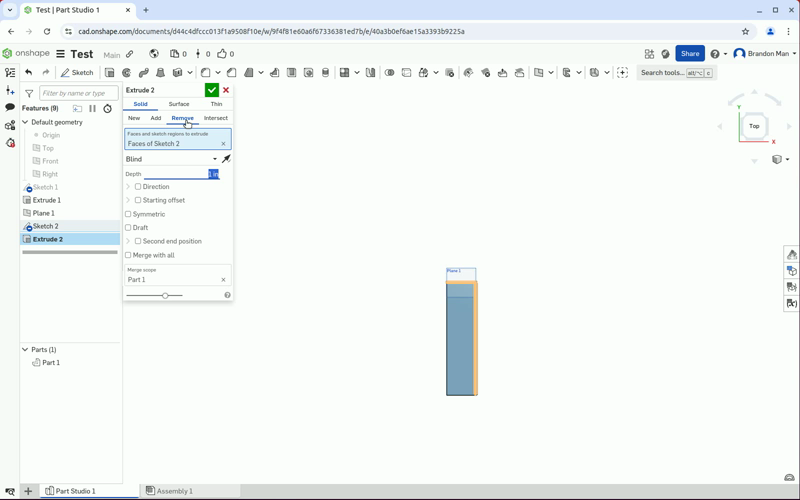
text(1.204)
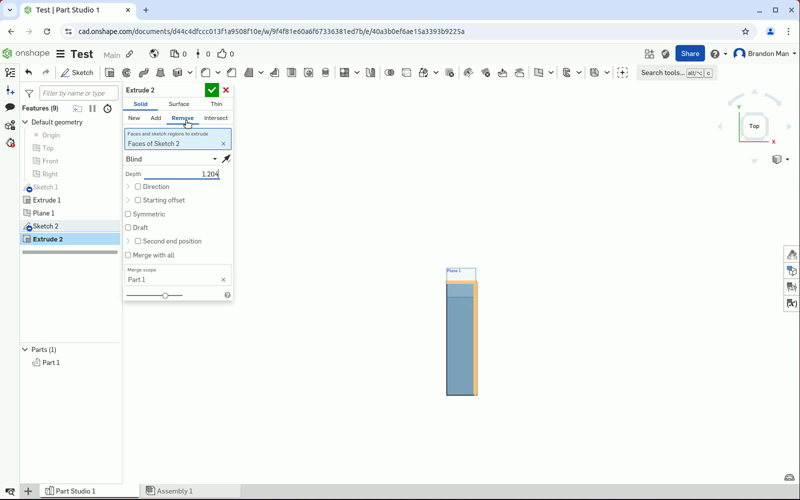
key(tab, 6)
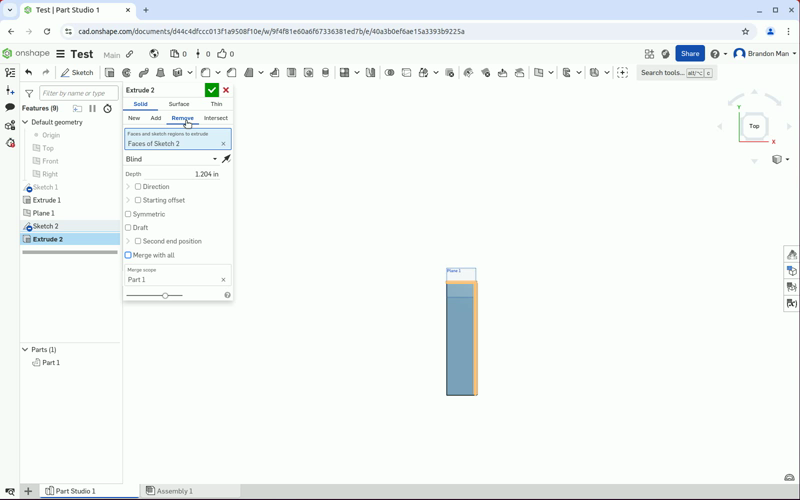
key(space)
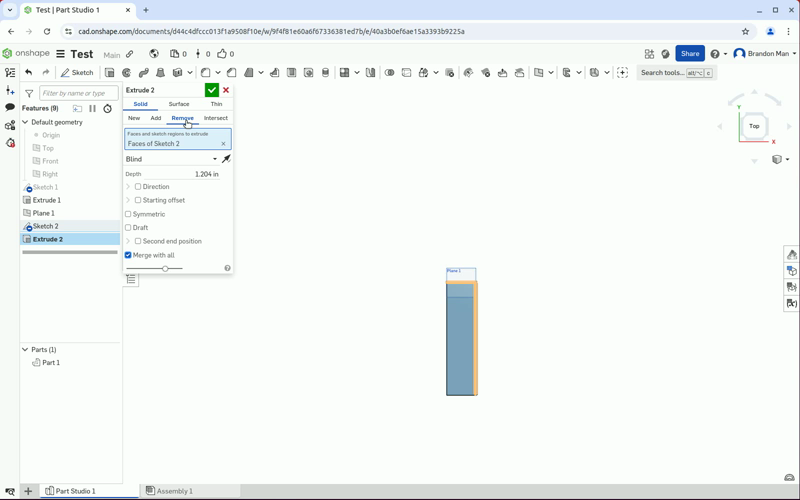
key(enter)
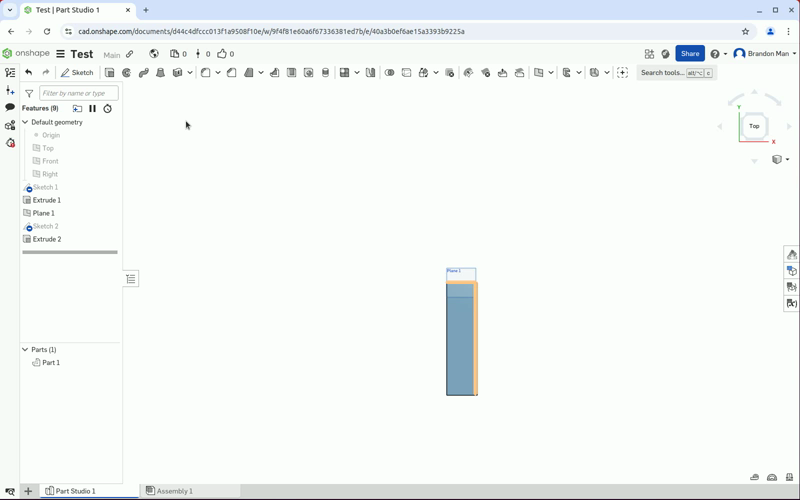
key(shift+h)
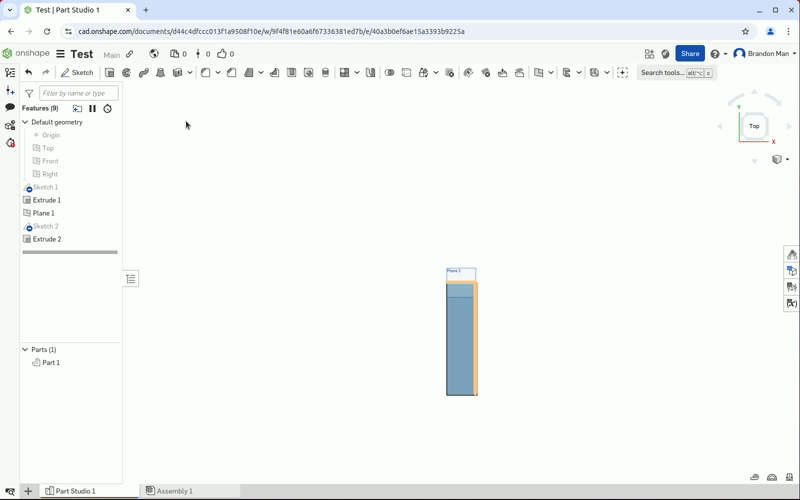
key(shift+h)
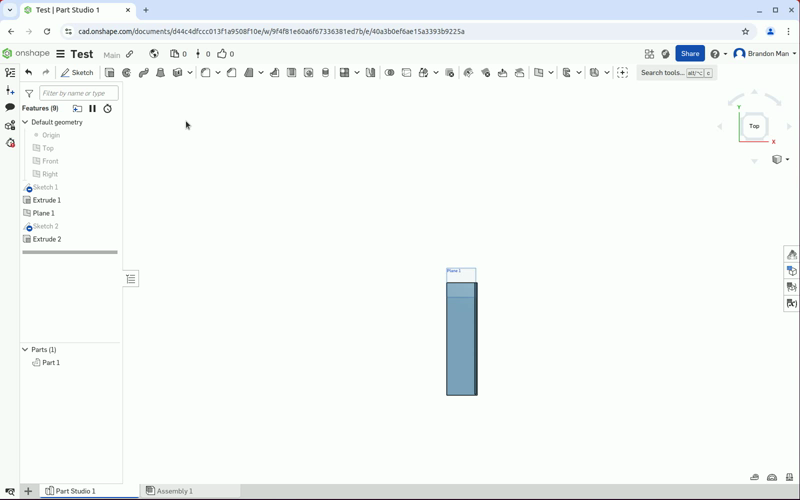
mouse_move(73, 189)
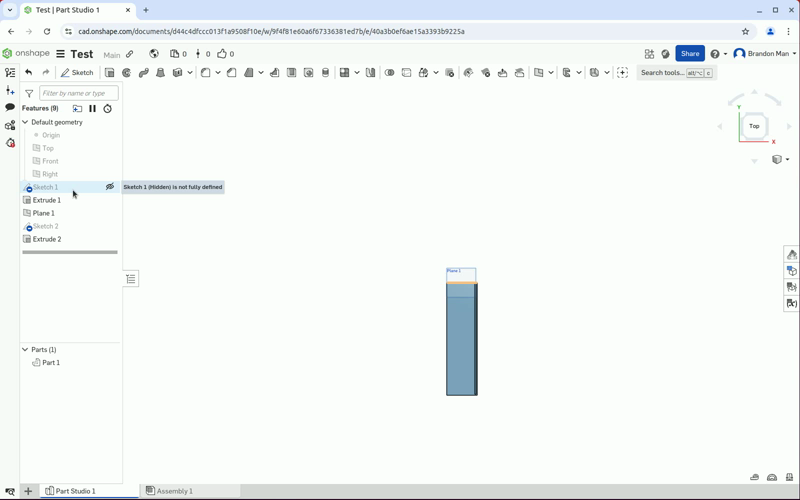
click(73, 189)
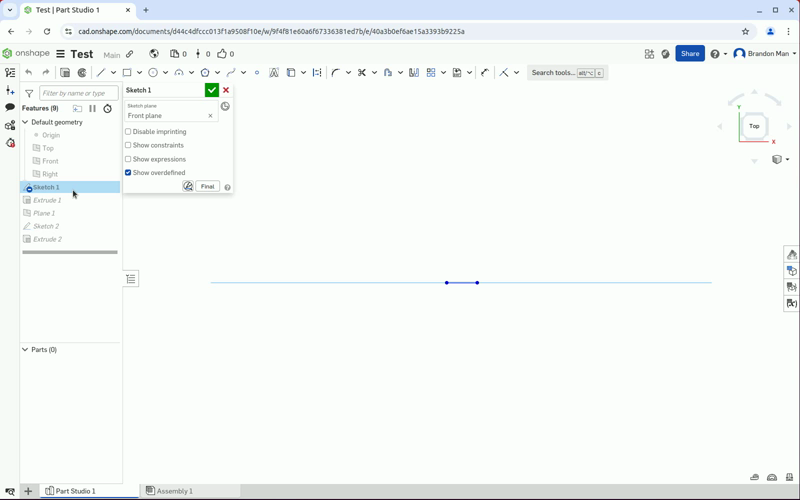
mouse_move(229, 92)
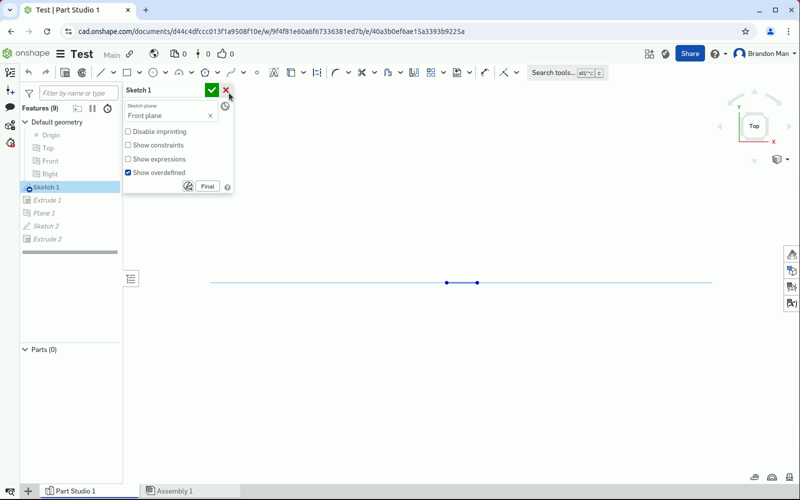
click(229, 92)
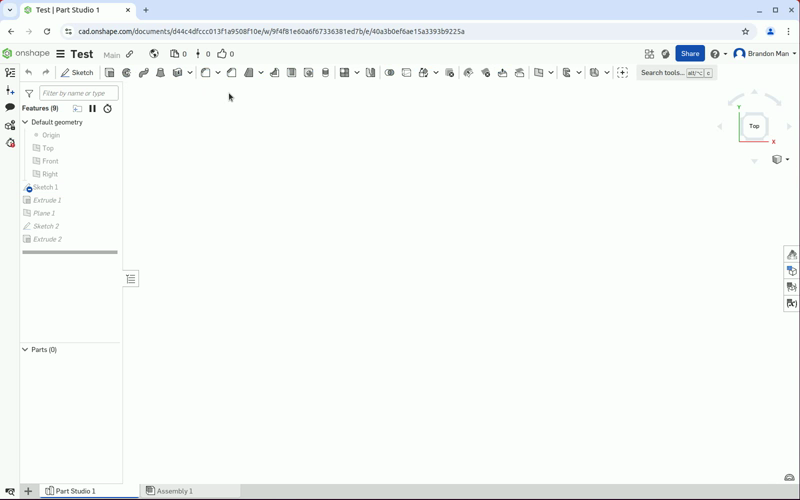
key(shift+s)
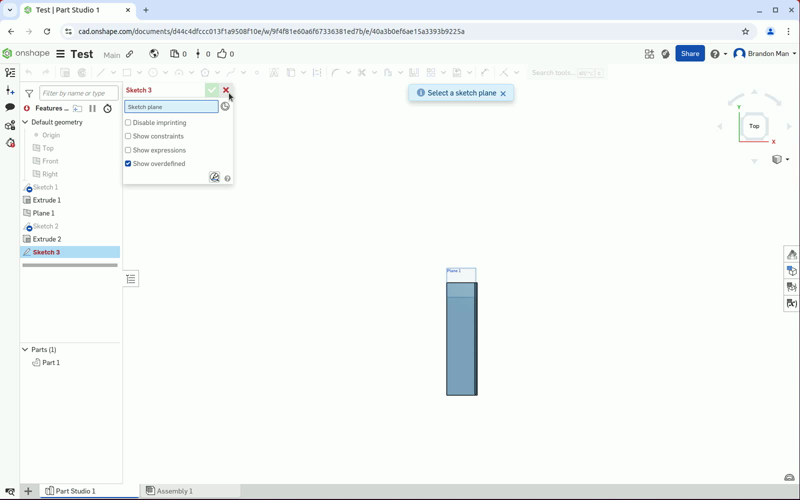
mouse_move(73, 215)
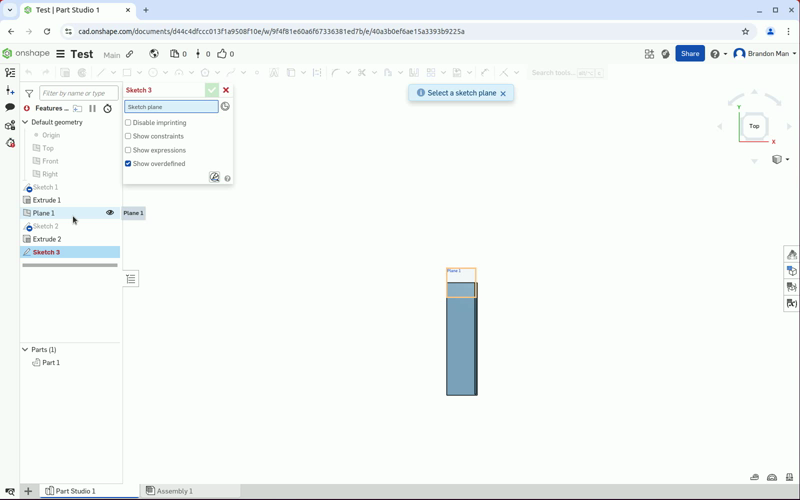
click(73, 215)
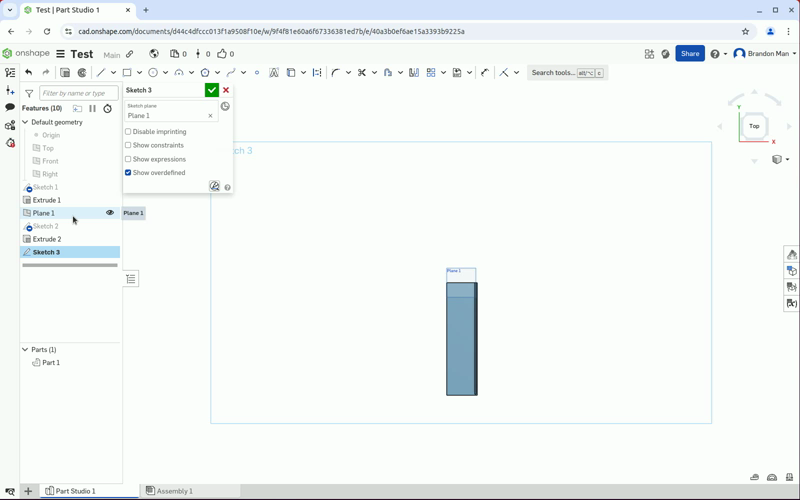
mouse_move(73, 352)
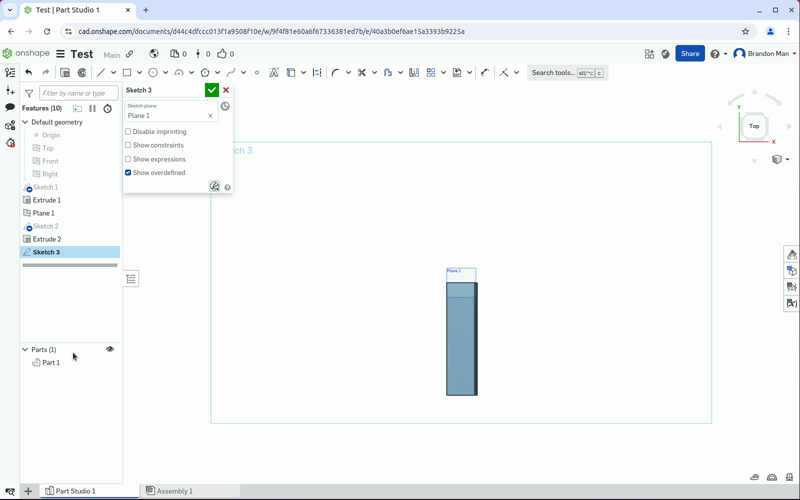
key(y)
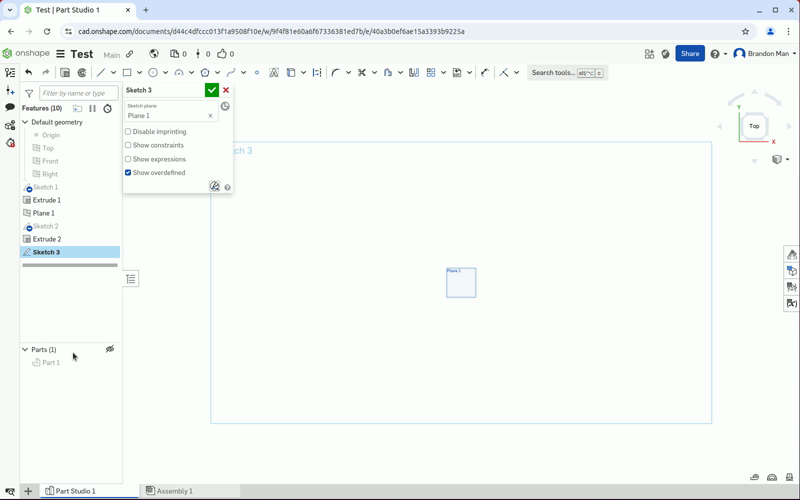
key(l)
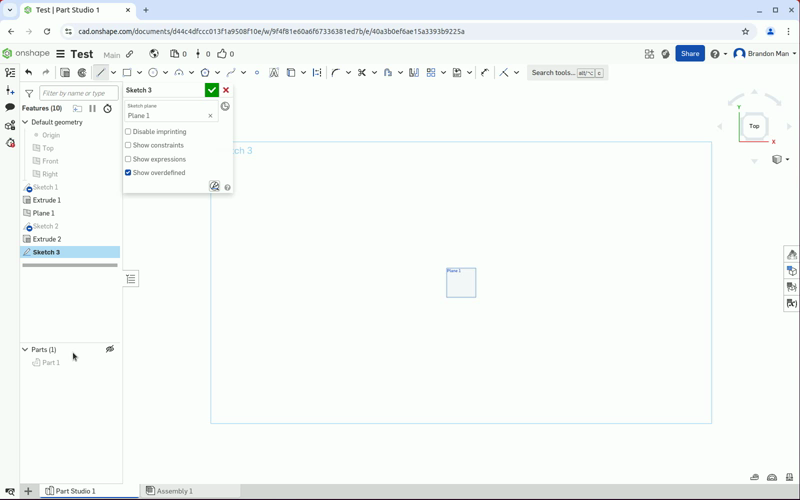
key_down(shift)
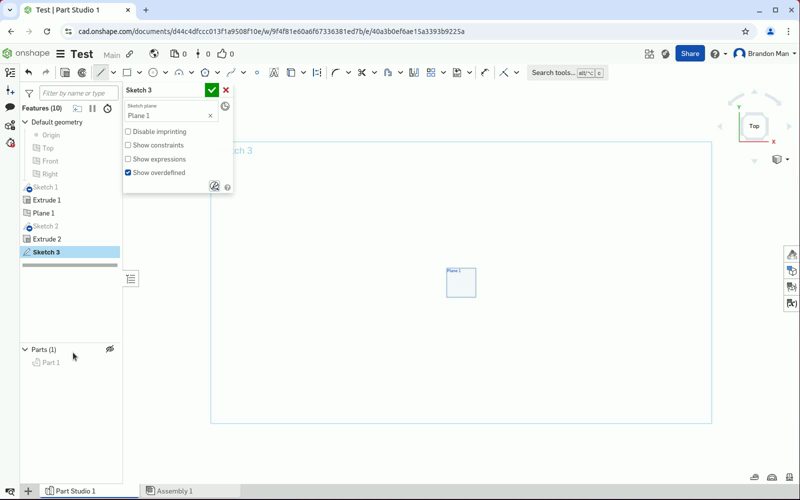
mouse_move(446, 394)
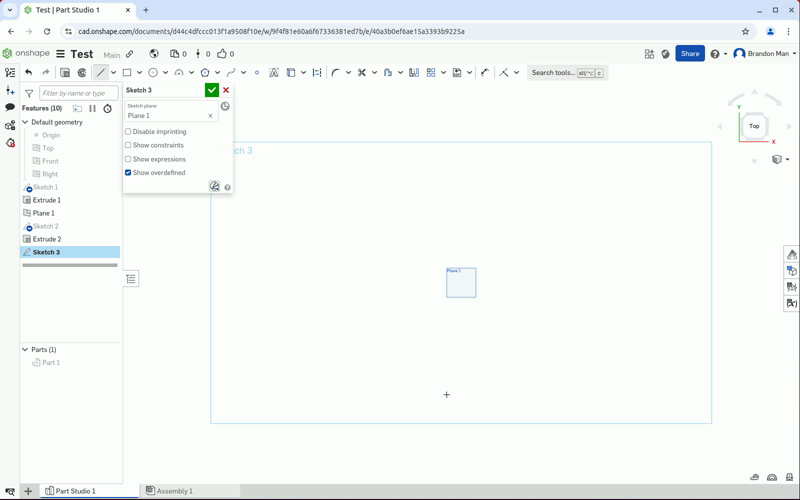
click(446, 394)
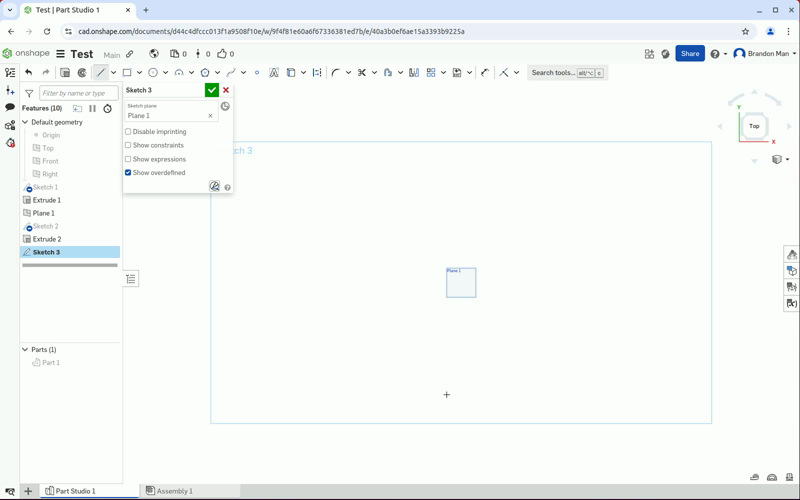
key_up(shift)
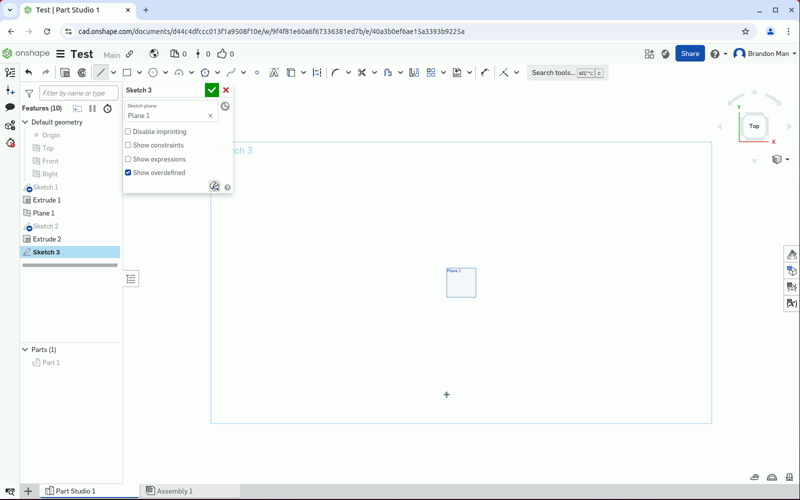
key_down(shift)
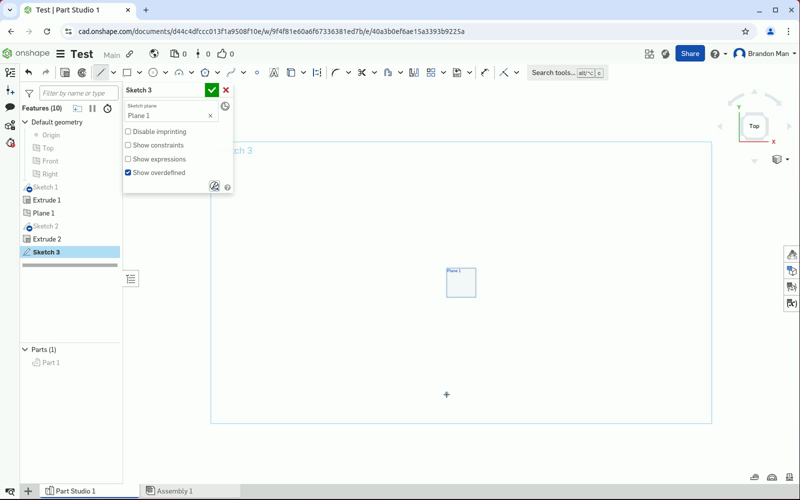
mouse_move(476, 394)
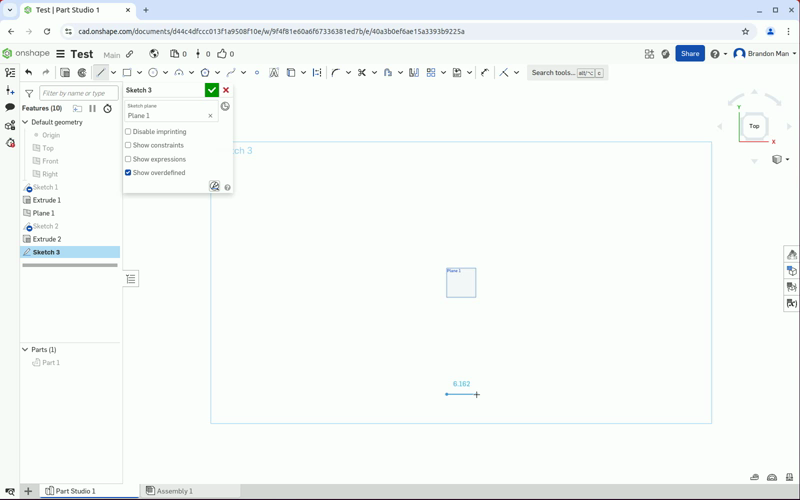
mouse_move(474, 394)
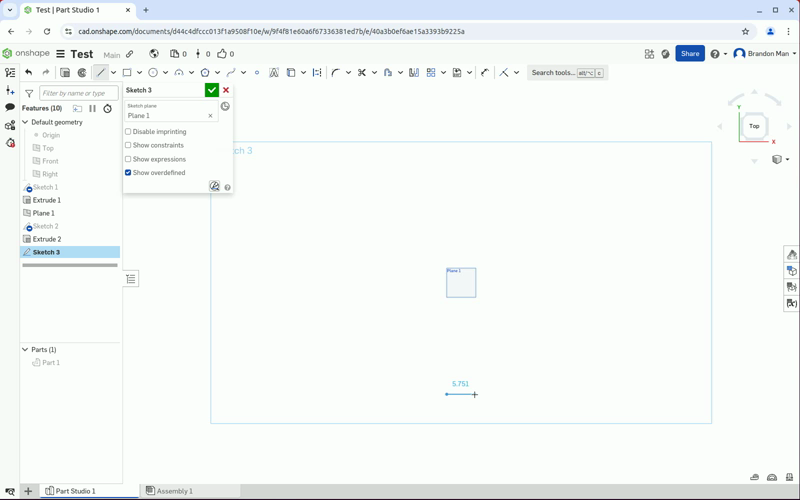
click(474, 394)
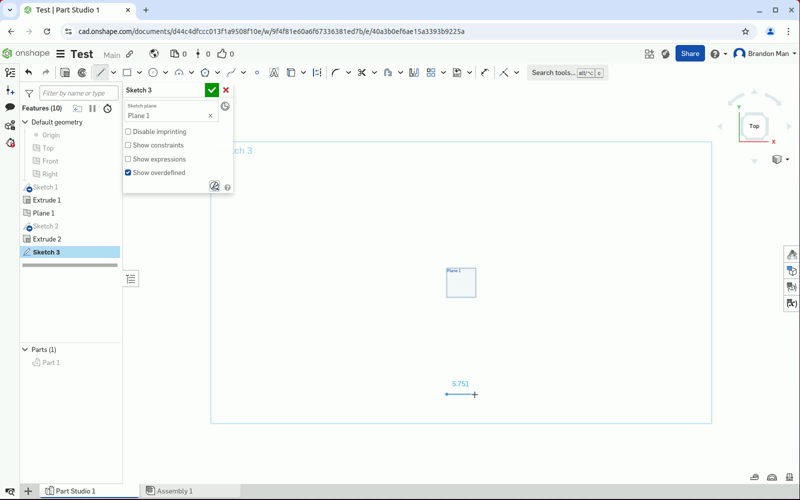
key_up(shift)
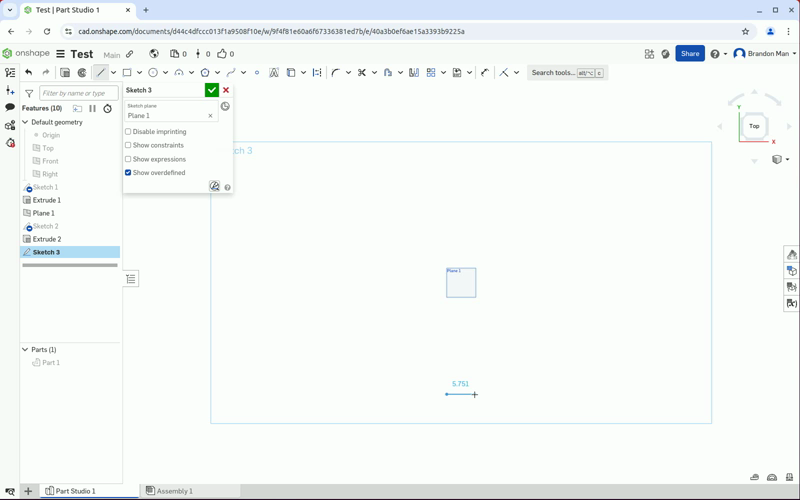
key_down(shift)
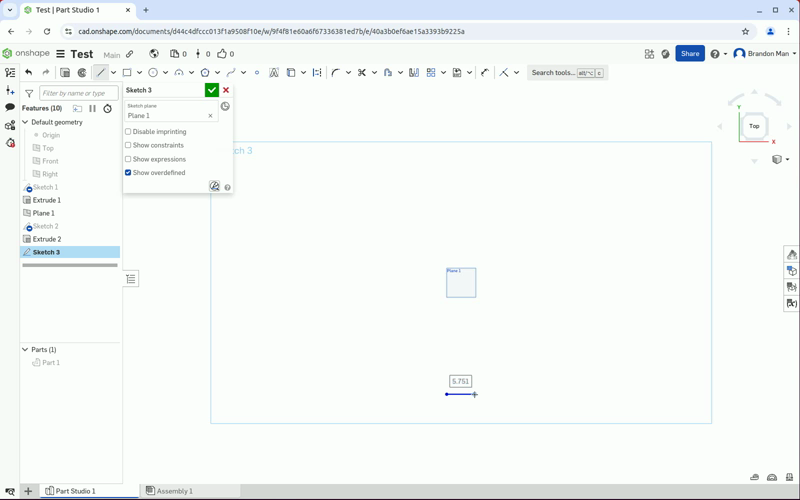
mouse_move(474, 282)
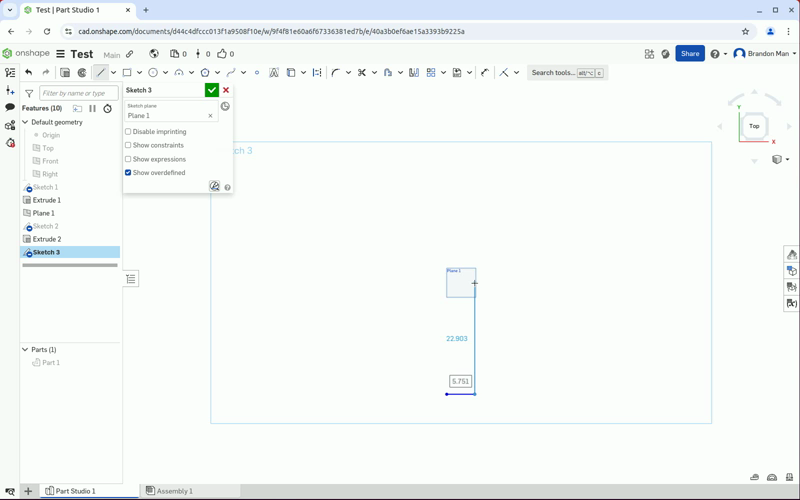
click(474, 282)
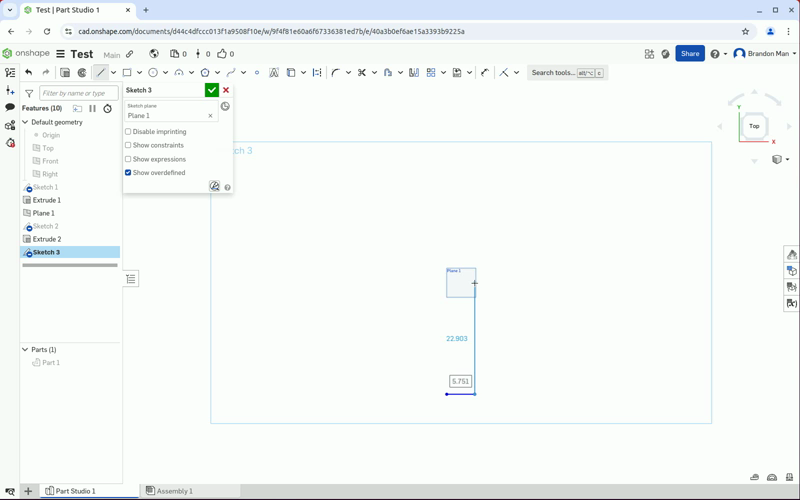
key_up(shift)
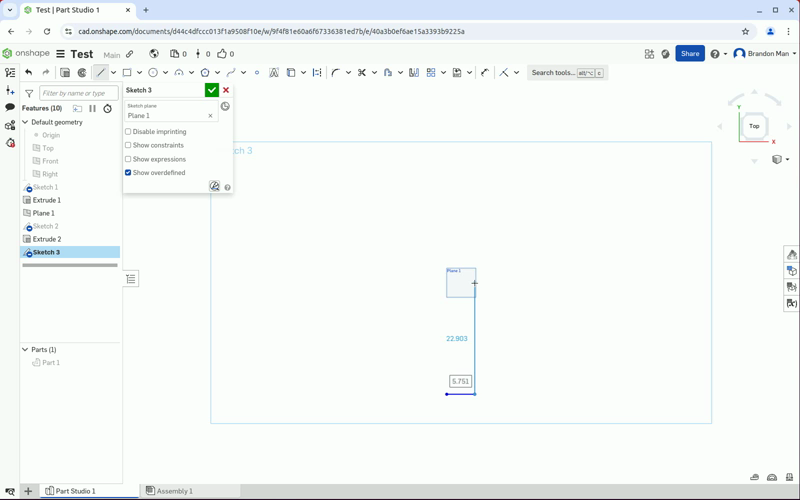
key_down(shift)
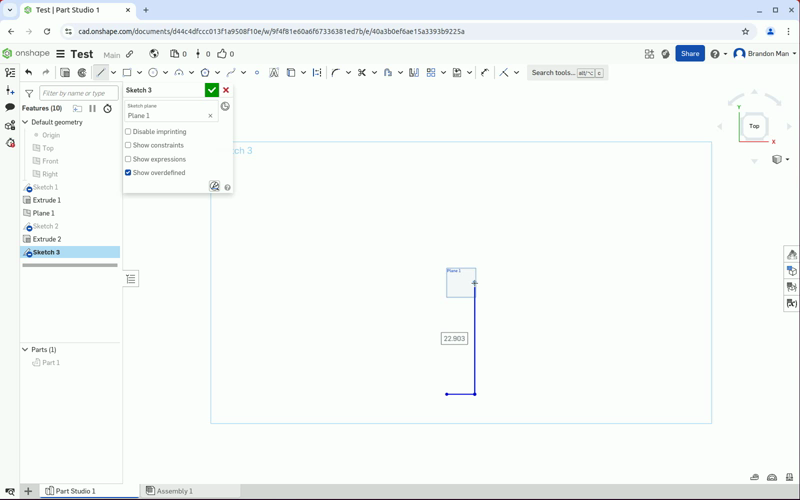
mouse_move(504, 282)
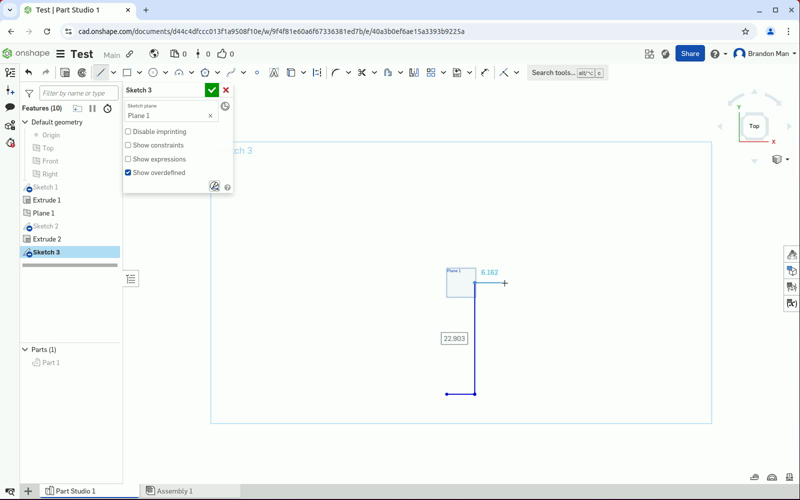
mouse_move(446, 282)
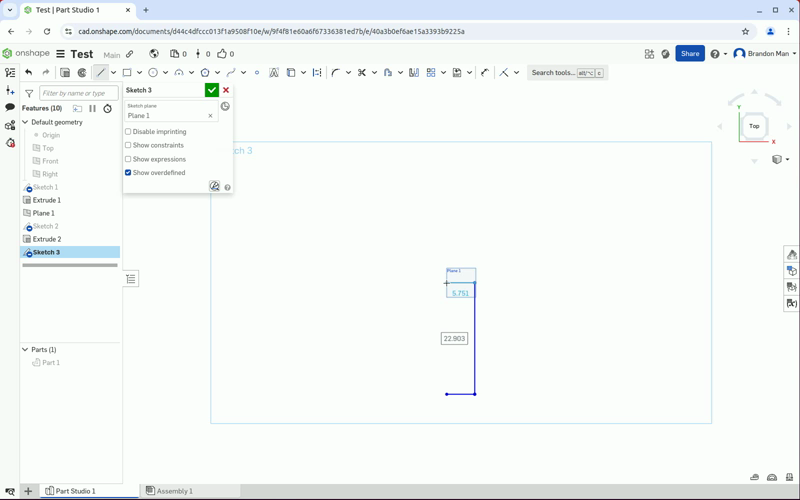
click(446, 282)
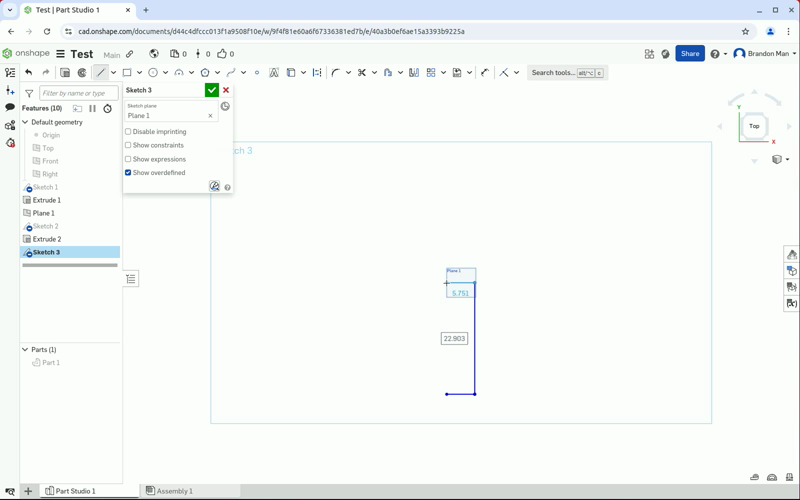
key_up(shift)
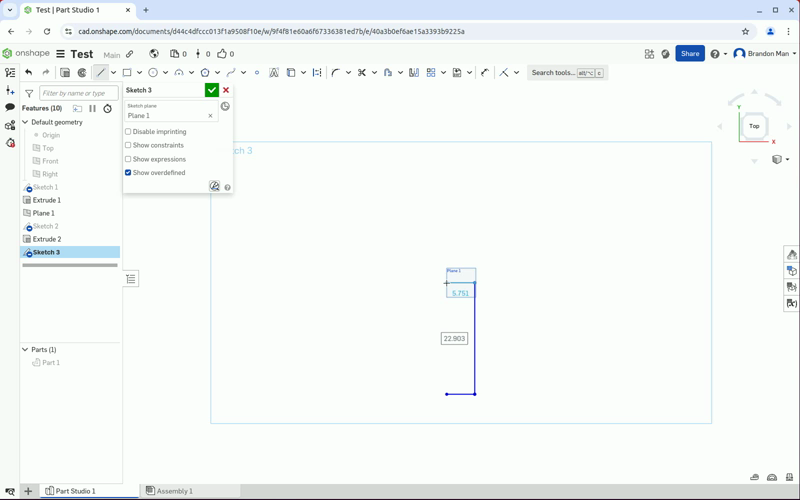
key_down(shift)
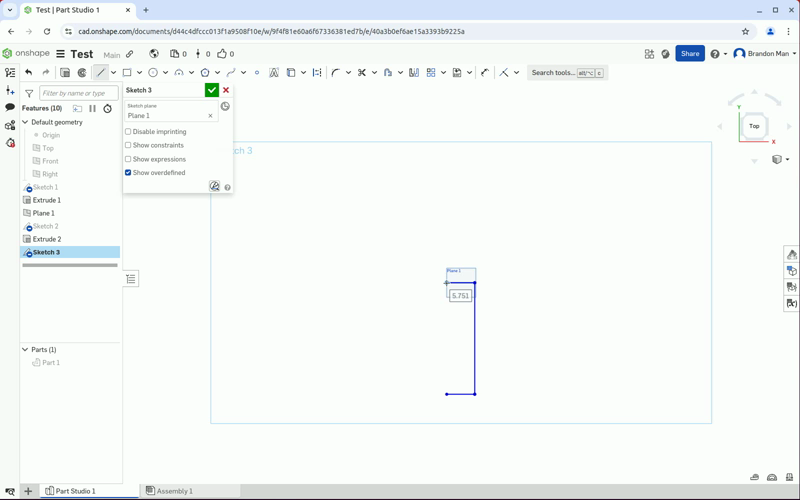
mouse_move(446, 394)
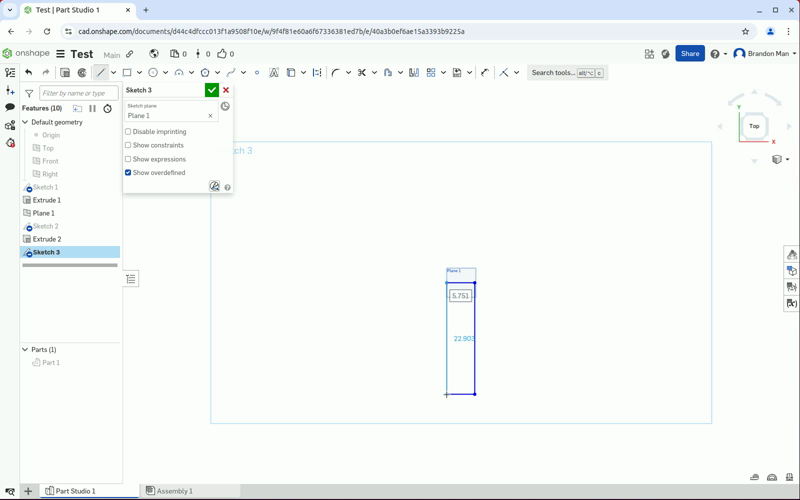
key_up(shift)
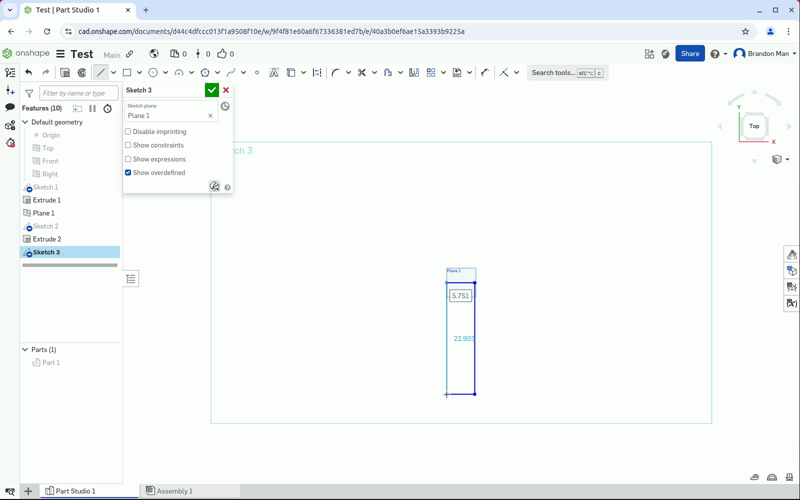
click(446, 394)
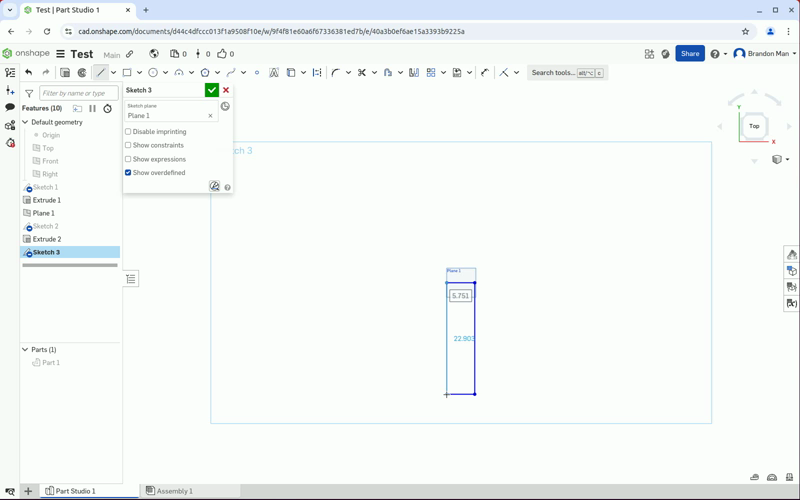
key(esc)
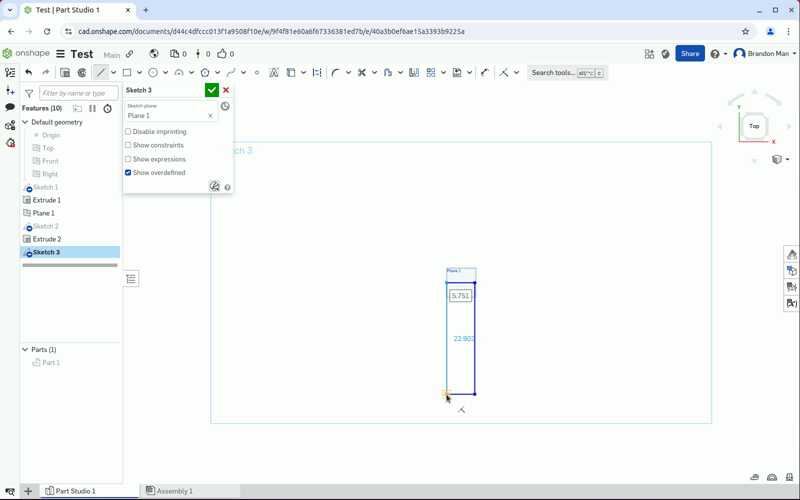
mouse_move(467, 304)
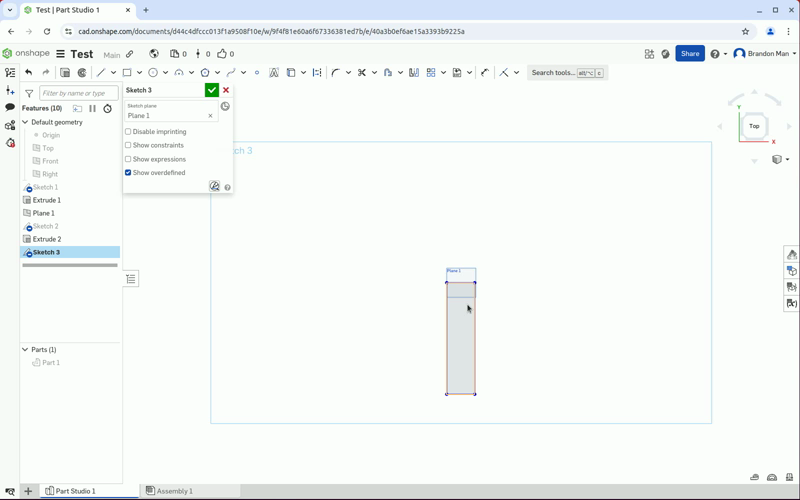
click(467, 304)
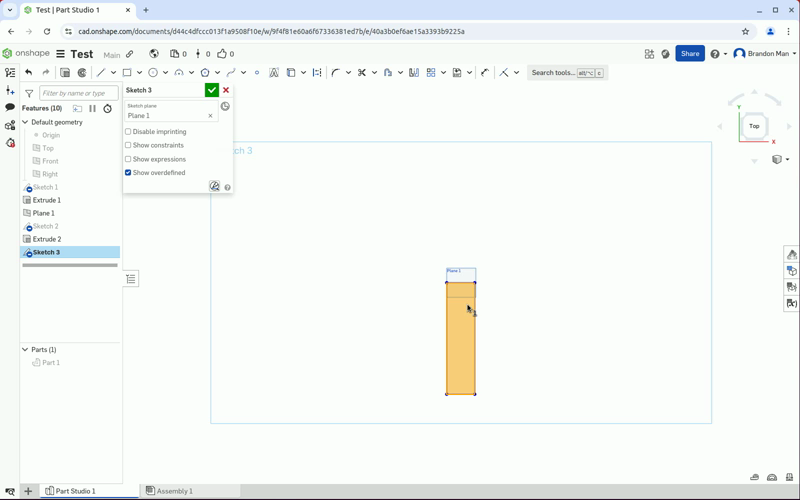
mouse_move(73, 352)
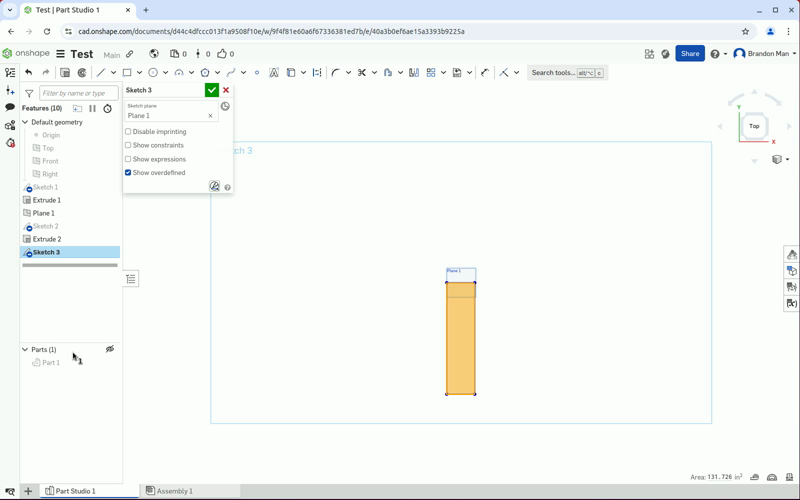
key(shift+y)
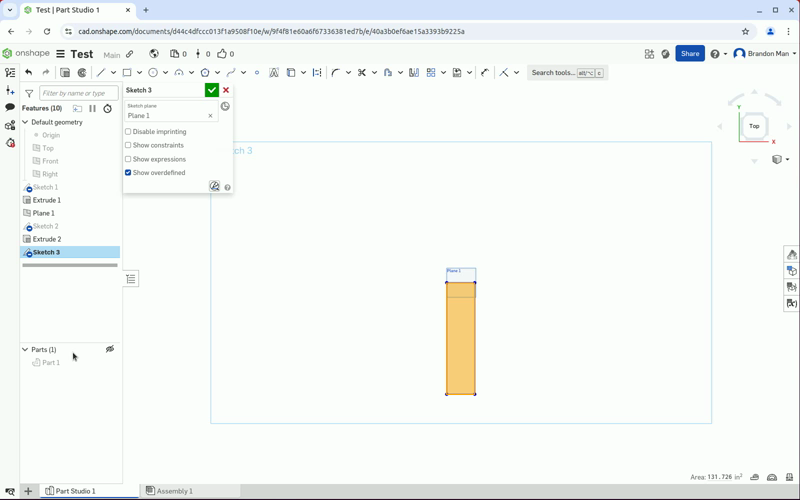
key(shift+e)
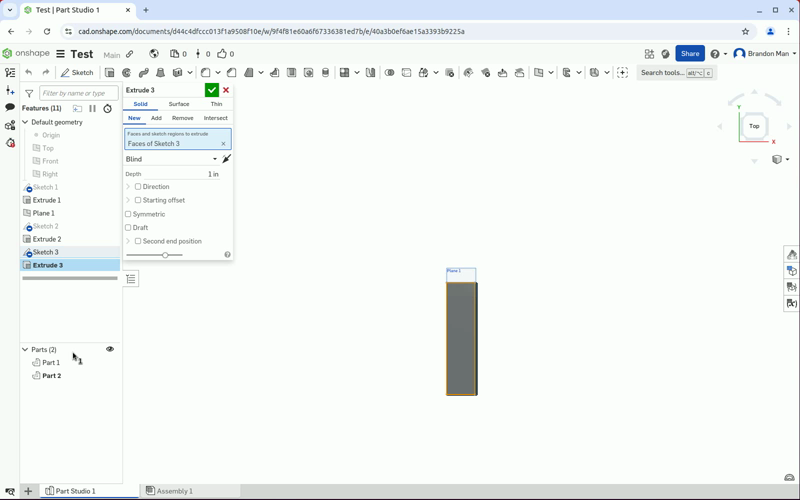
mouse_move(143, 106)
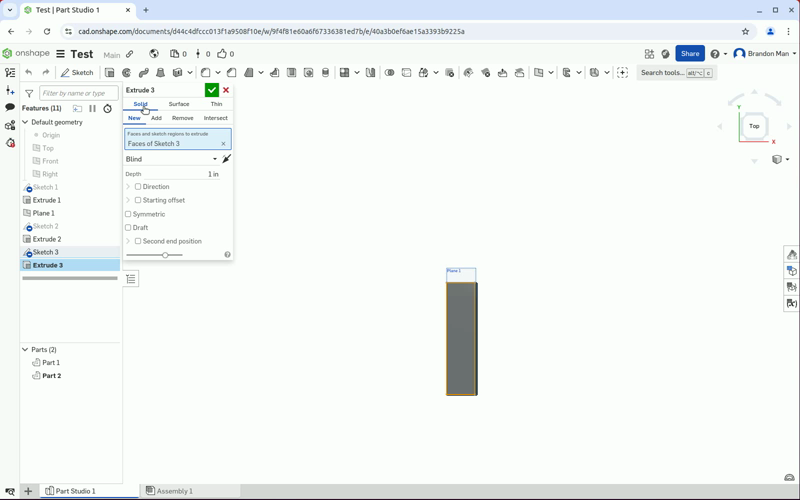
click(143, 106)
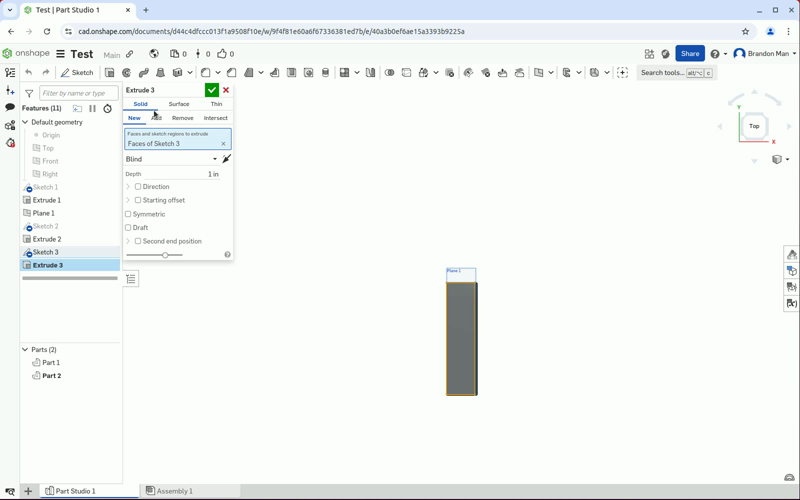
mouse_move(186, 120)
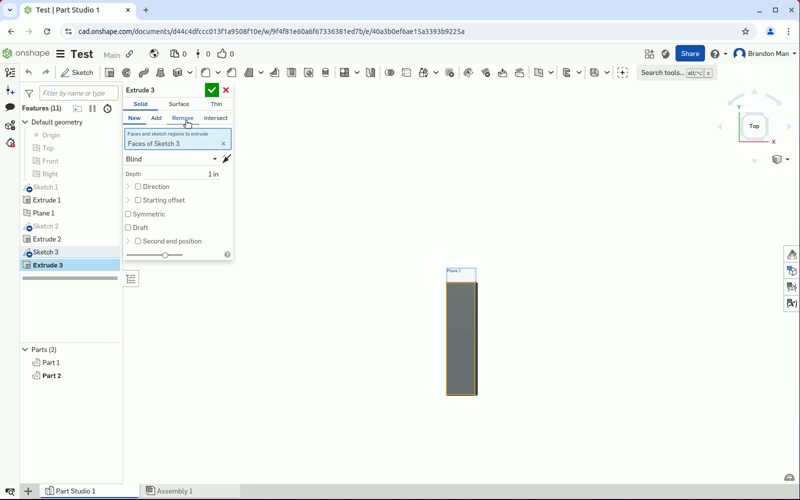
click(186, 120)
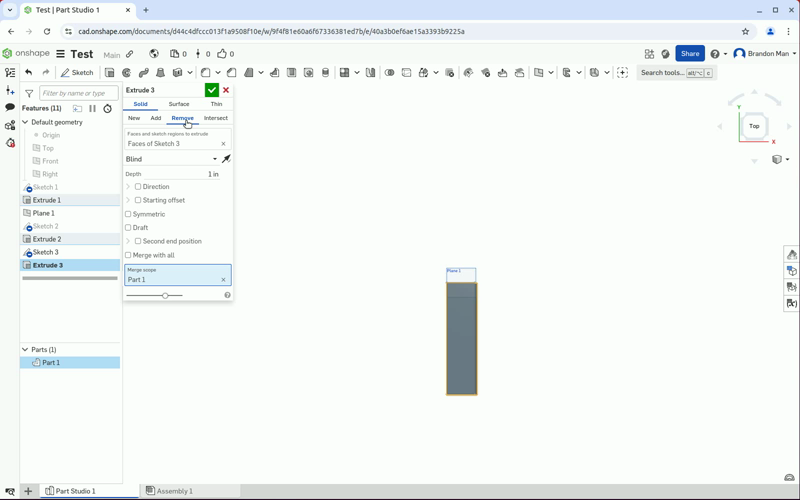
key(tab, 4)
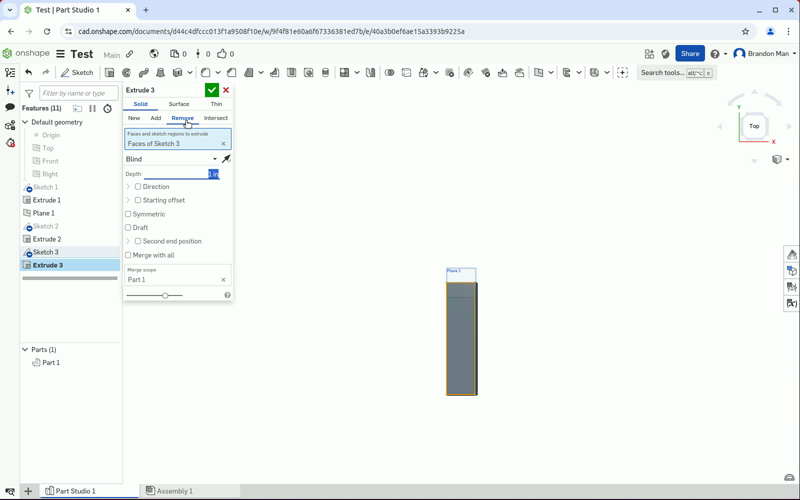
text(1.204)
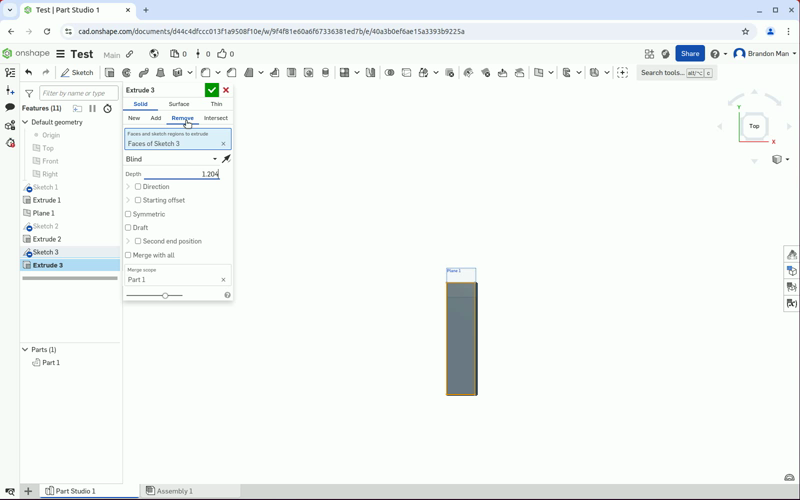
key(tab, 6)
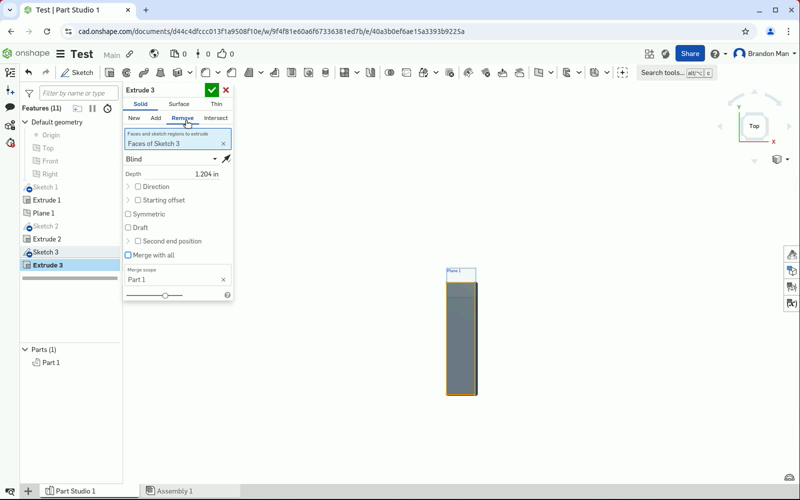
key(space)
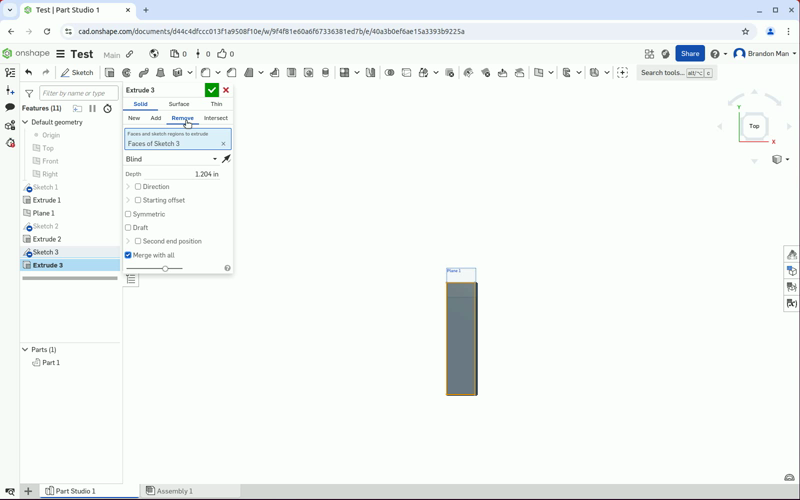
key(enter)
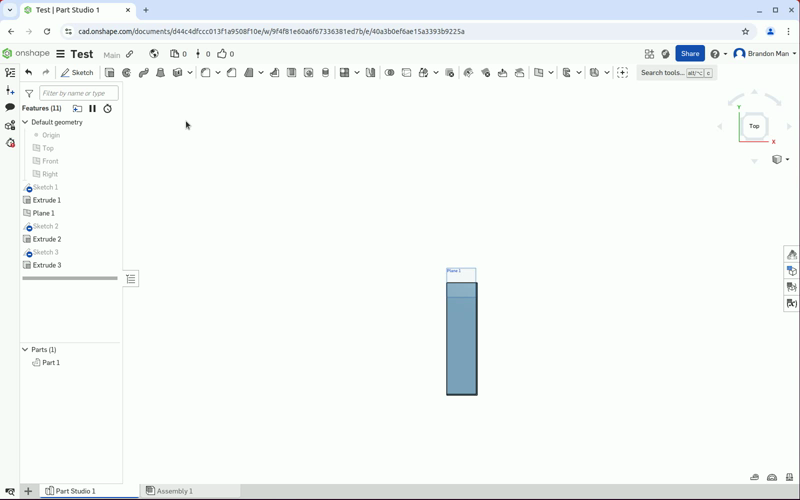
key(shift+h)
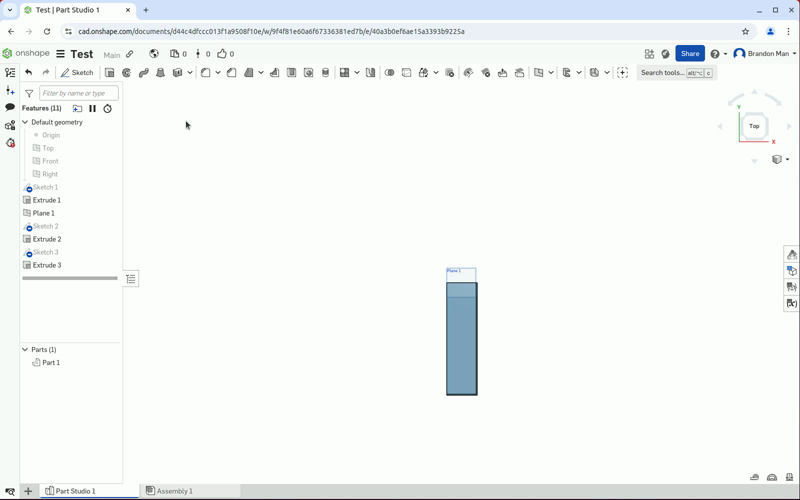
key(shift+h)
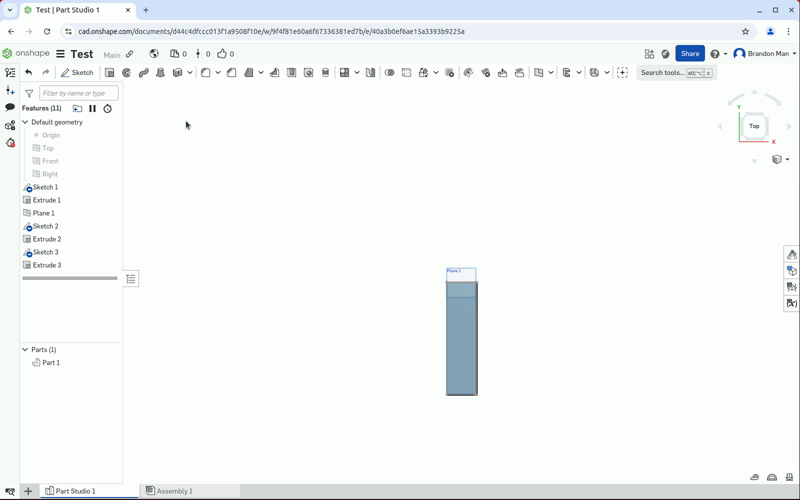
key(shift+7)
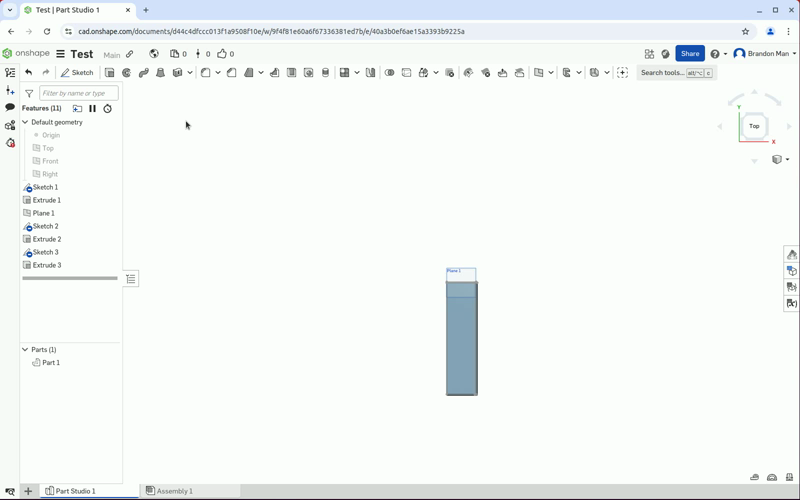
key(up, 3)
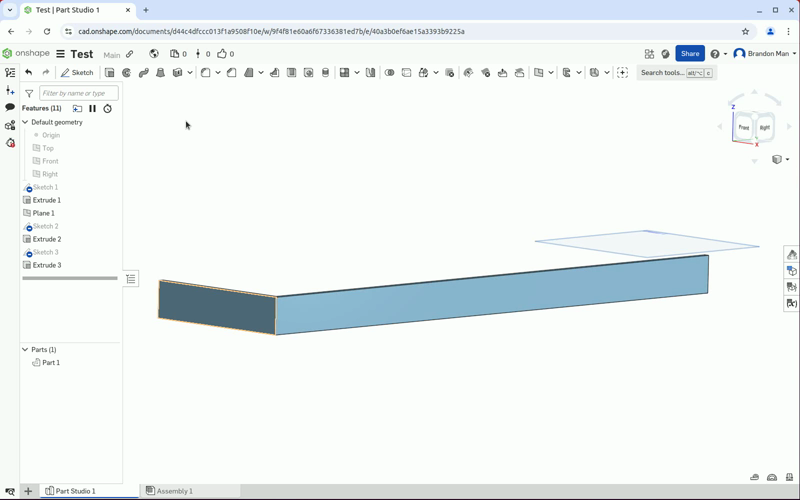
key(left, 3)
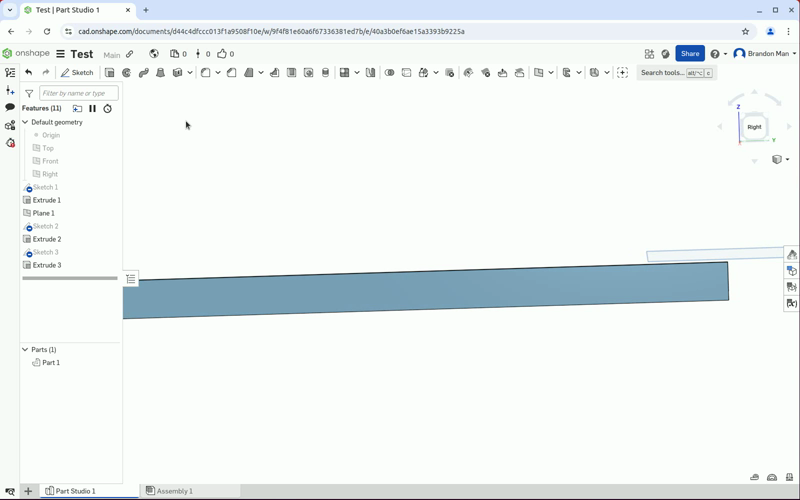
key(right, 3)
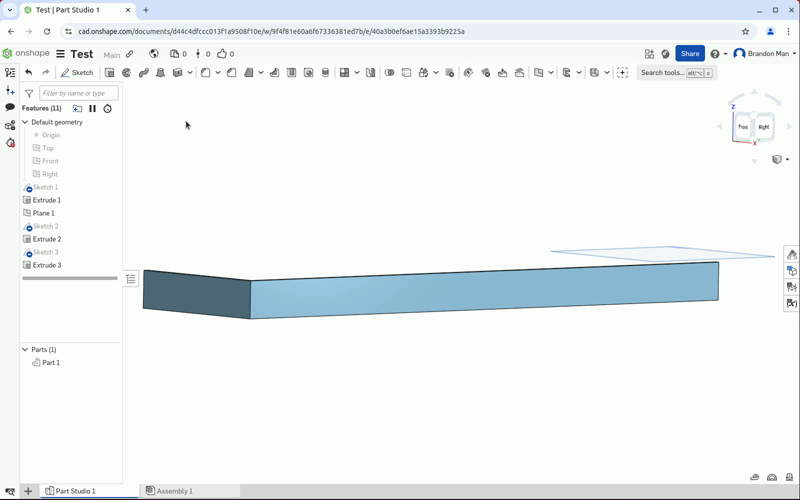
key(down, 3)
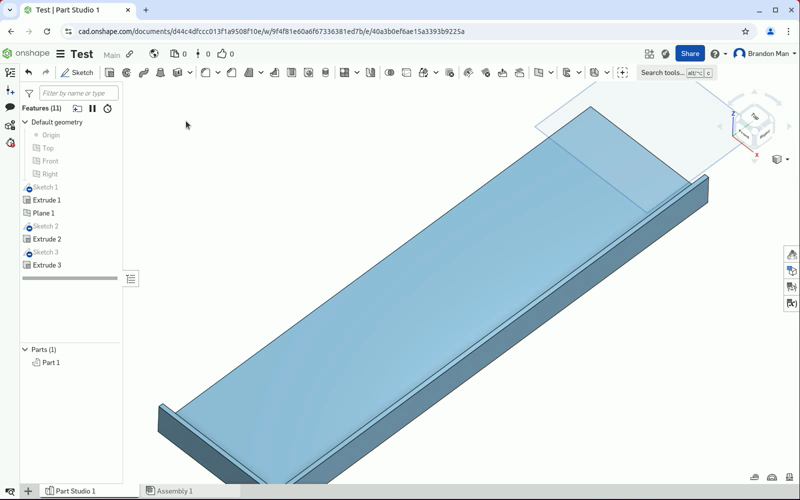
mouse_move(73, 189)
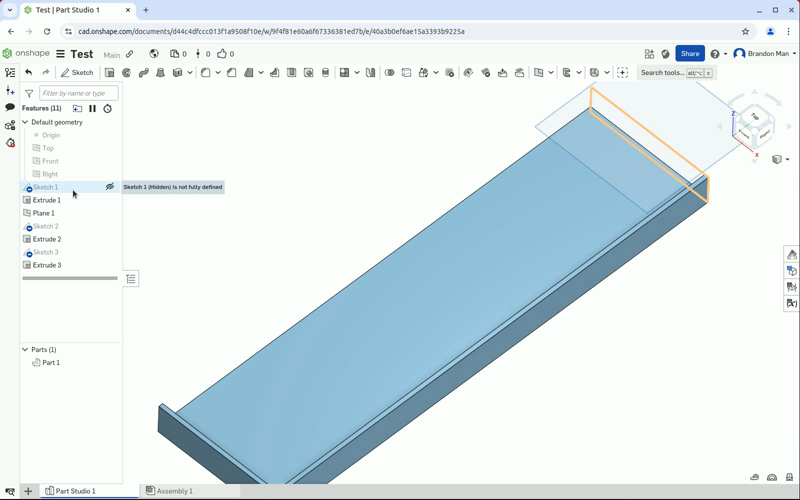
click(73, 189)